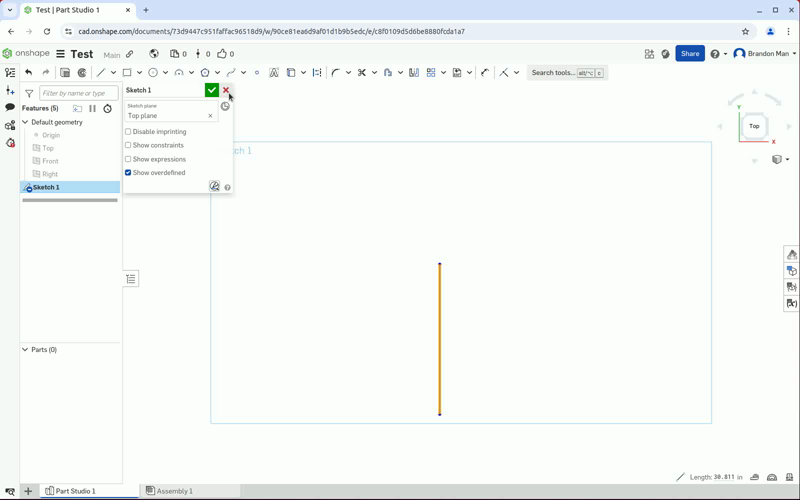
key(shift+h)
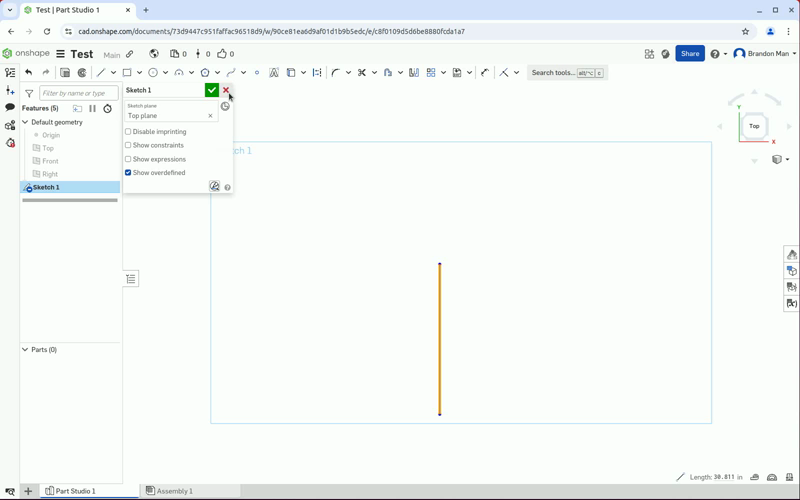
key(shift+s)
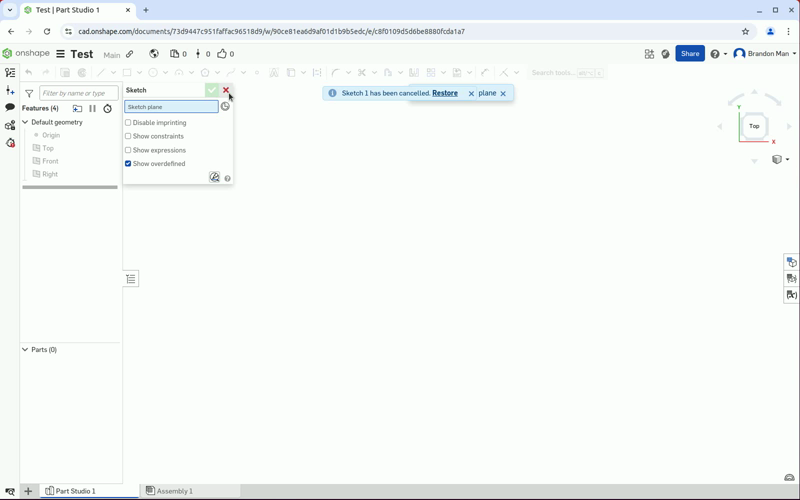
mouse_move(73, 150)
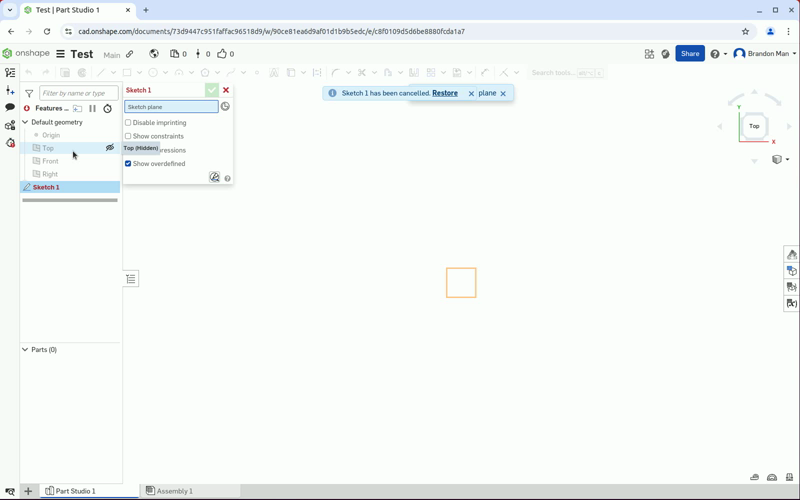
click(73, 150)
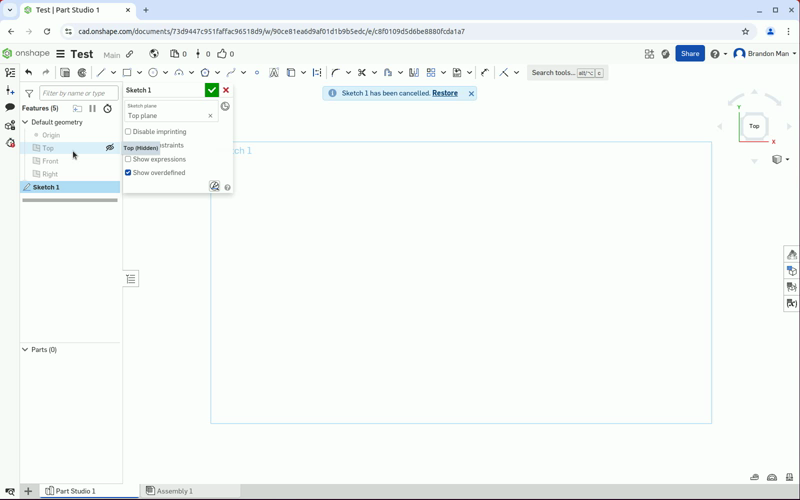
mouse_move(73, 352)
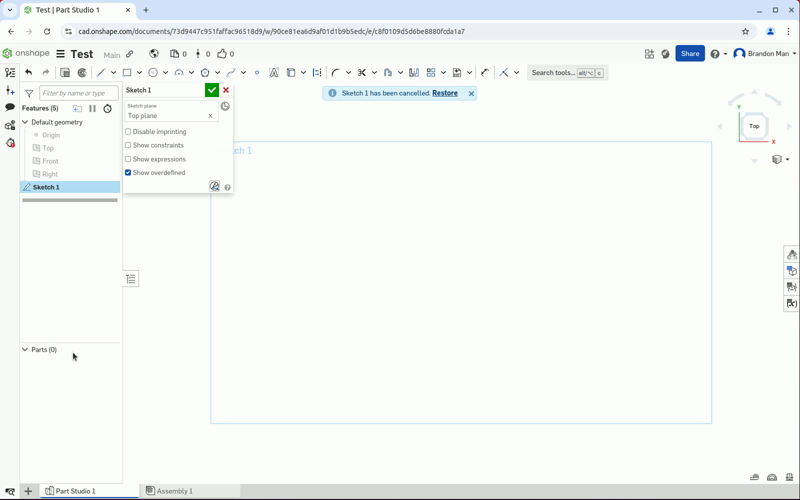
key(y)
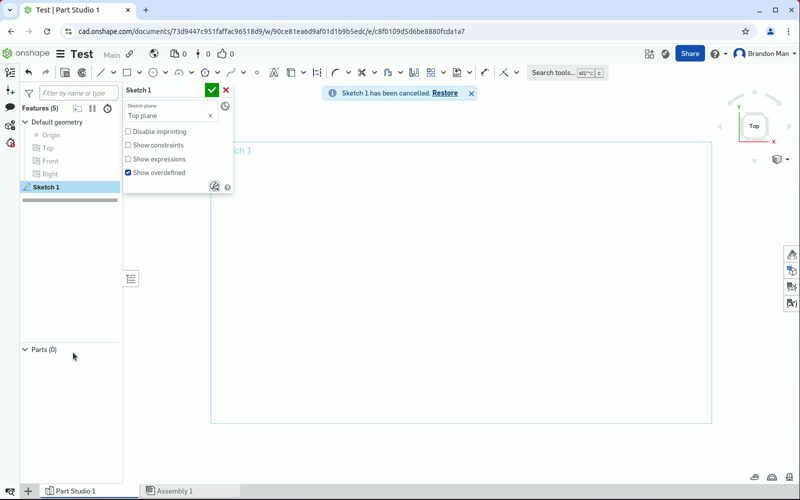
key(l)
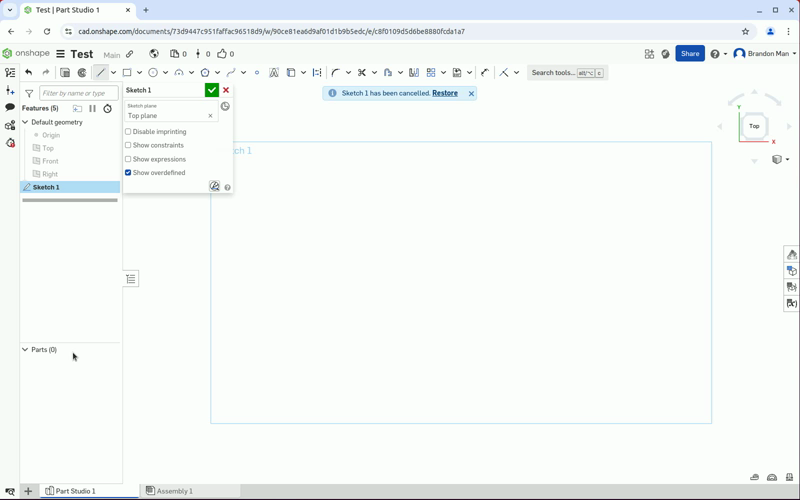
key_down(shift)
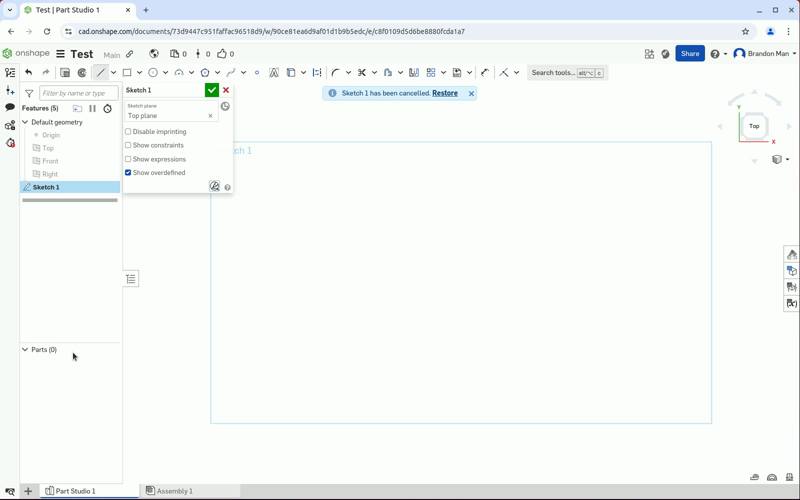
mouse_move(349, 395)
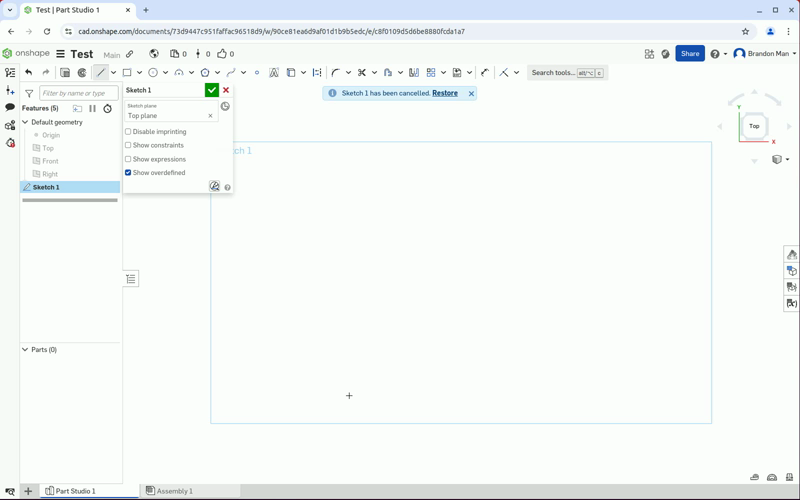
click(349, 395)
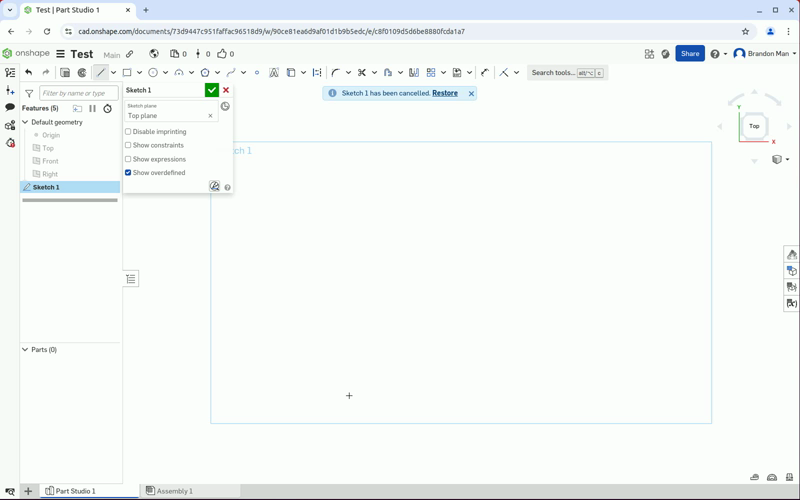
key_up(shift)
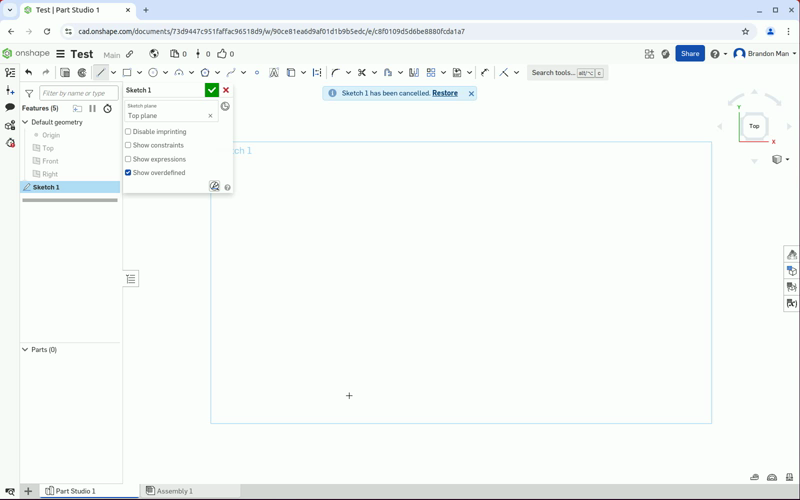
key_down(shift)
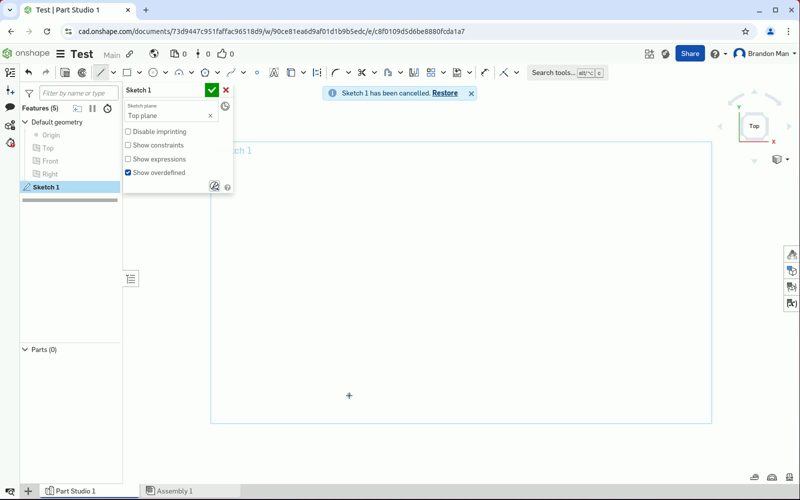
mouse_move(379, 395)
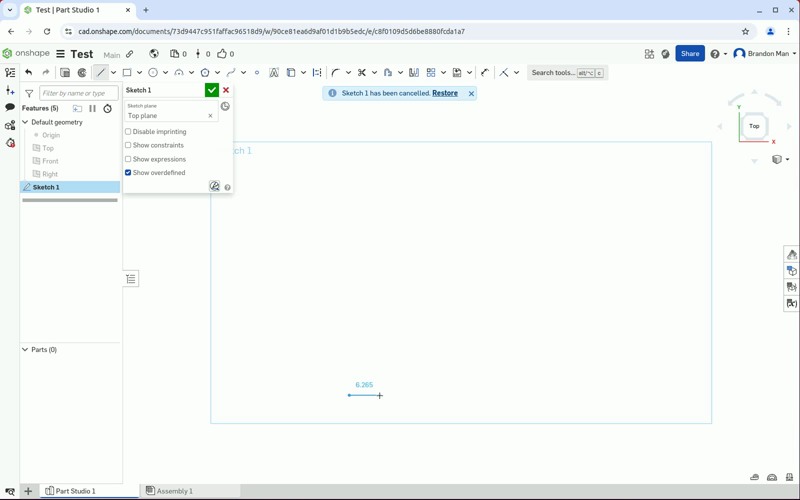
mouse_move(383, 395)
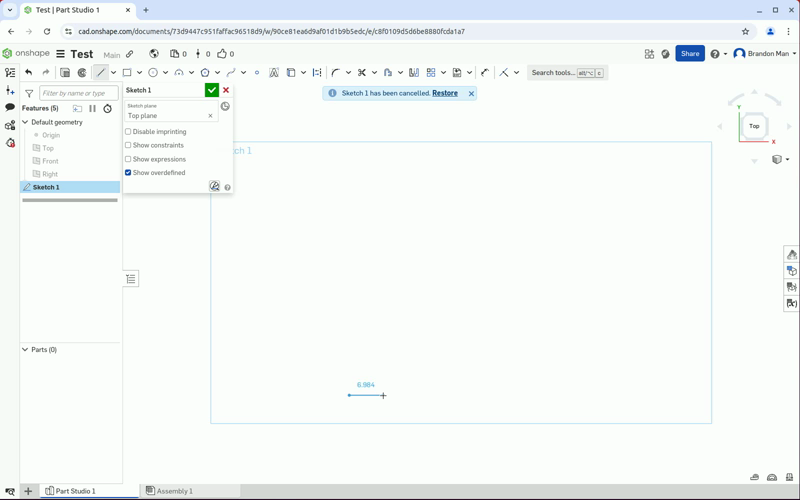
click(383, 395)
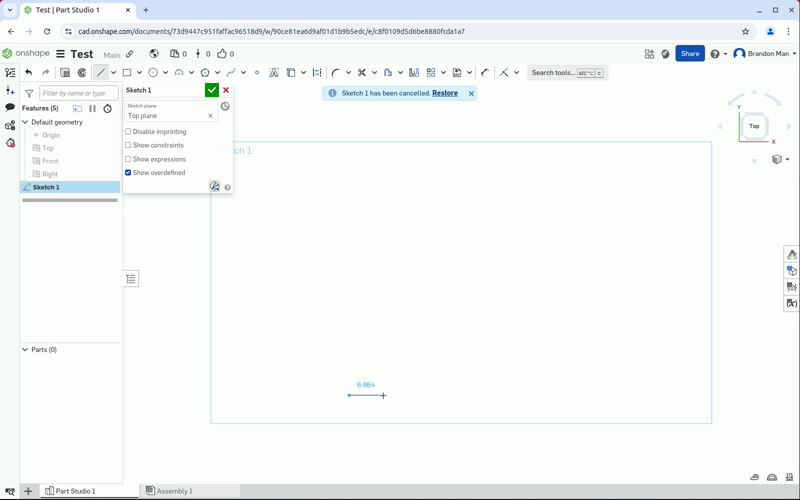
key_up(shift)
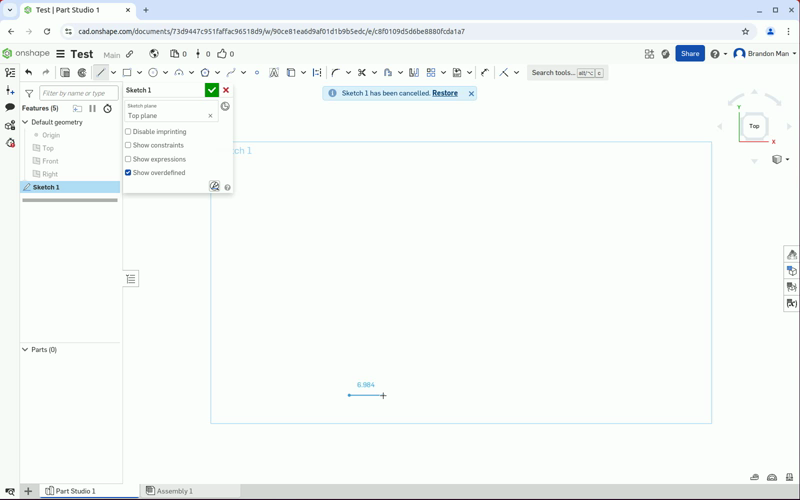
key_down(shift)
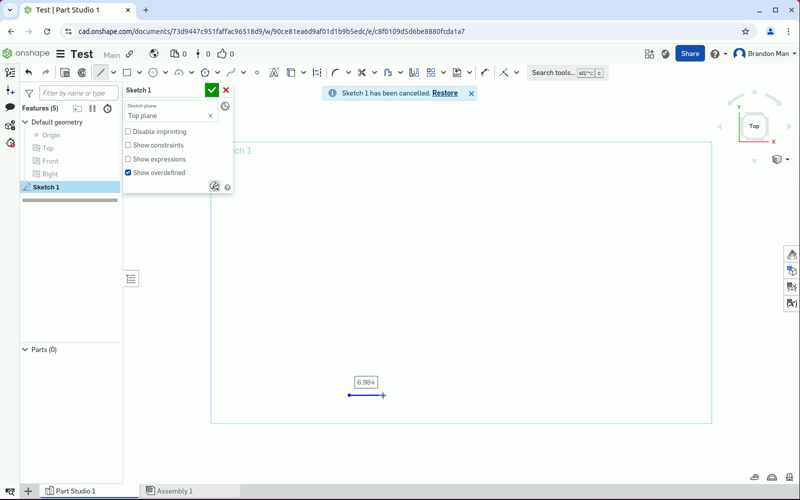
mouse_move(413, 395)
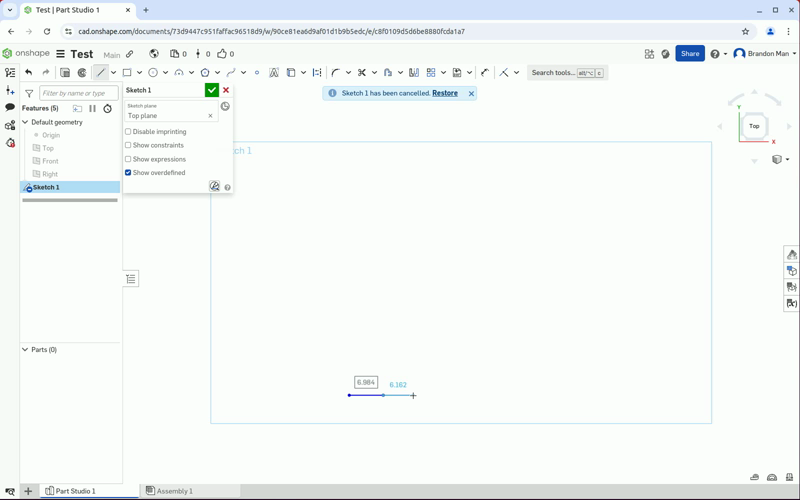
mouse_move(383, 387)
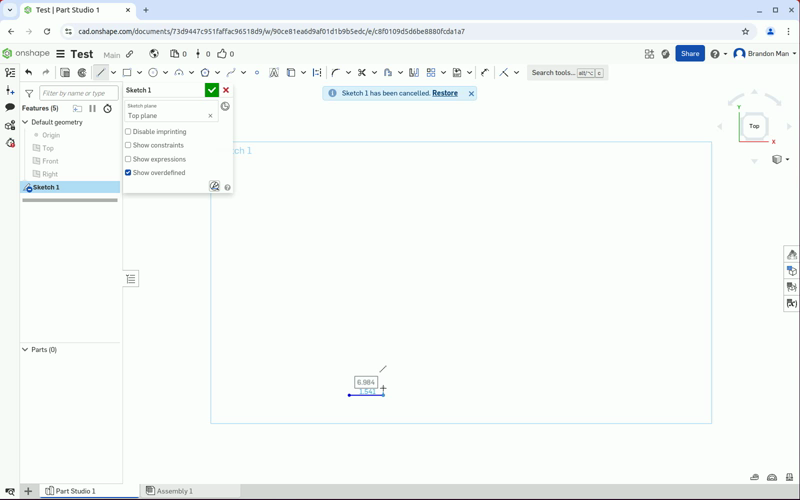
click(383, 387)
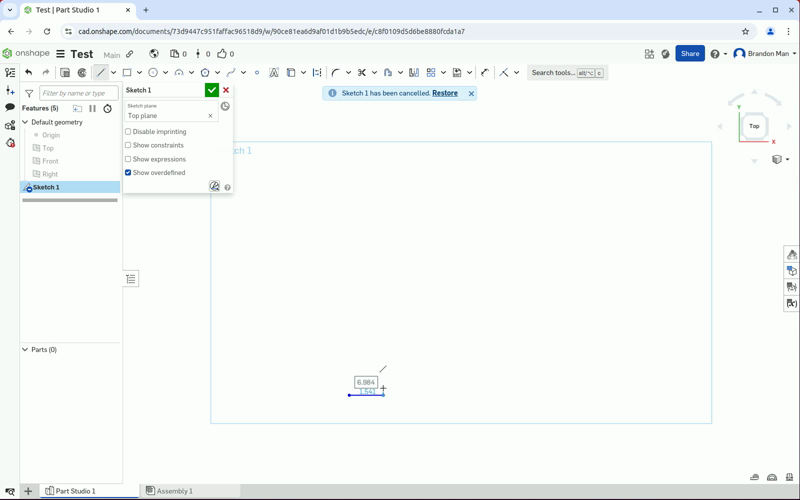
key_up(shift)
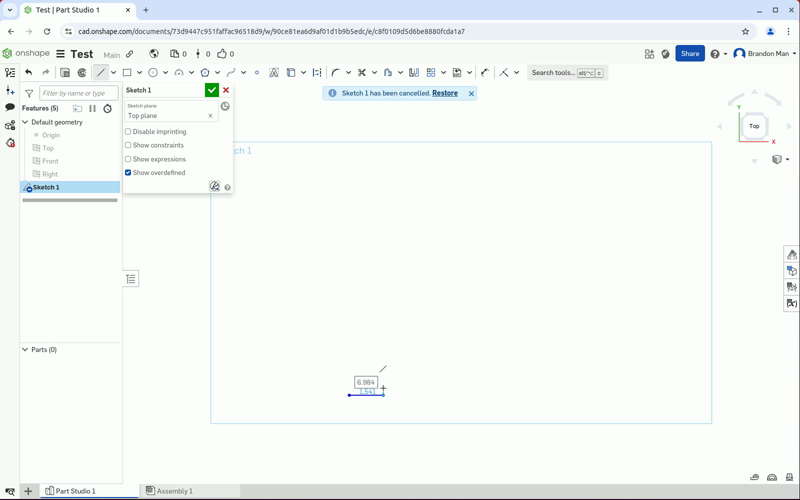
key_down(shift)
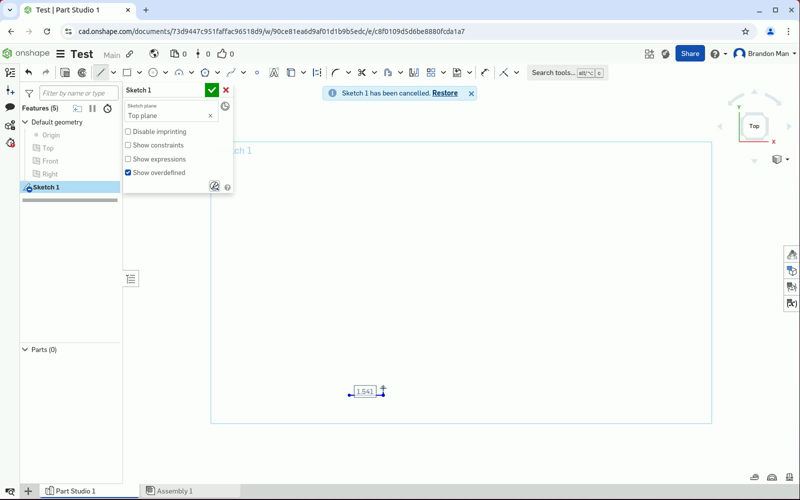
mouse_move(413, 387)
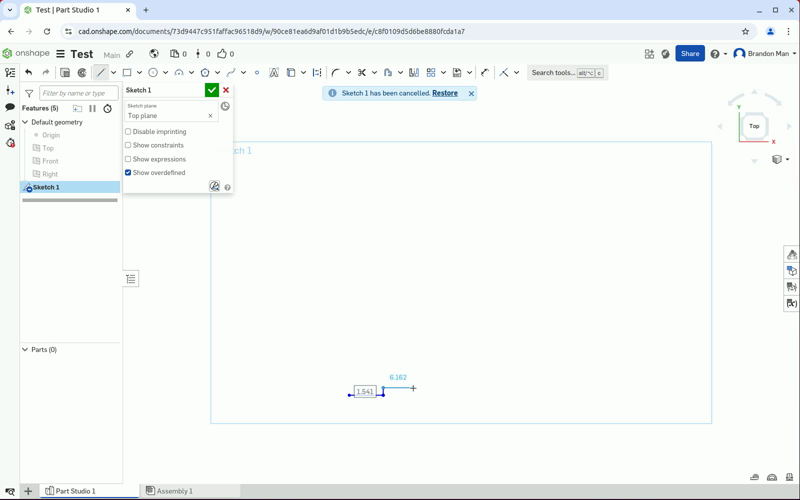
mouse_move(357, 387)
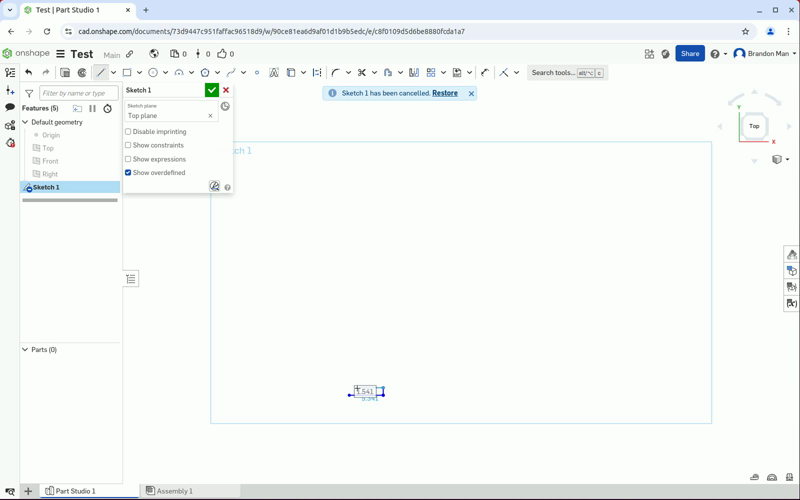
click(357, 387)
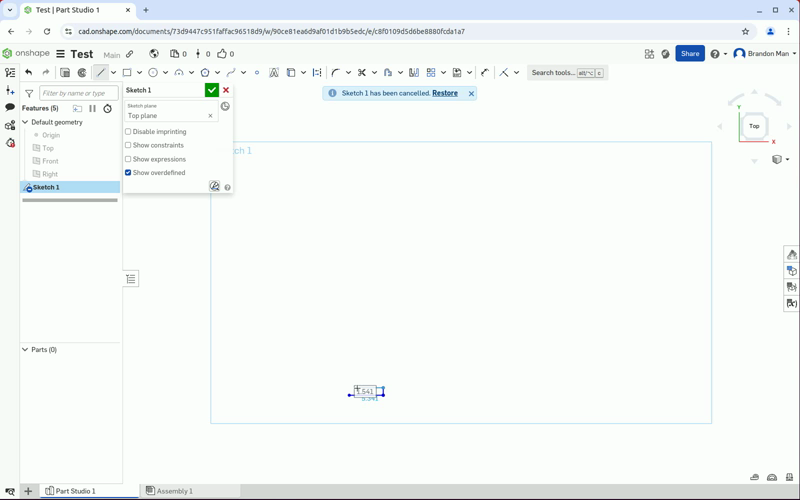
key_up(shift)
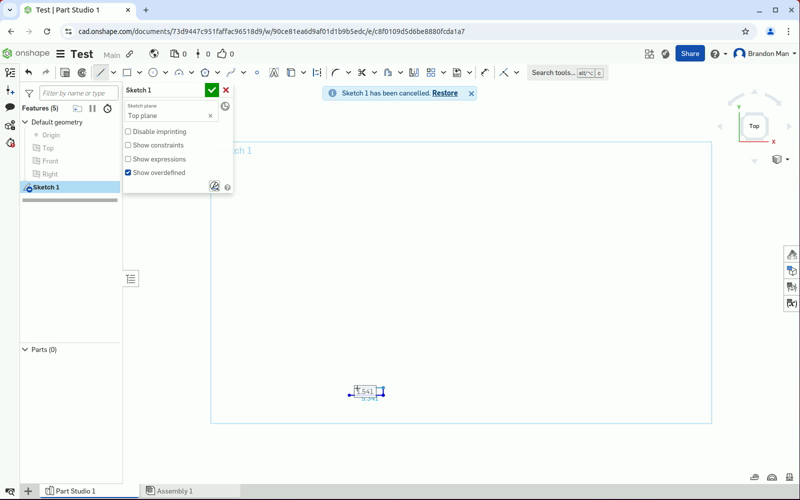
key_down(shift)
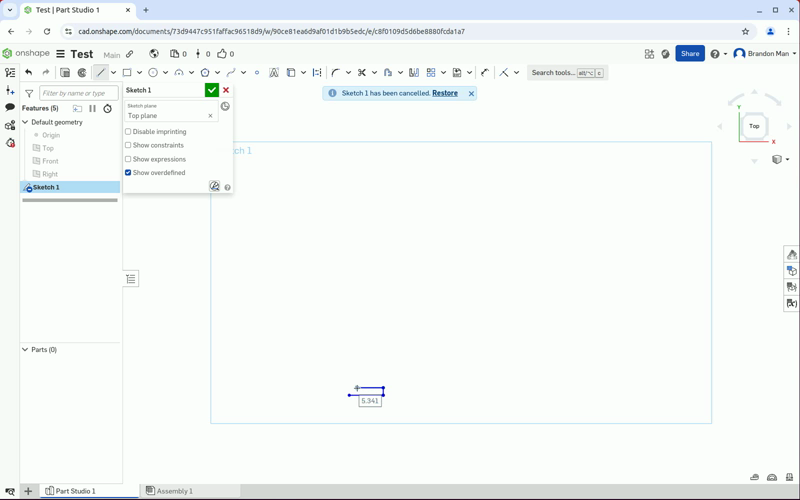
mouse_move(357, 279)
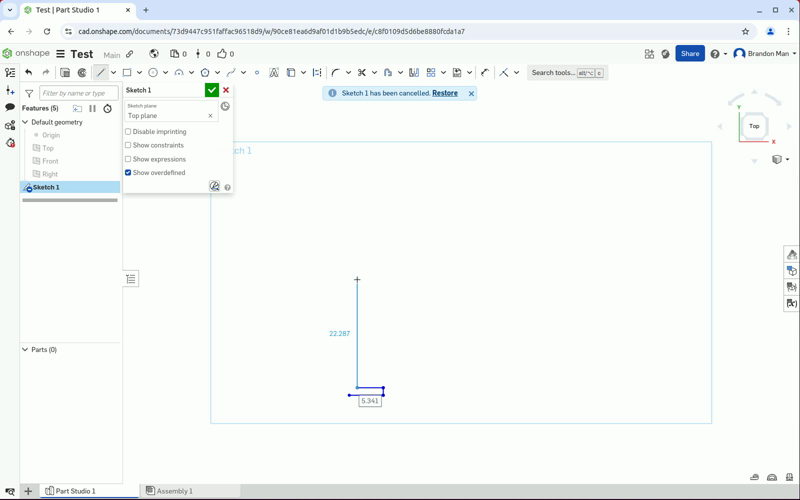
click(357, 279)
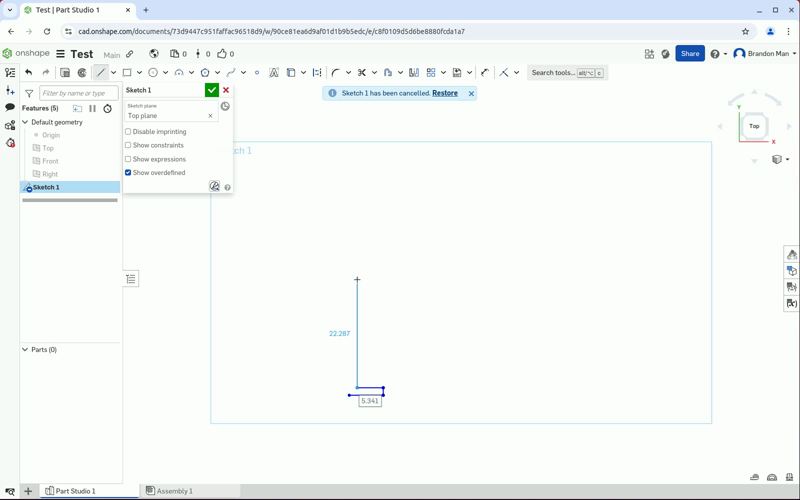
key_up(shift)
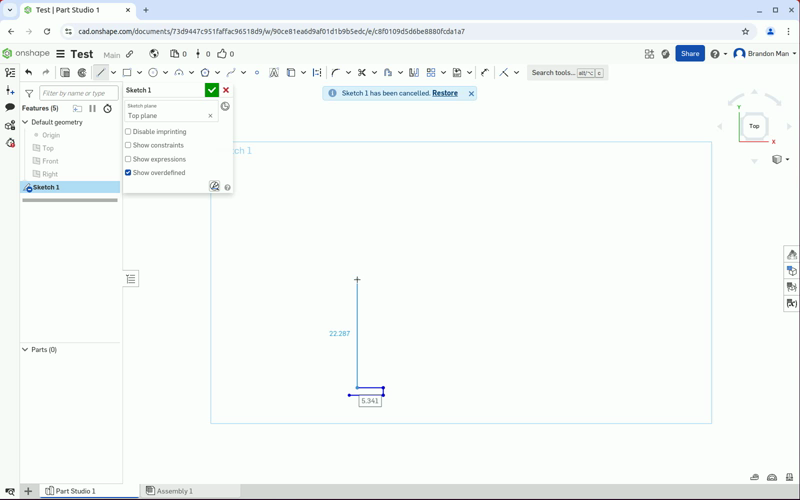
key_down(shift)
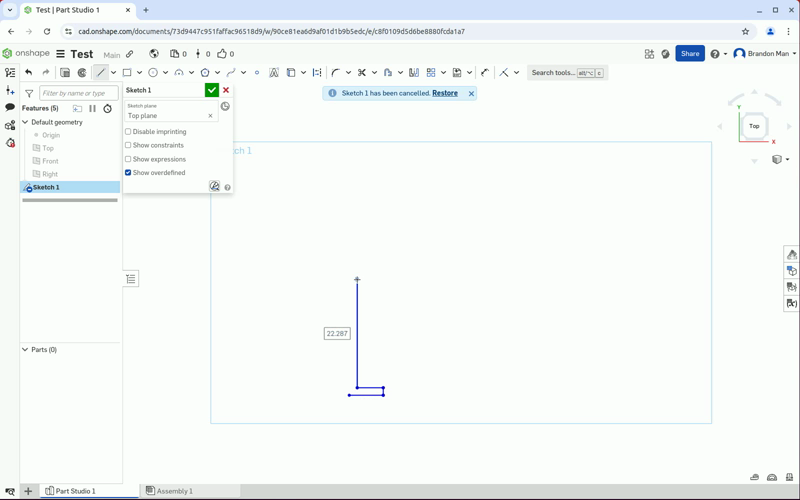
mouse_move(387, 279)
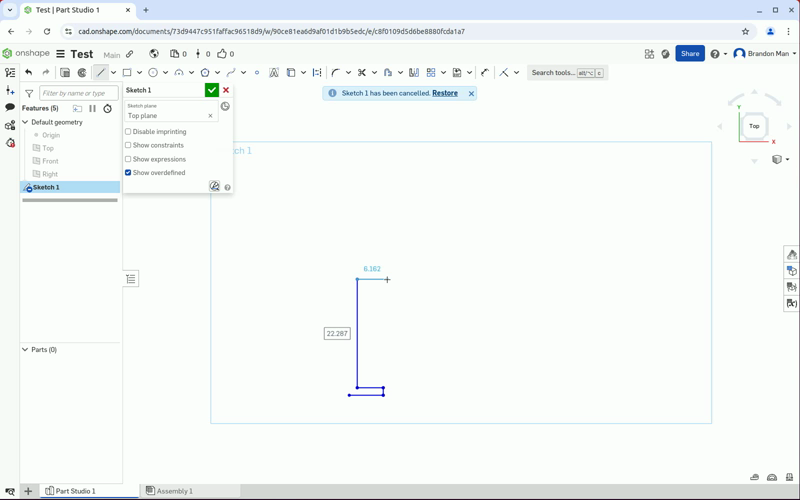
mouse_move(383, 279)
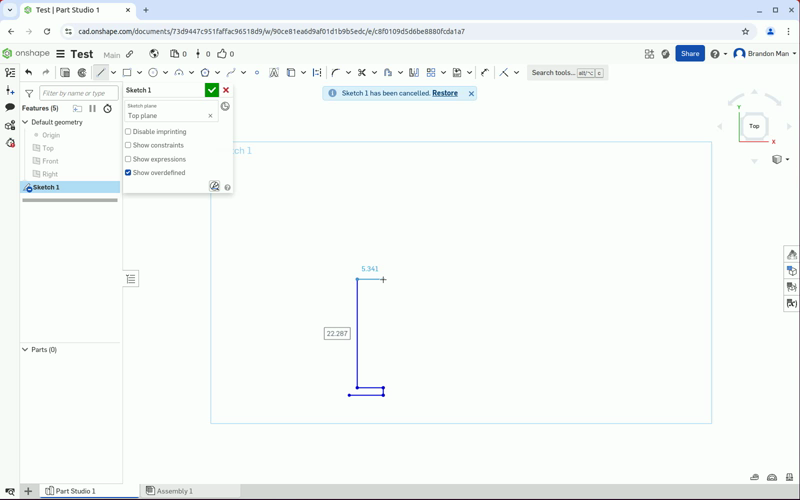
click(383, 279)
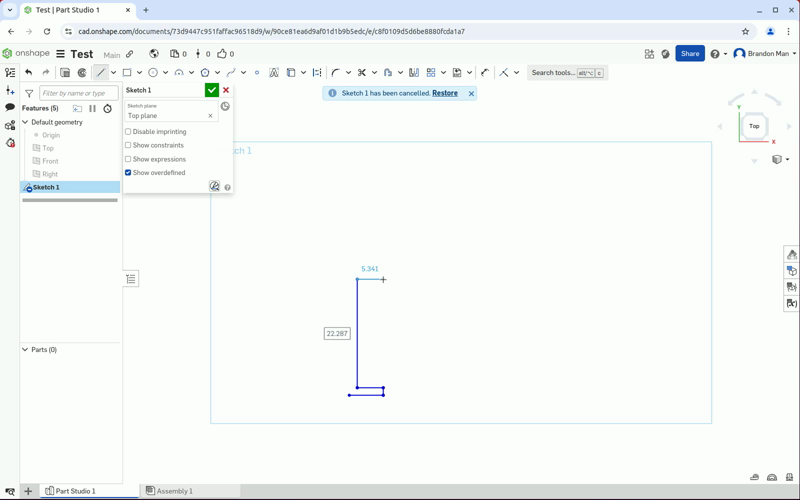
key_up(shift)
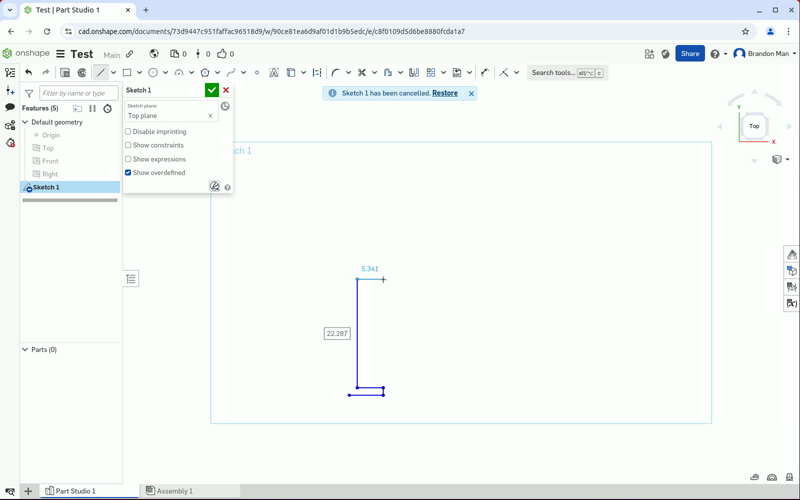
key_down(shift)
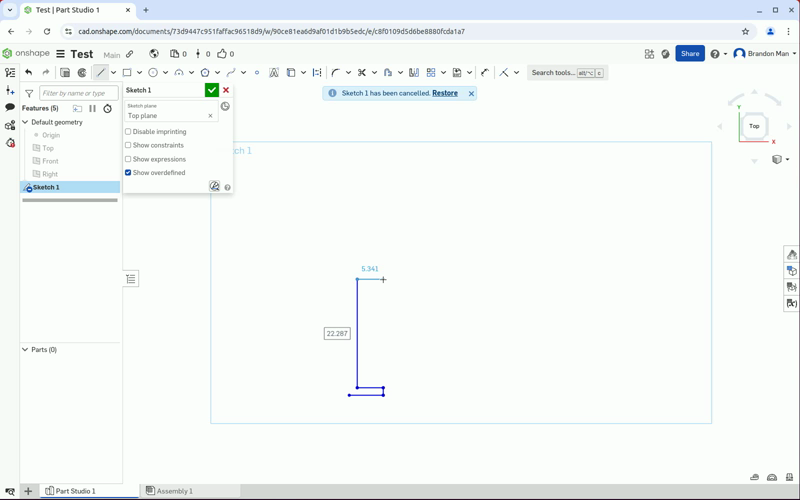
mouse_move(413, 279)
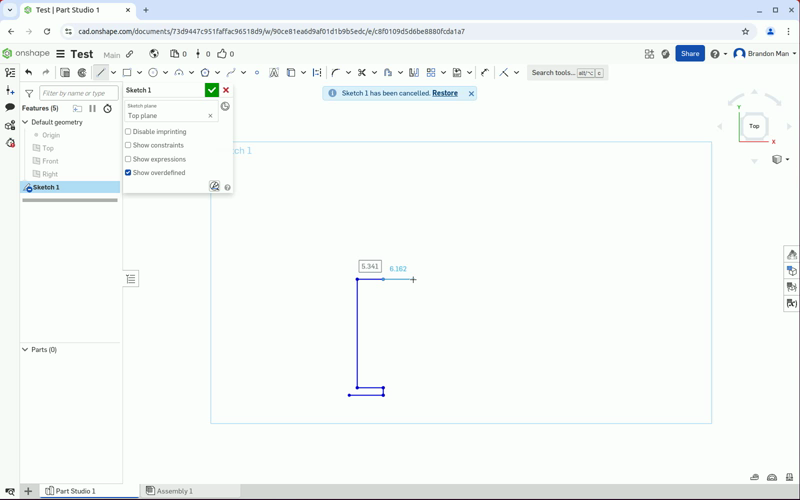
mouse_move(383, 271)
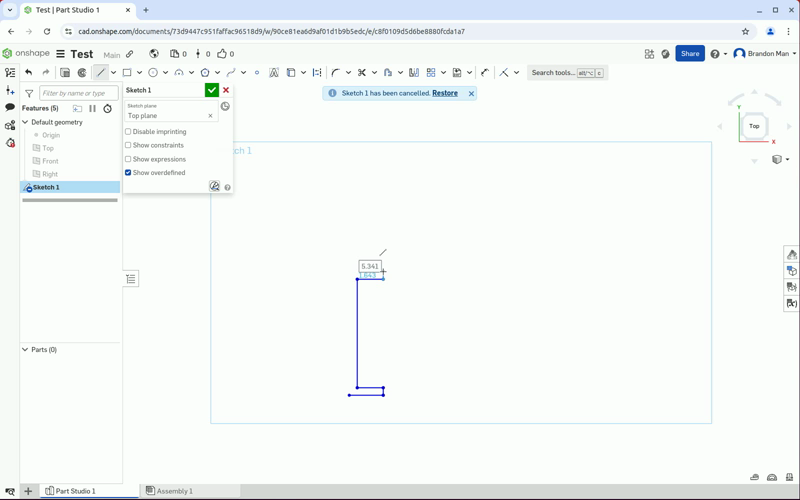
click(383, 271)
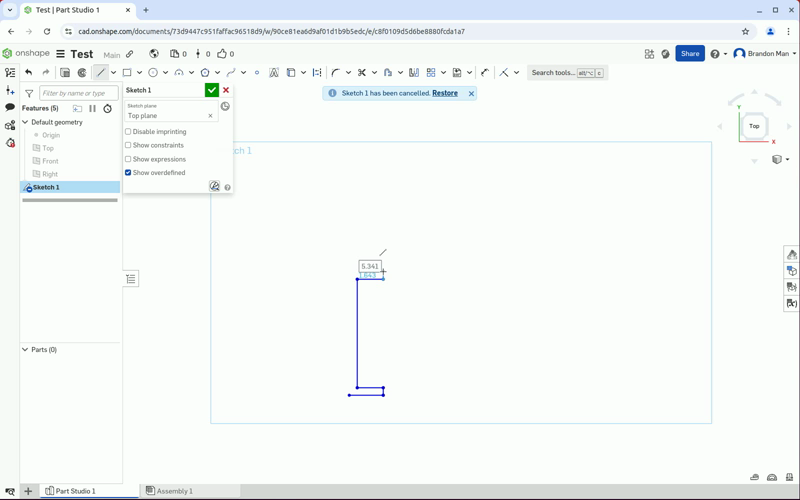
key_up(shift)
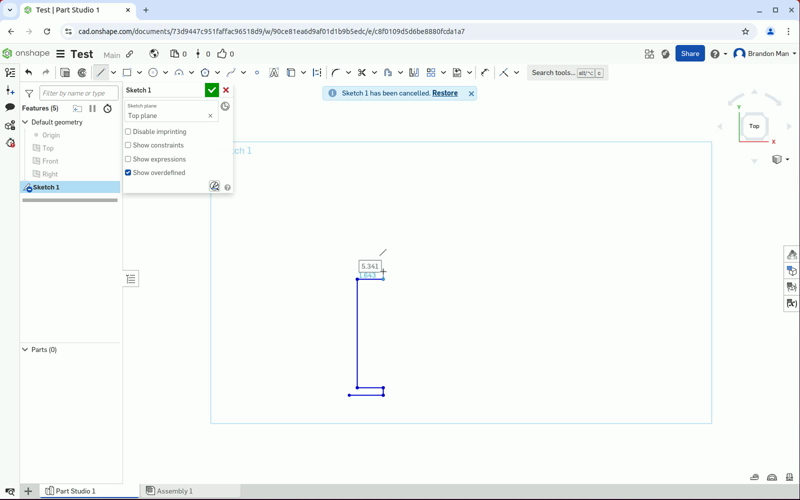
key_down(shift)
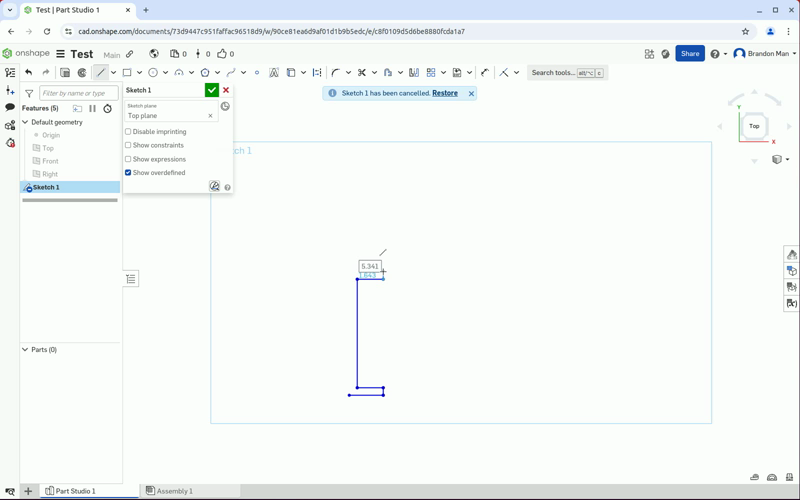
mouse_move(413, 271)
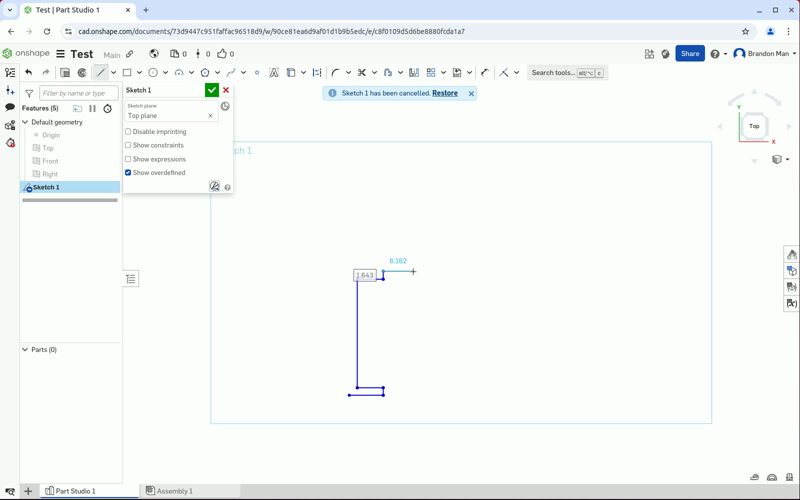
mouse_move(349, 271)
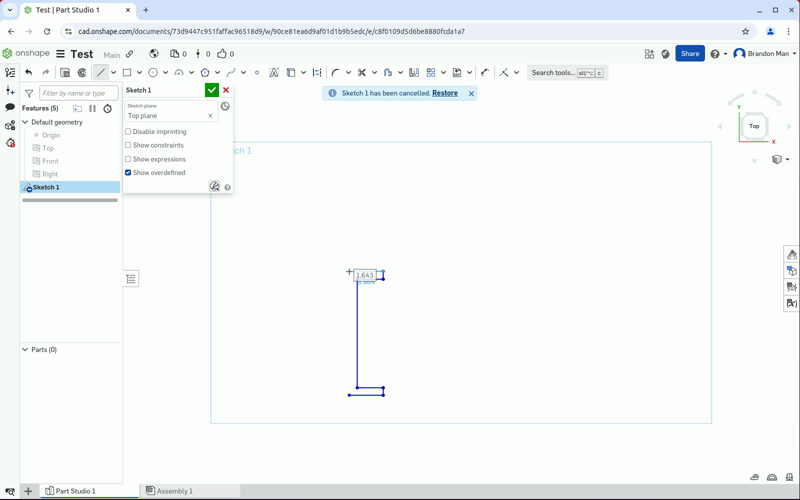
click(349, 271)
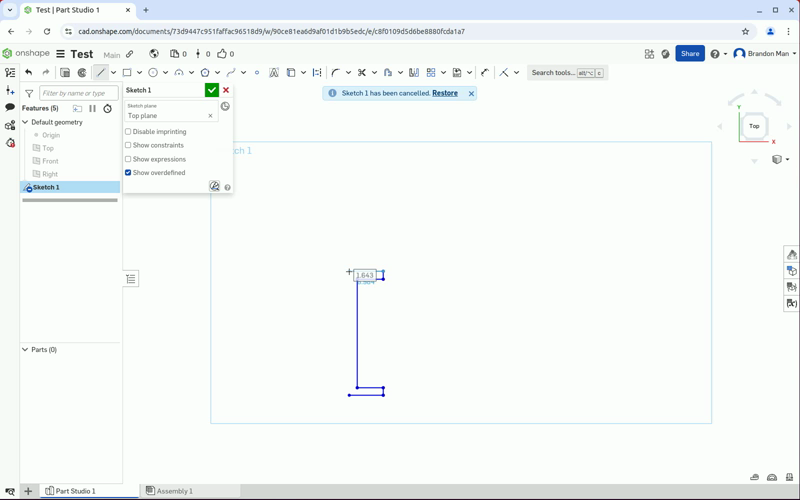
key_up(shift)
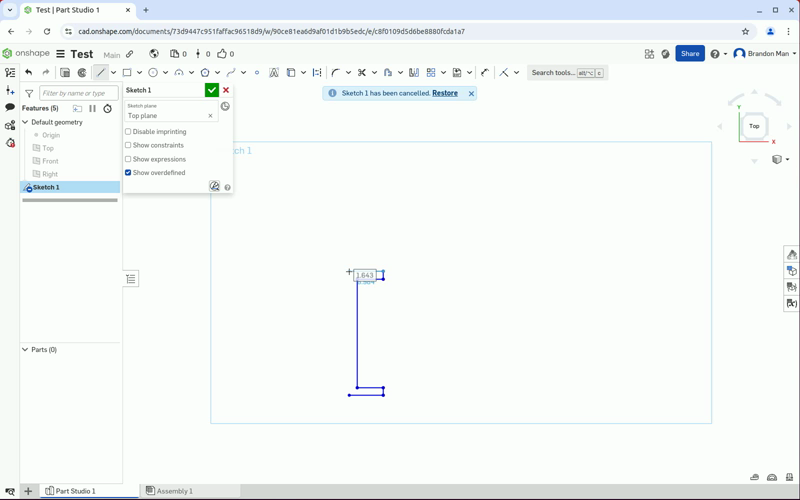
key_down(shift)
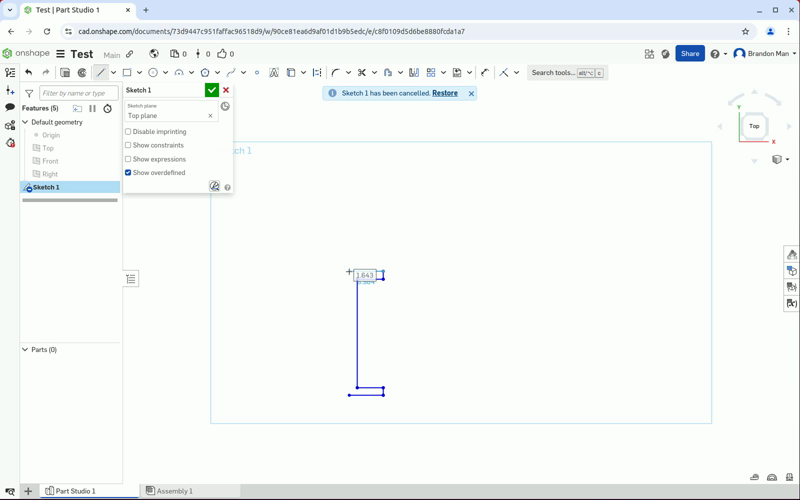
mouse_move(349, 395)
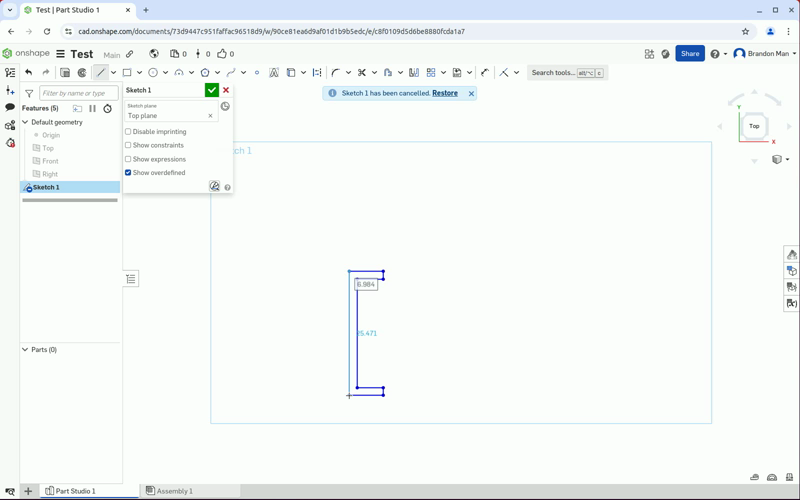
key_up(shift)
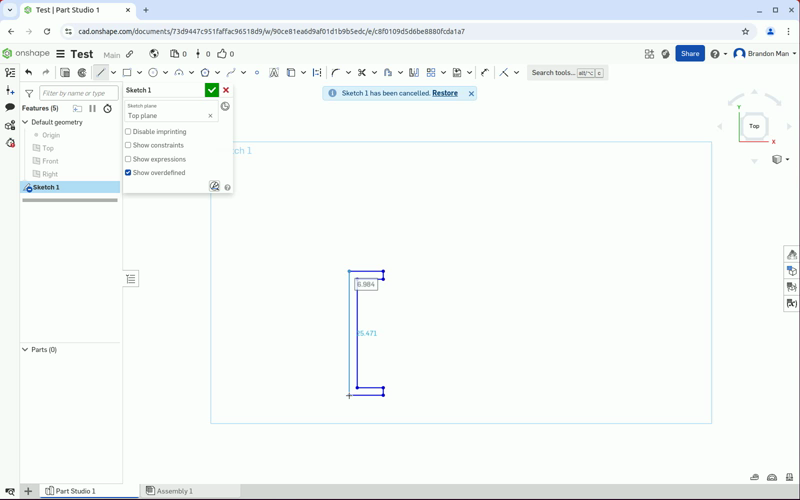
click(349, 395)
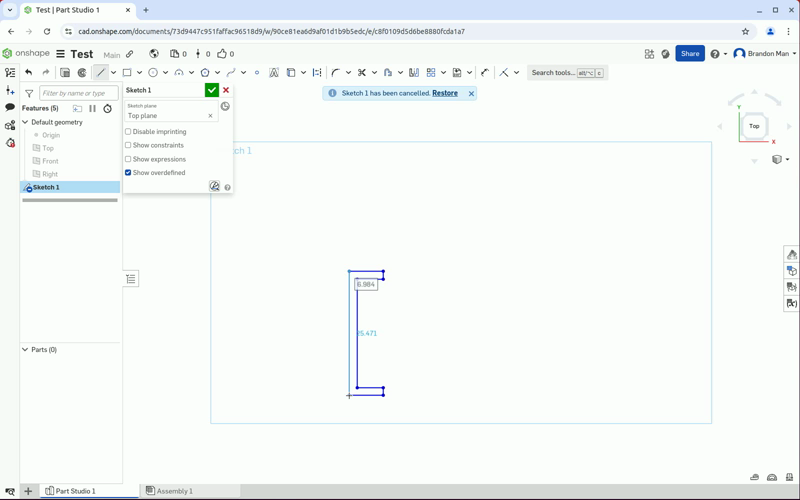
key(esc)
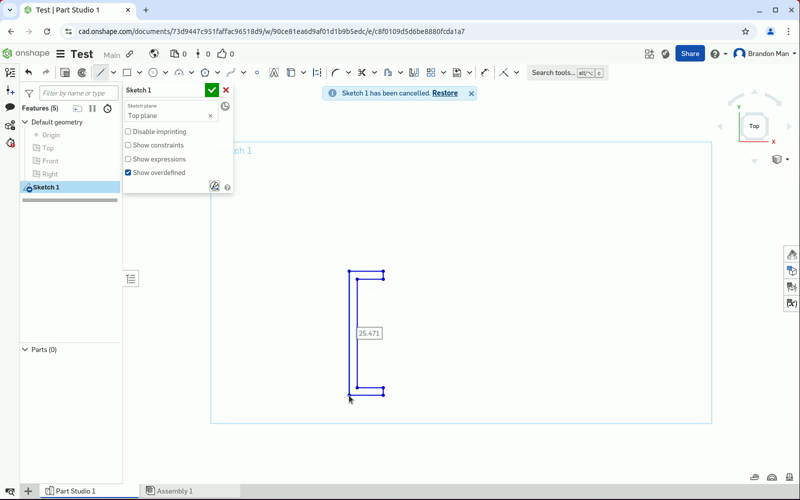
mouse_move(353, 308)
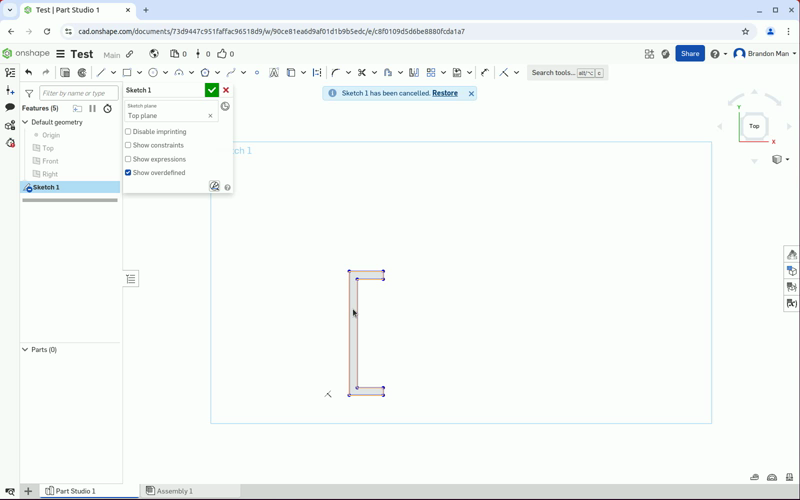
scroll(6)
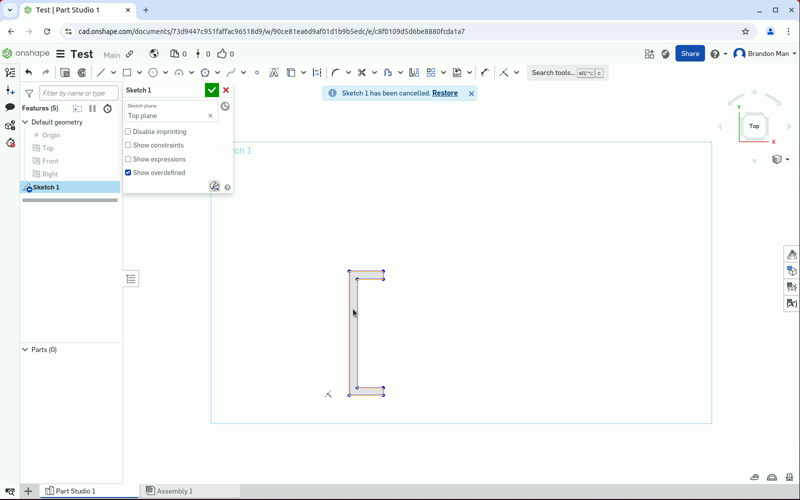
scroll(6)
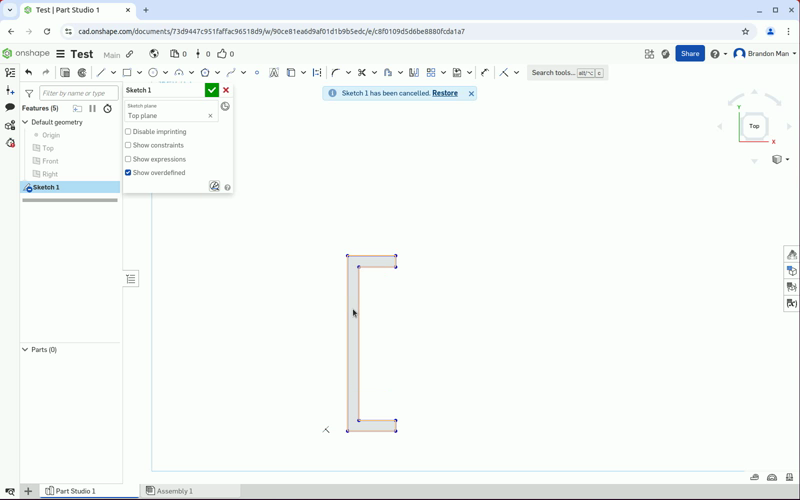
scroll(6)
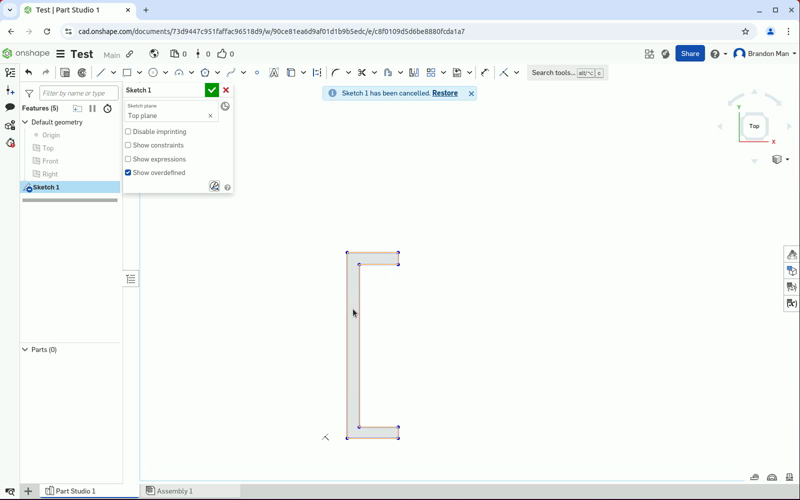
scroll(6)
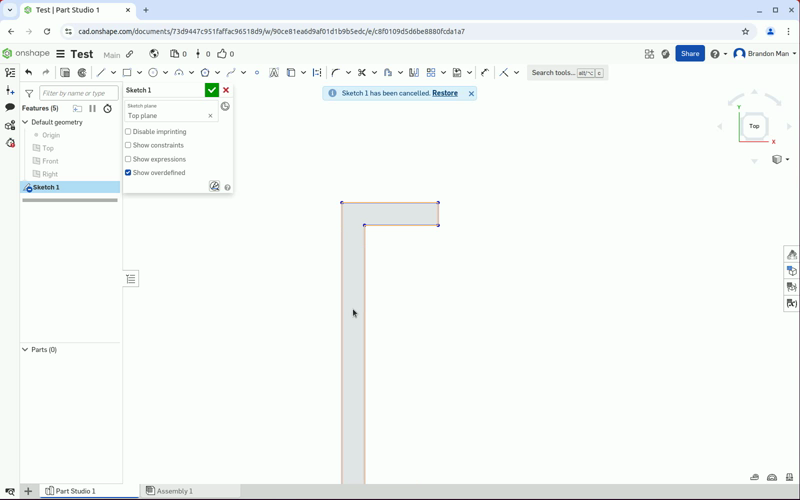
scroll(6)
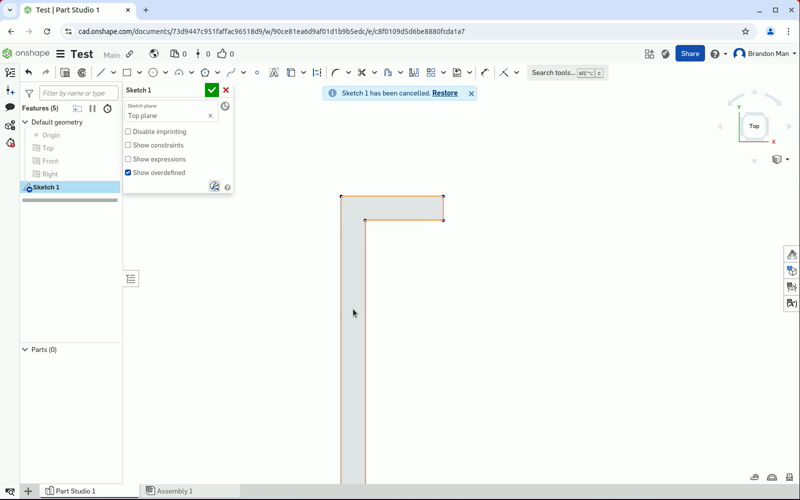
scroll(6)
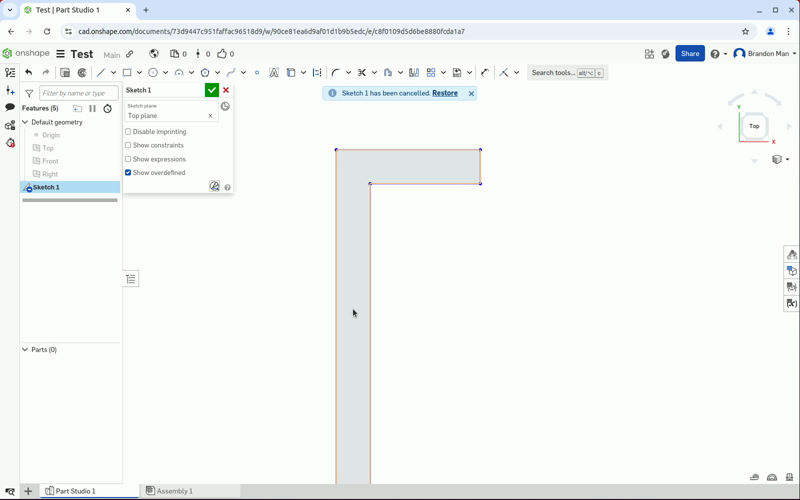
scroll(6)
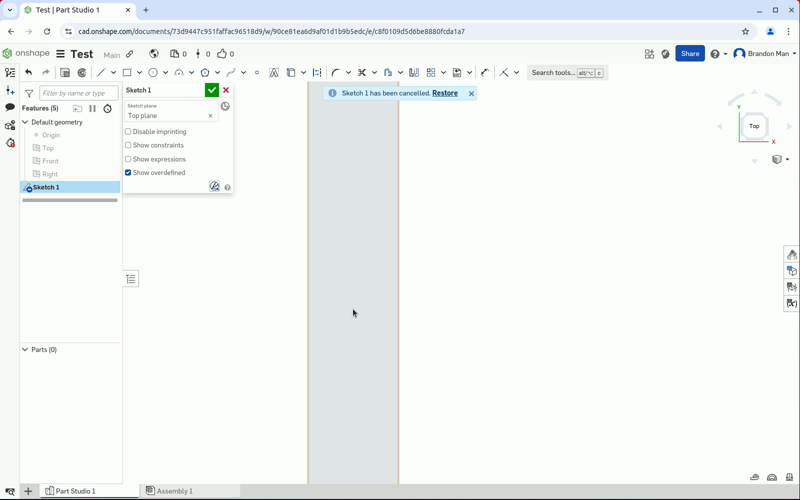
click(353, 308)
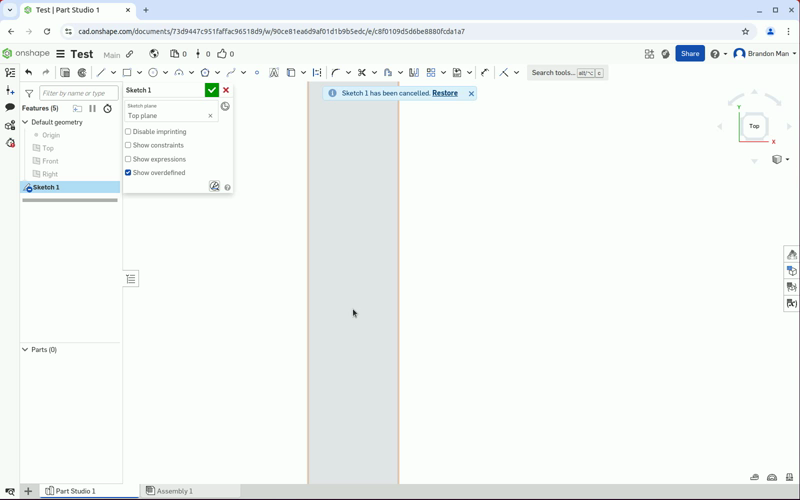
scroll(-6)
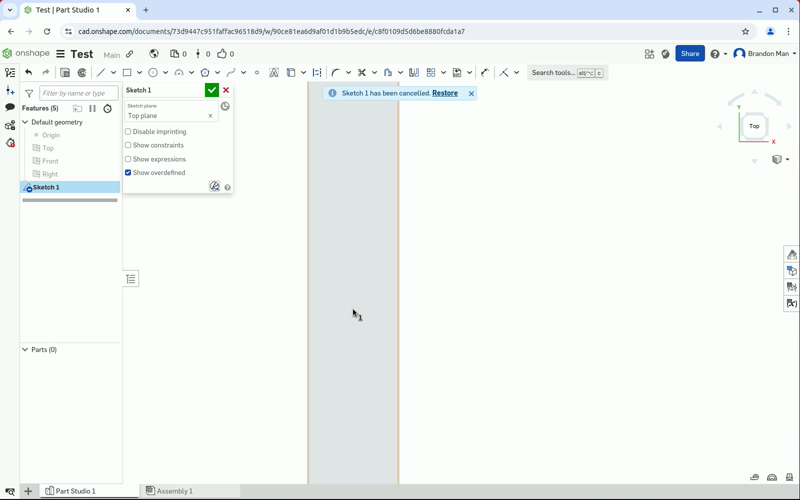
scroll(-6)
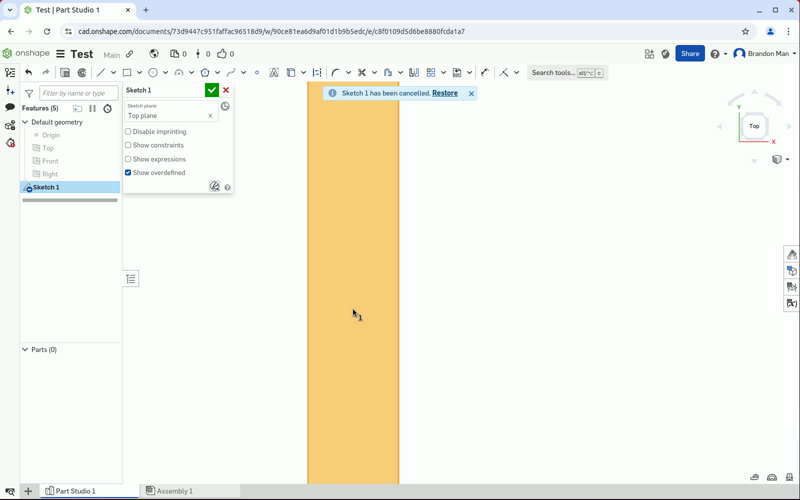
scroll(-6)
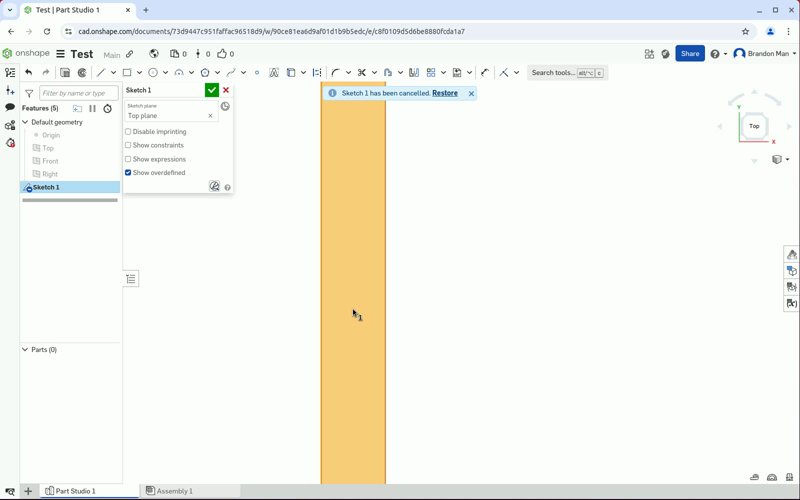
scroll(-6)
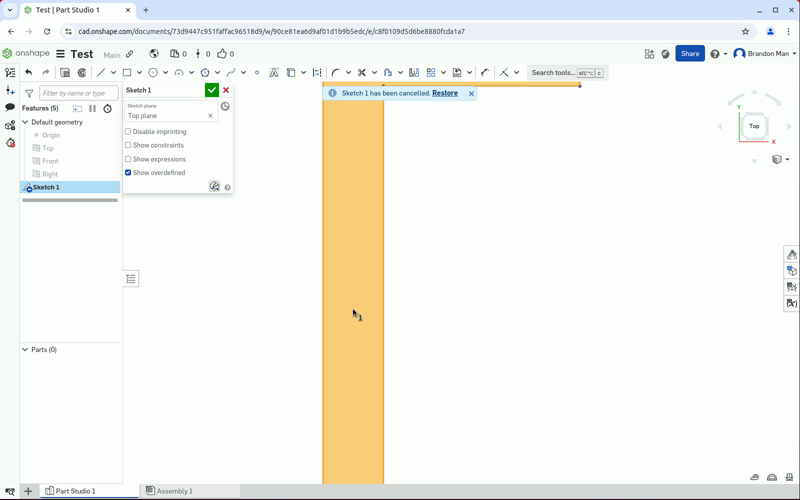
scroll(-6)
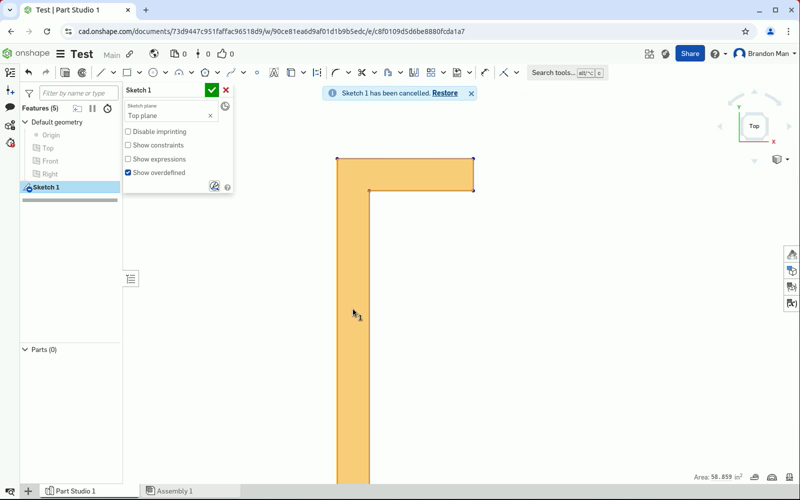
scroll(-6)
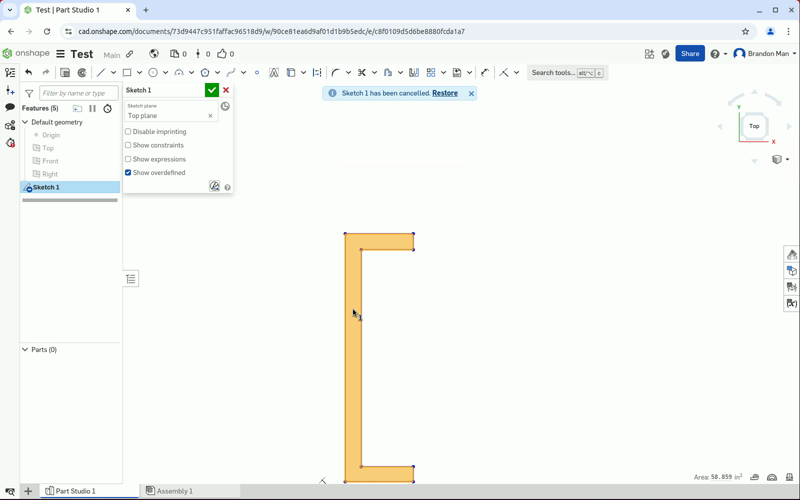
scroll(-6)
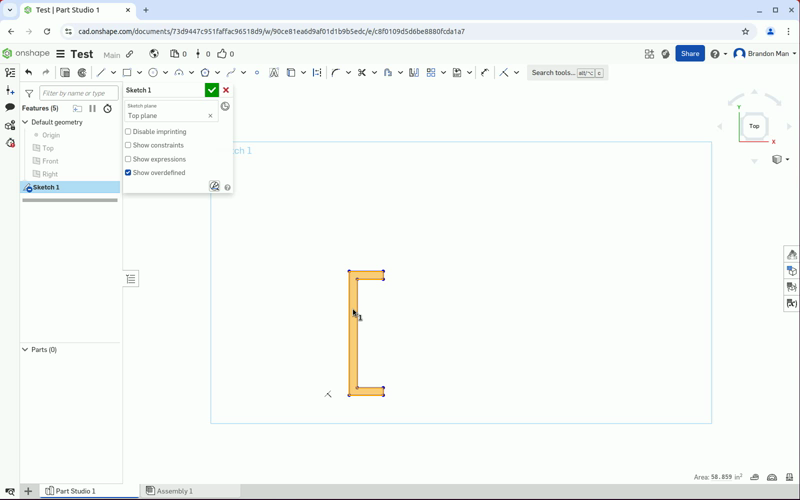
mouse_move(73, 352)
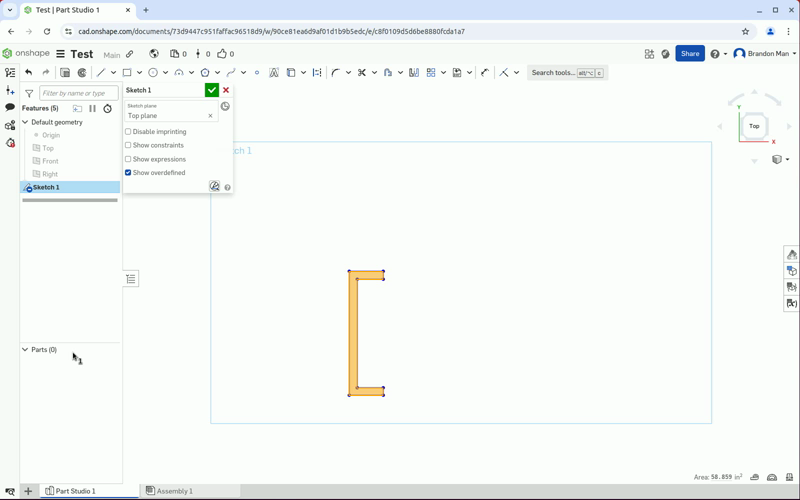
key(shift+y)
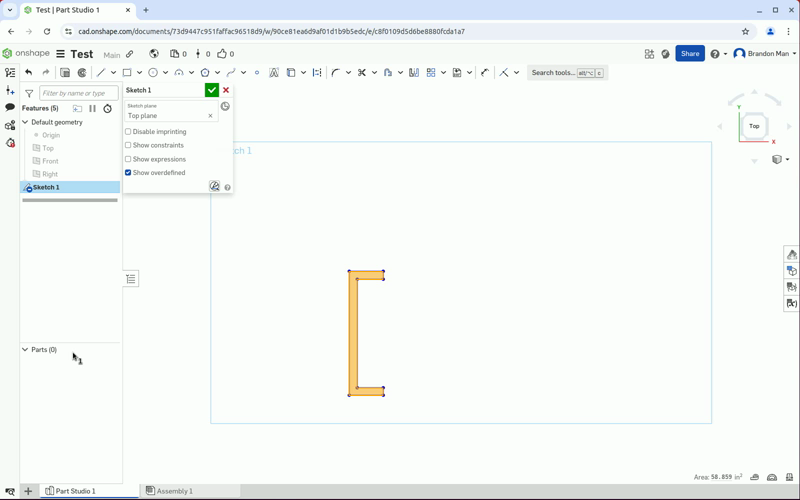
key(shift+e)
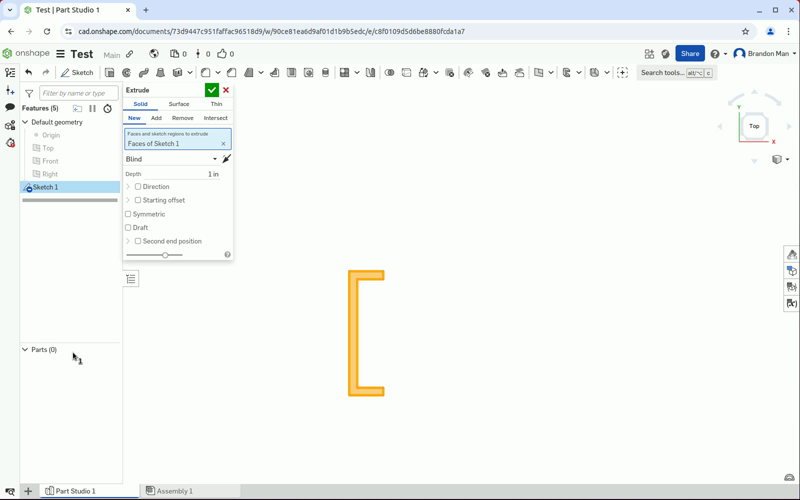
mouse_move(143, 106)
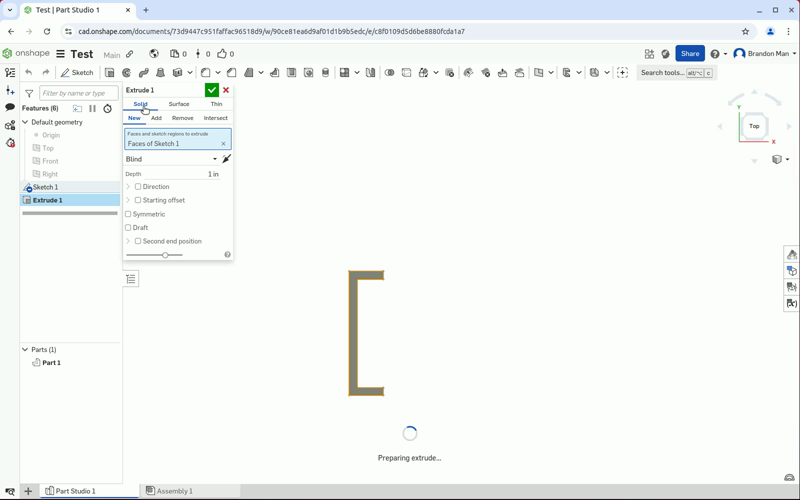
click(143, 106)
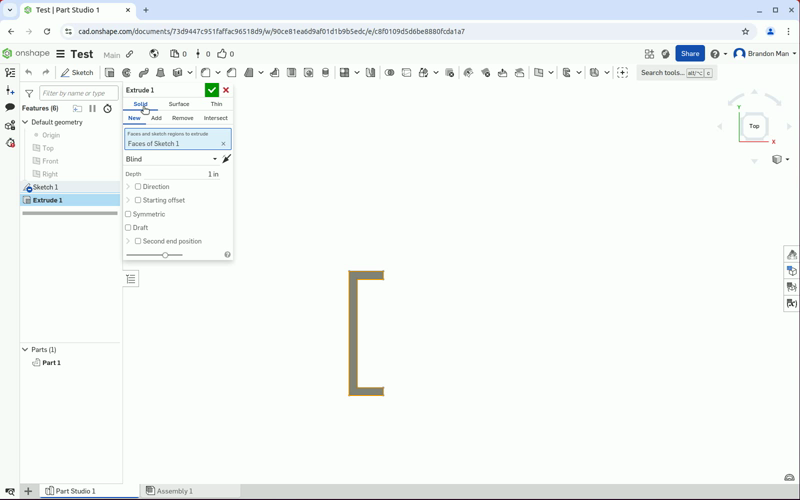
mouse_move(137, 120)
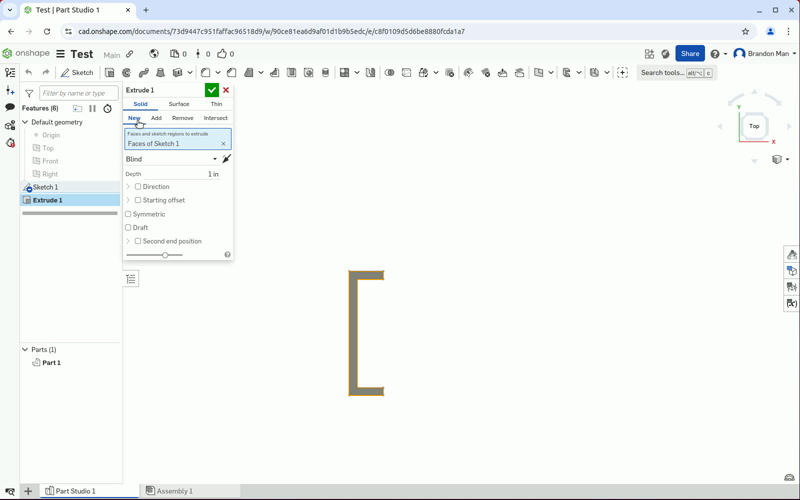
click(137, 120)
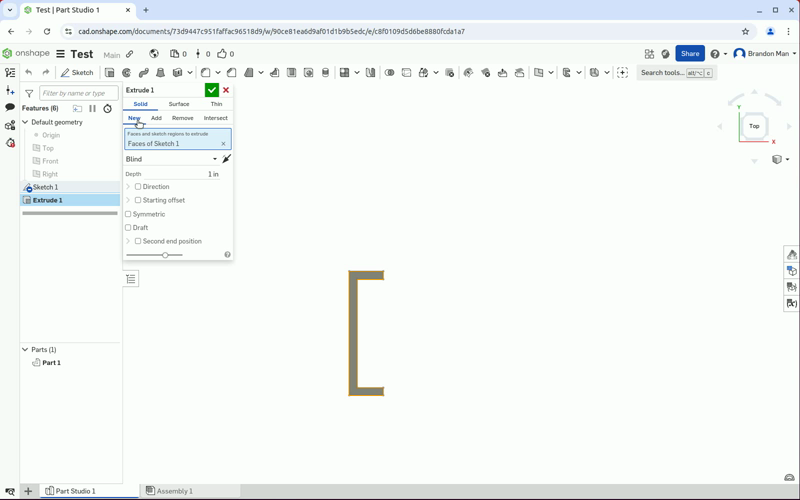
key(tab, 4)
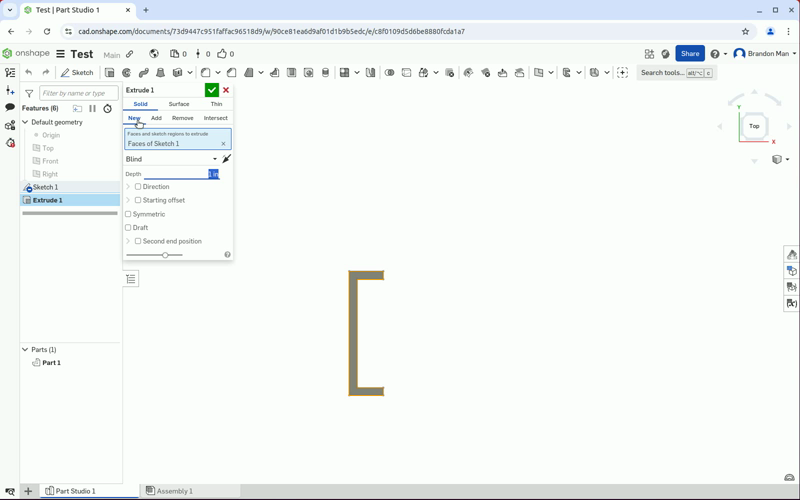
text(12.758)
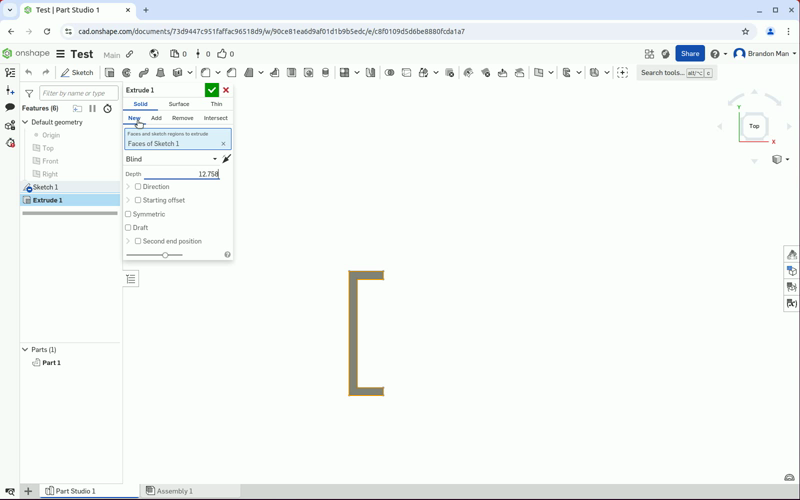
key(enter)
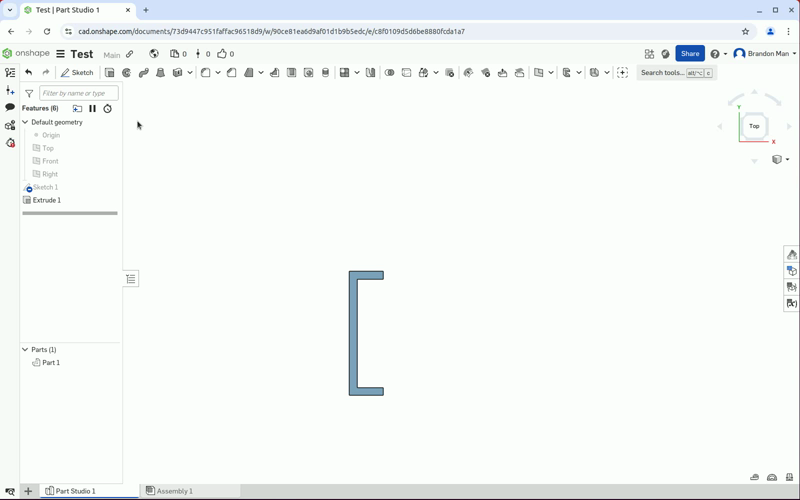
key(shift+h)
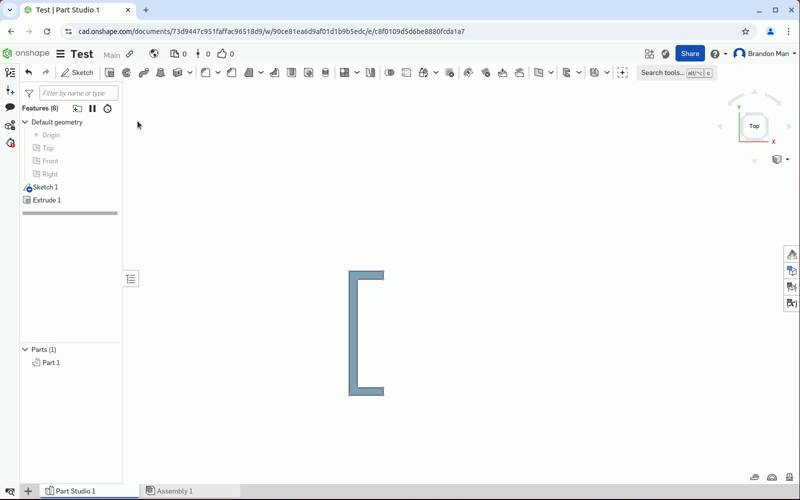
key(shift+h)
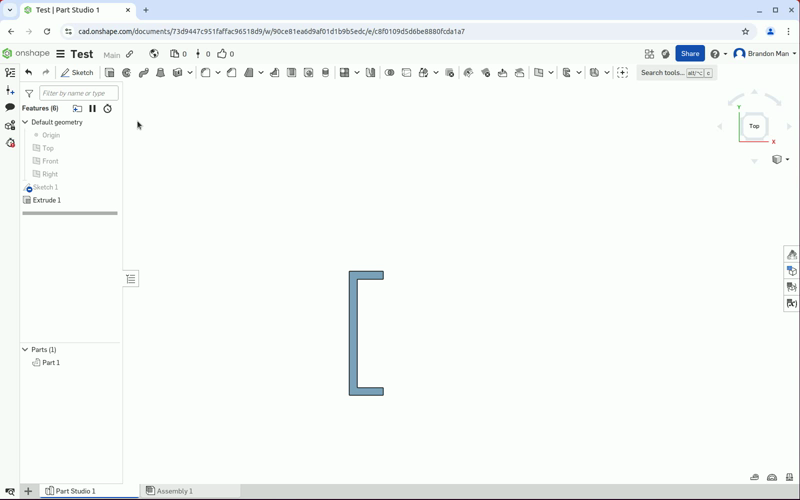
mouse_move(73, 189)
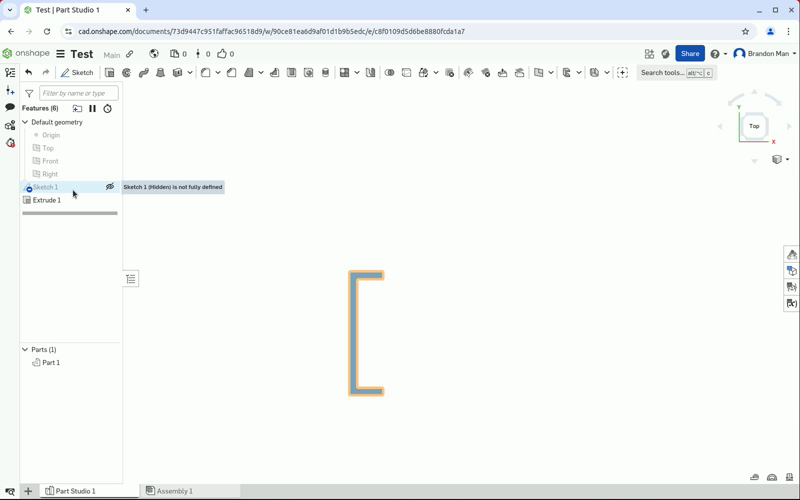
click(73, 189)
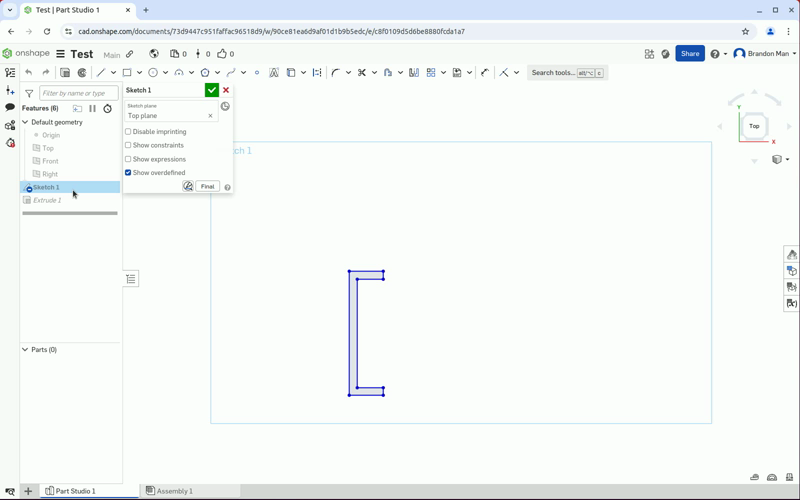
mouse_move(229, 92)
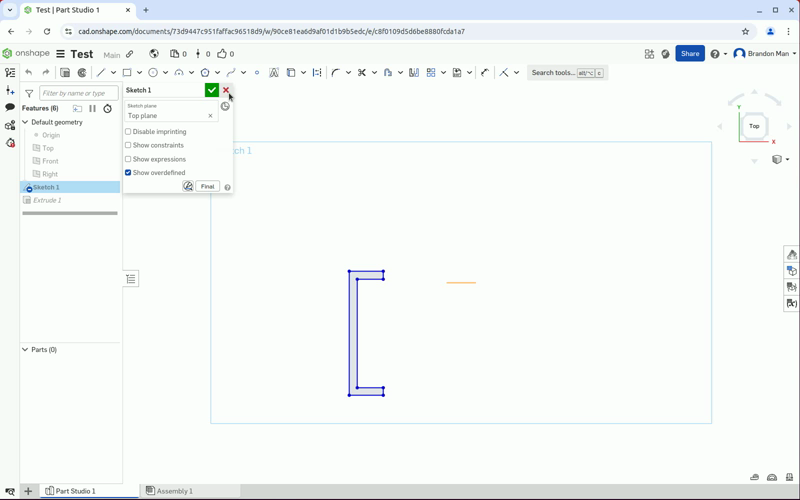
click(229, 92)
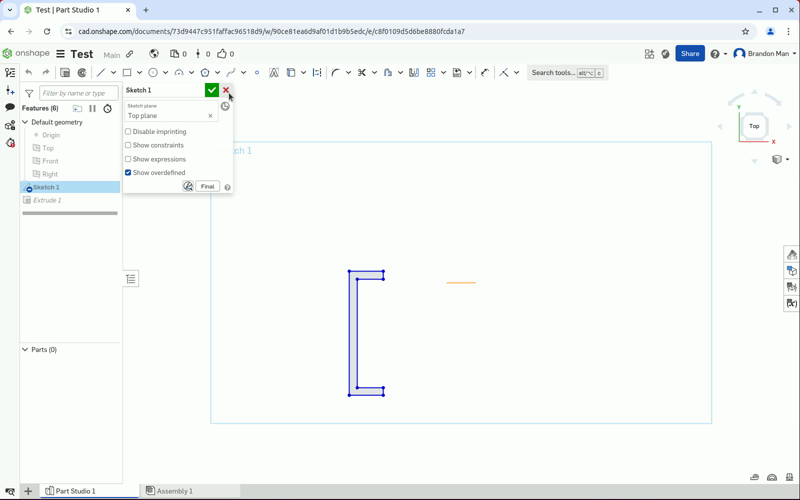
key(shift+s)
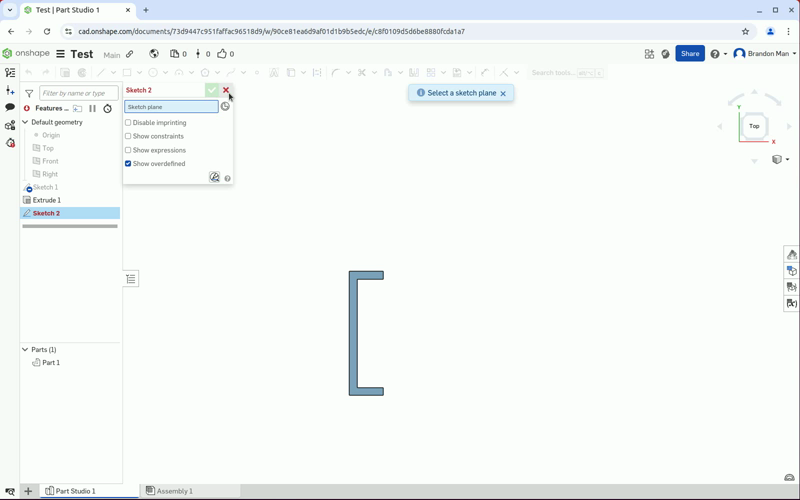
mouse_move(73, 150)
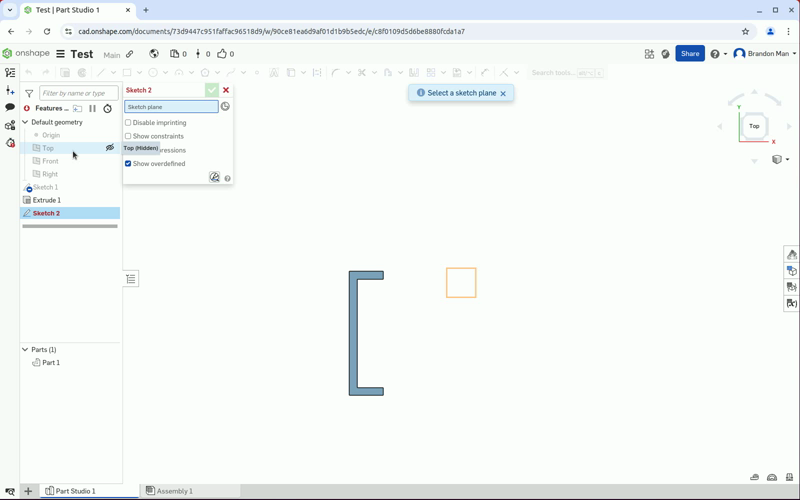
click(73, 150)
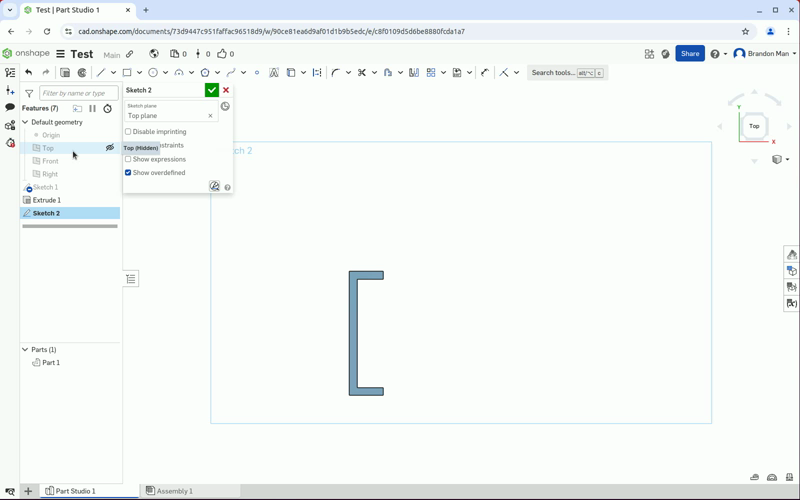
mouse_move(73, 352)
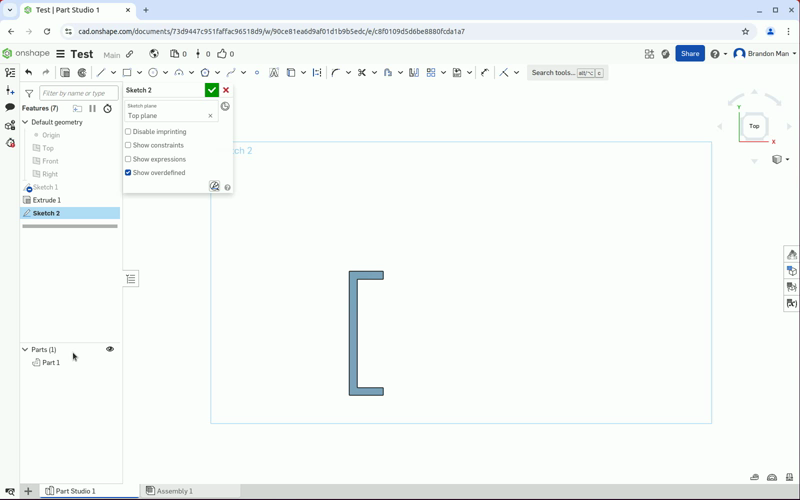
key(y)
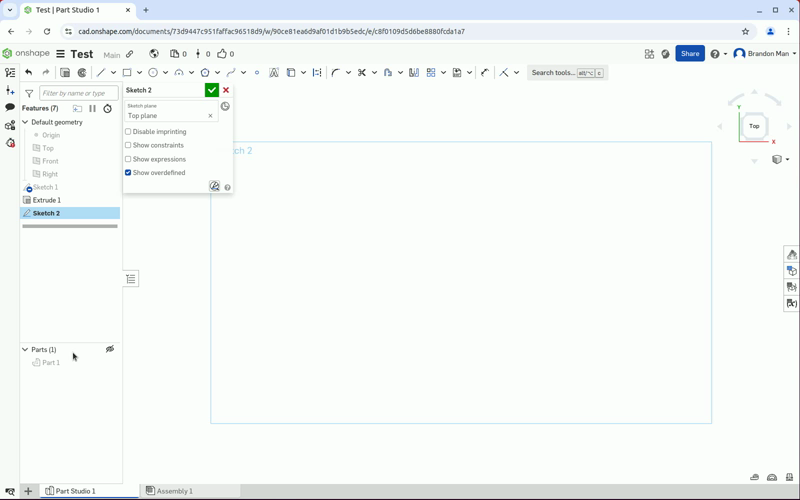
key(l)
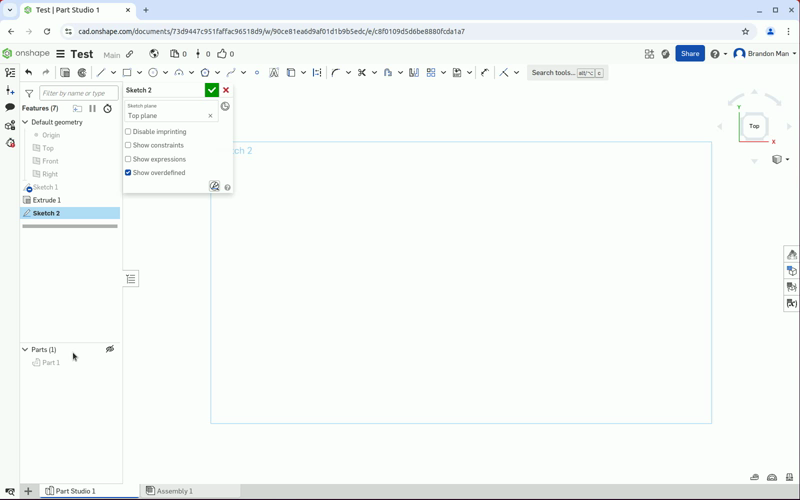
key_down(shift)
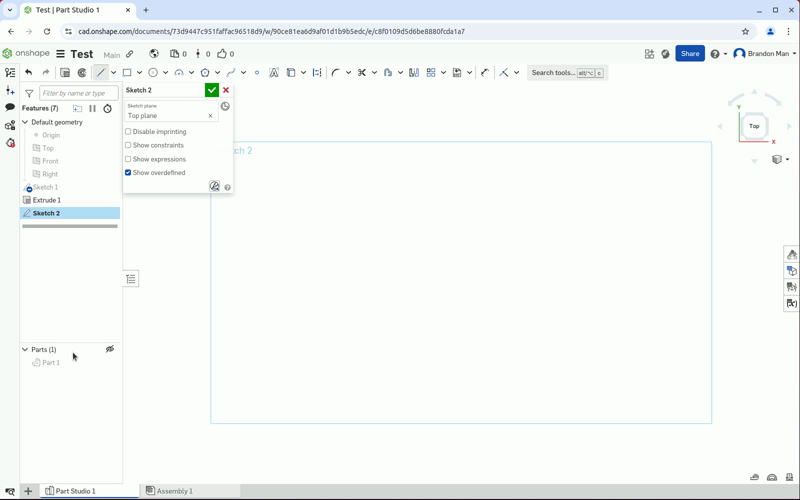
mouse_move(454, 395)
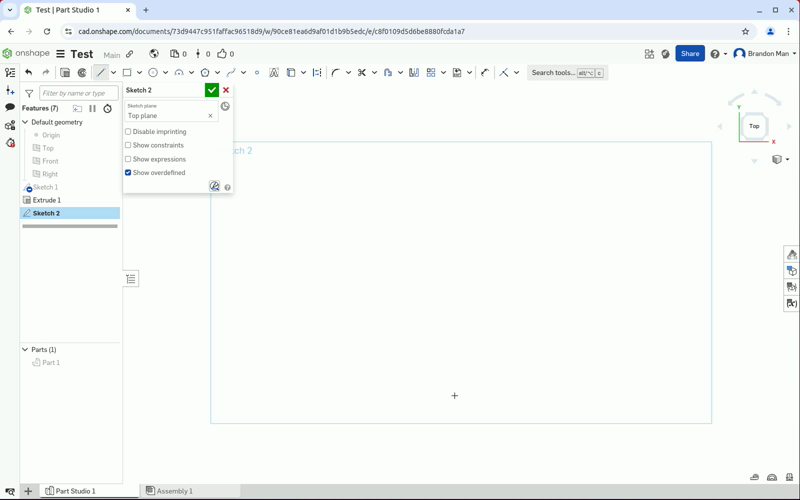
click(454, 395)
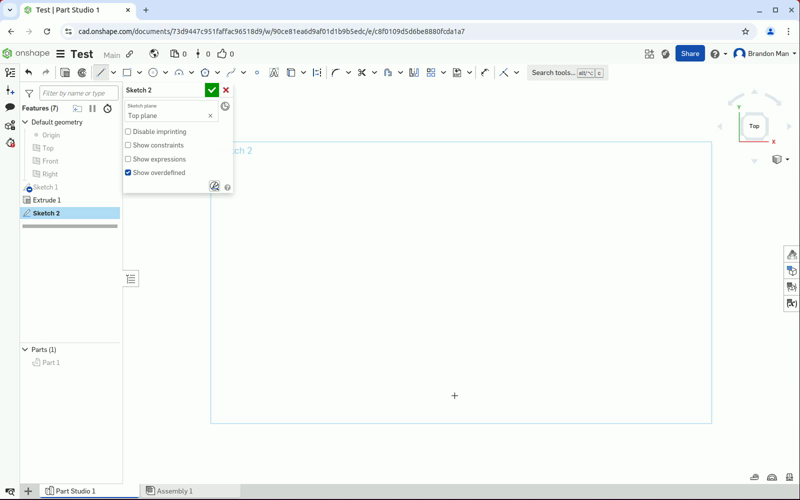
key_up(shift)
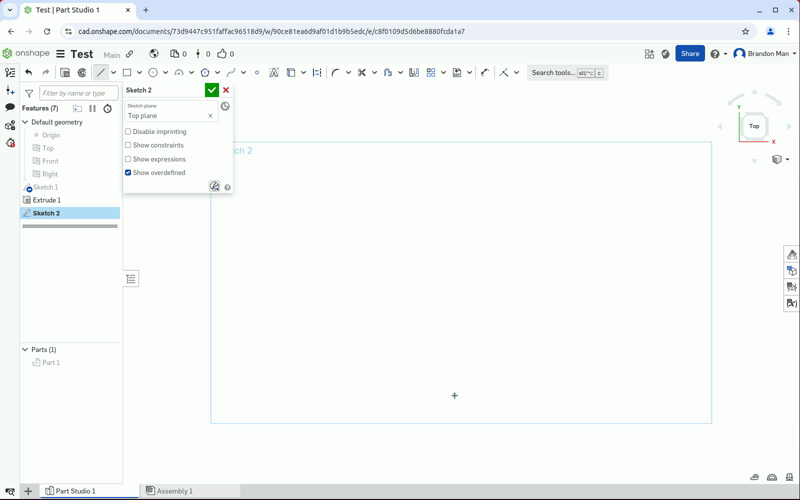
key_down(shift)
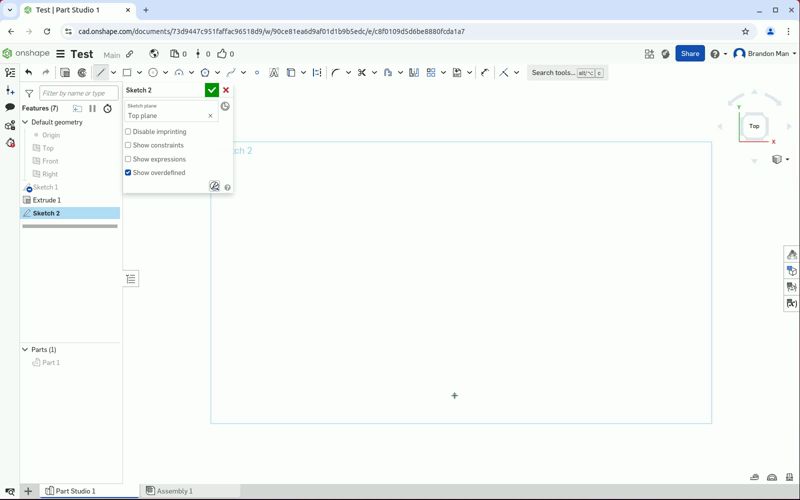
mouse_move(484, 395)
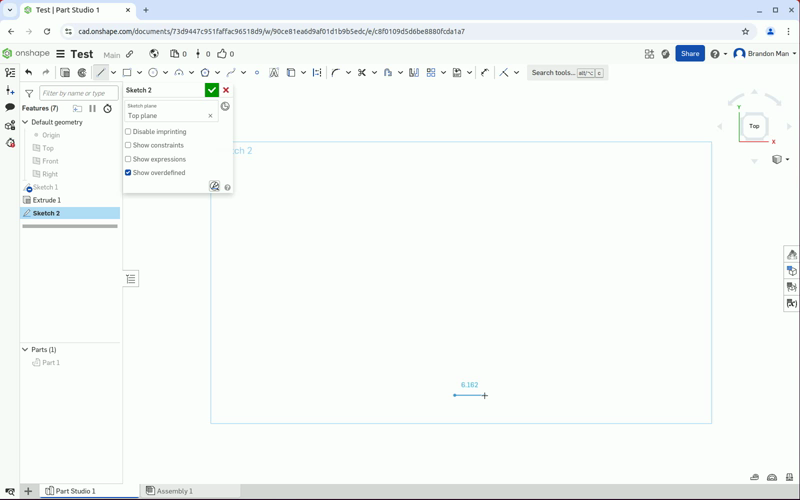
mouse_move(489, 395)
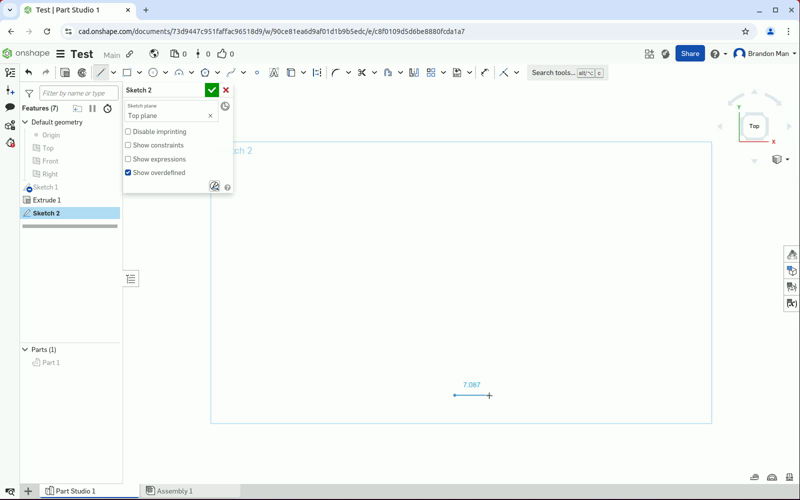
click(489, 395)
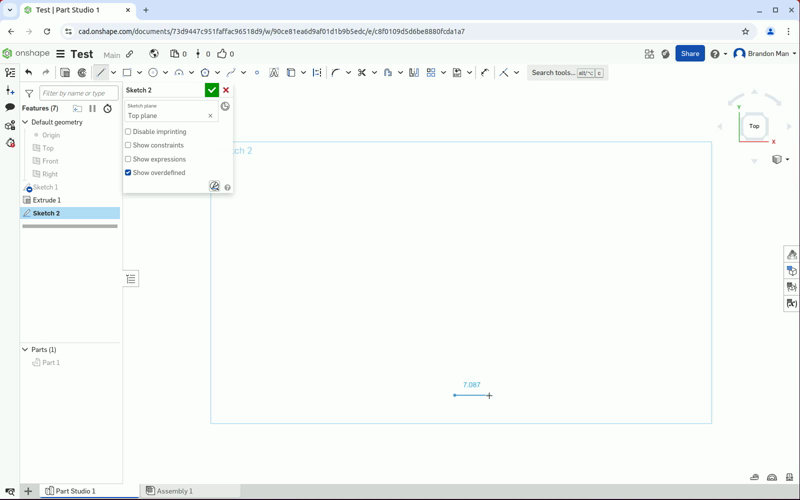
key_up(shift)
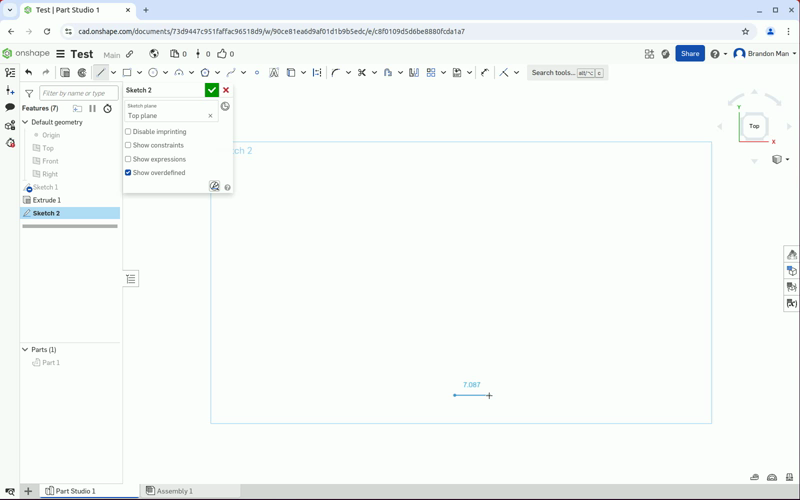
key_down(shift)
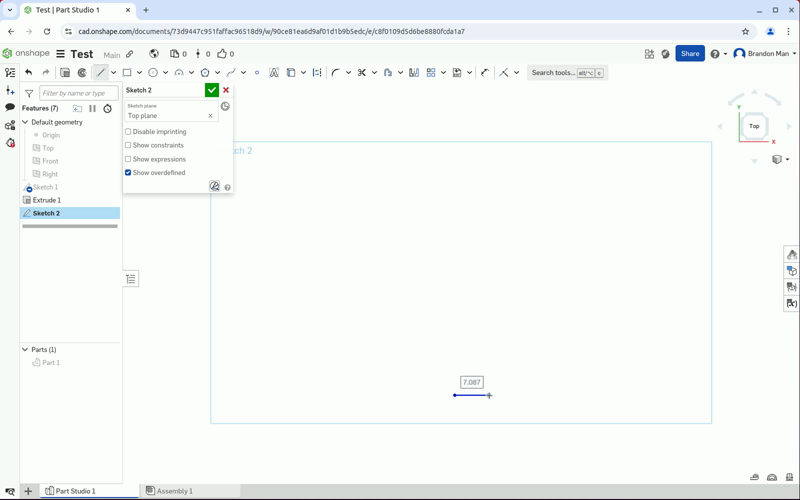
mouse_move(489, 271)
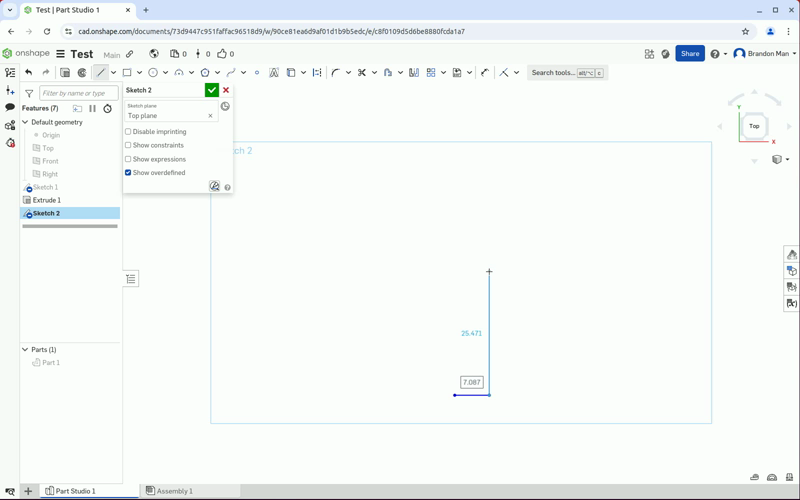
click(489, 271)
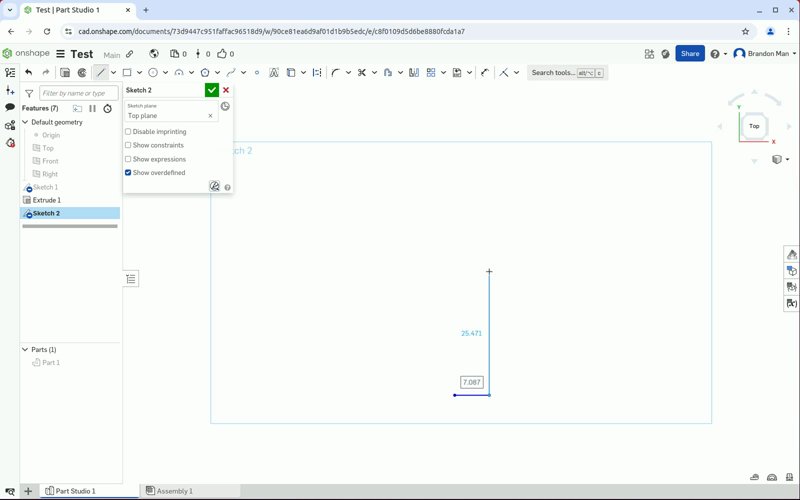
key_up(shift)
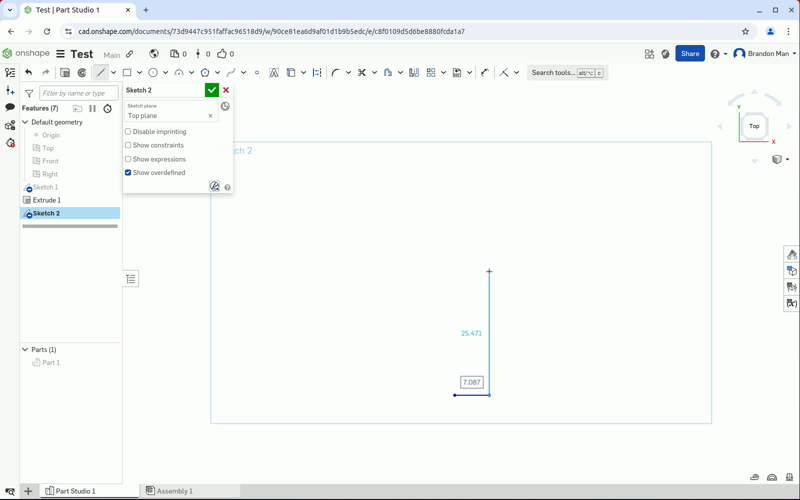
key_down(shift)
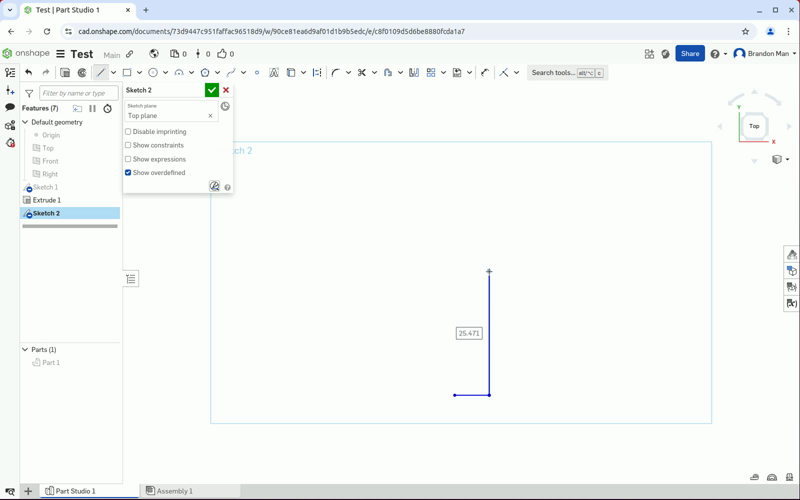
mouse_move(519, 271)
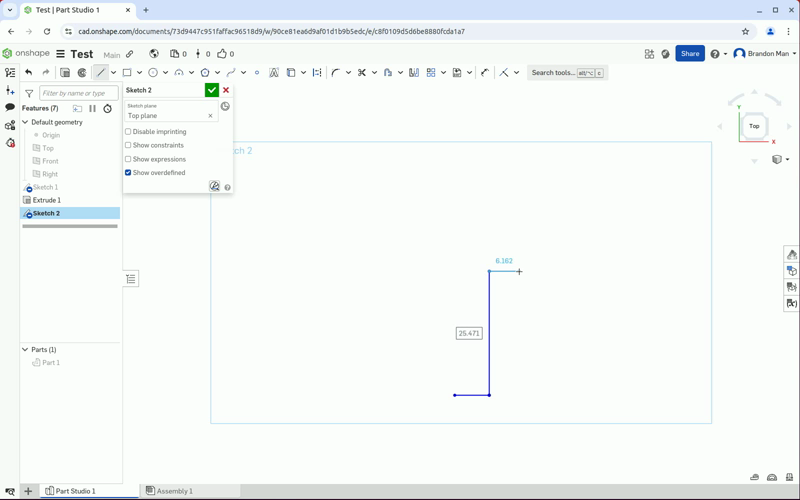
mouse_move(454, 271)
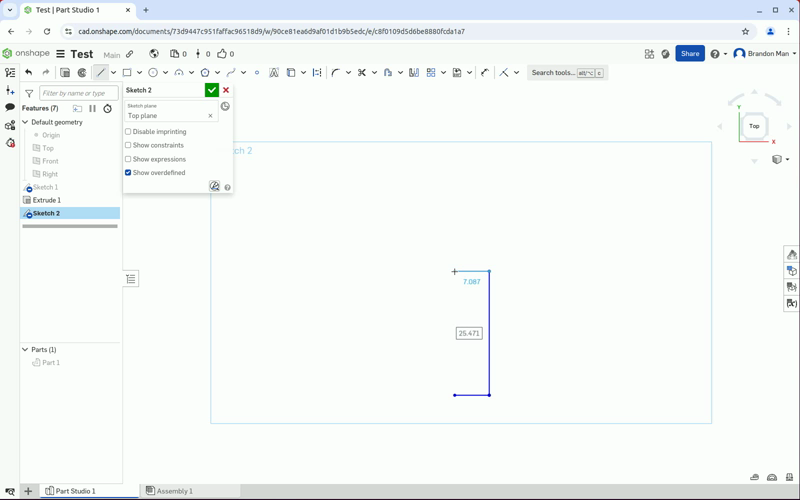
click(454, 271)
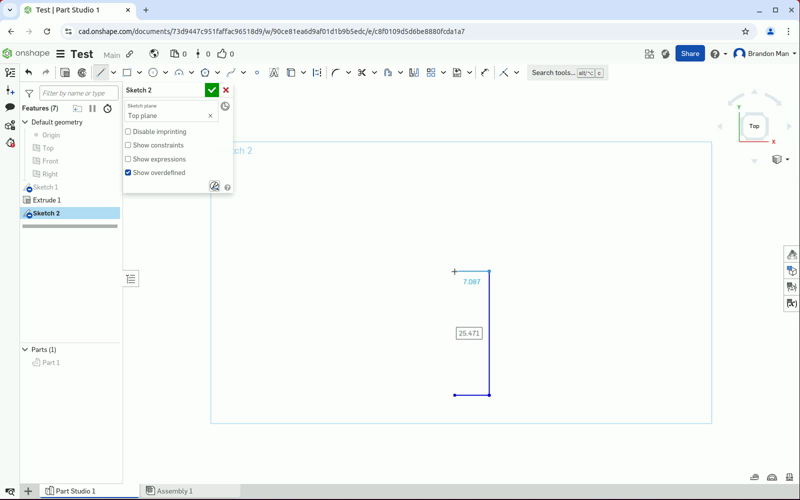
key_up(shift)
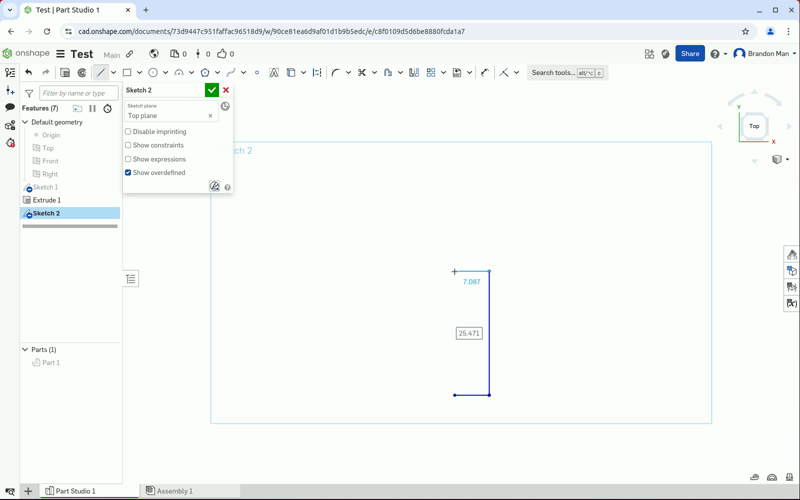
key_down(shift)
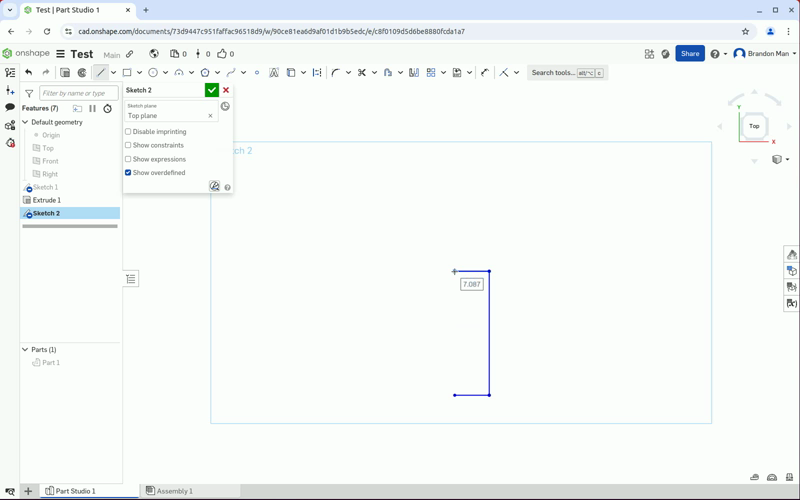
mouse_move(484, 271)
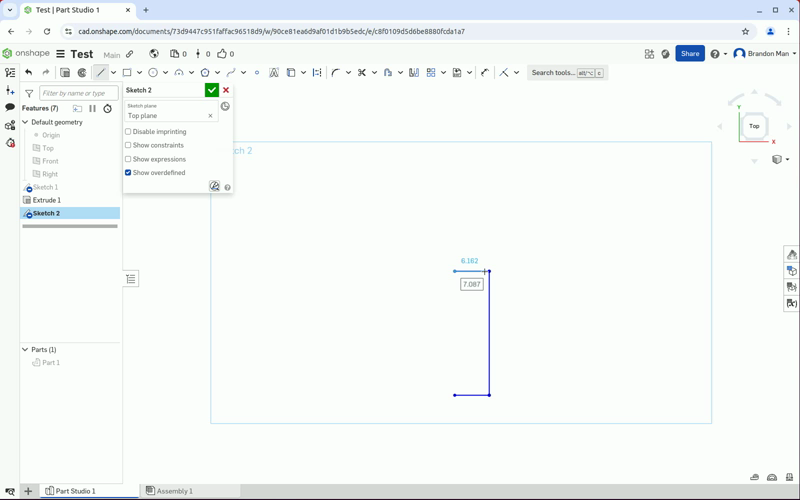
mouse_move(454, 279)
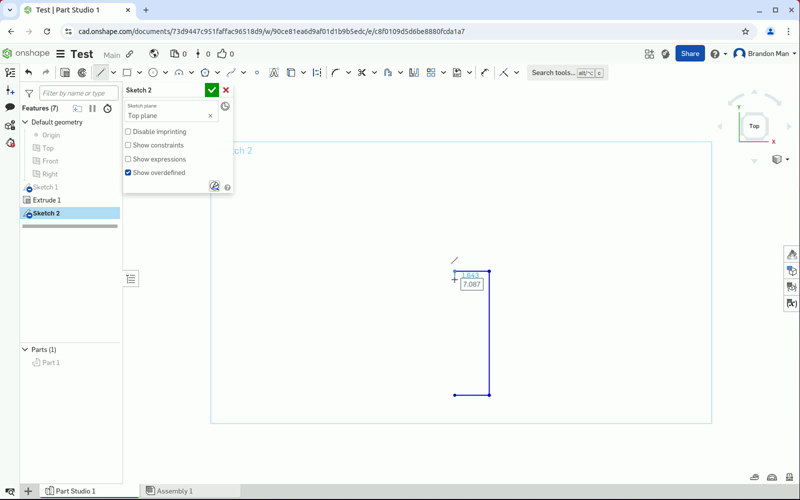
click(454, 279)
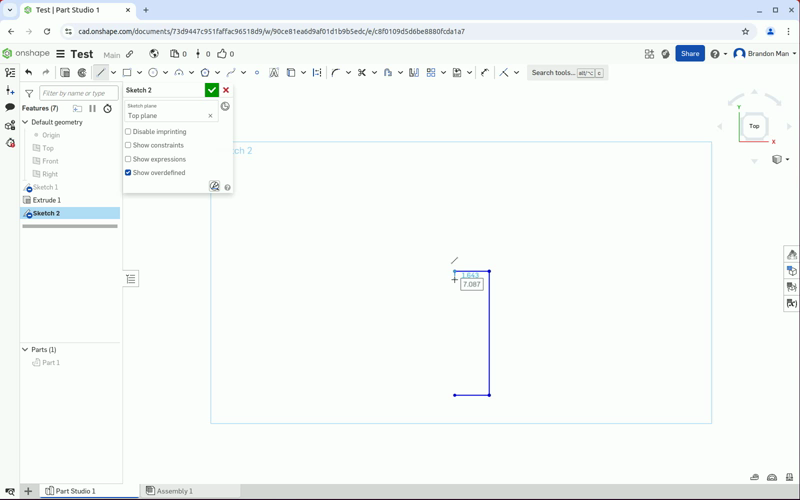
key_up(shift)
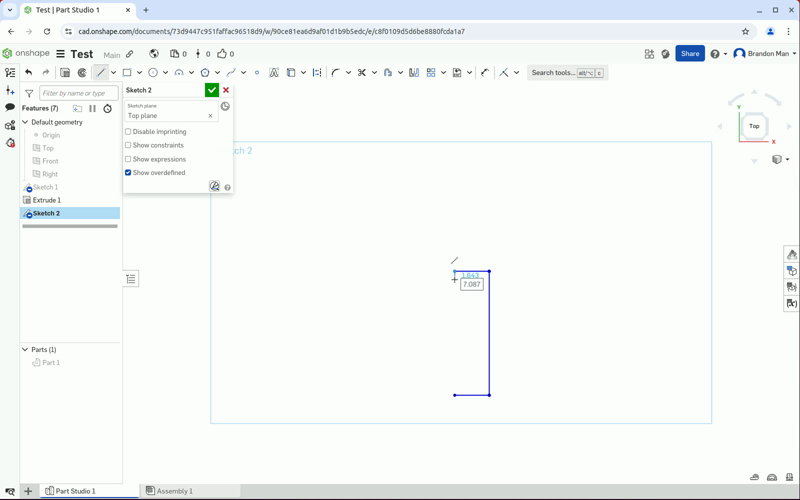
key_down(shift)
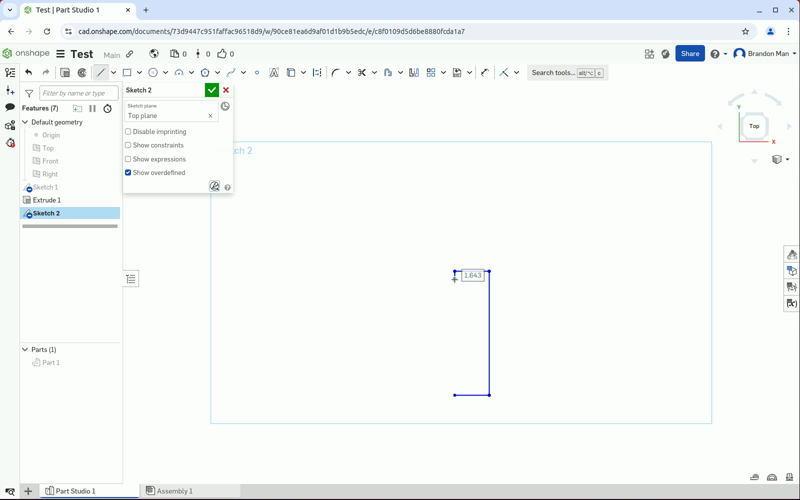
mouse_move(484, 279)
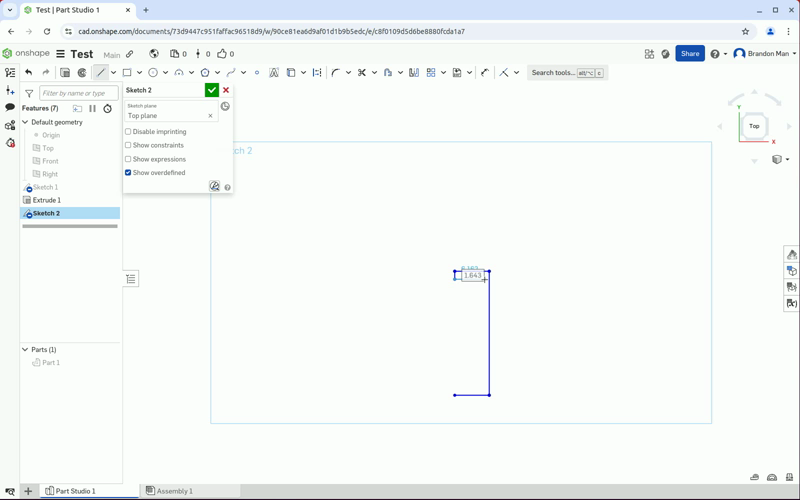
mouse_move(481, 279)
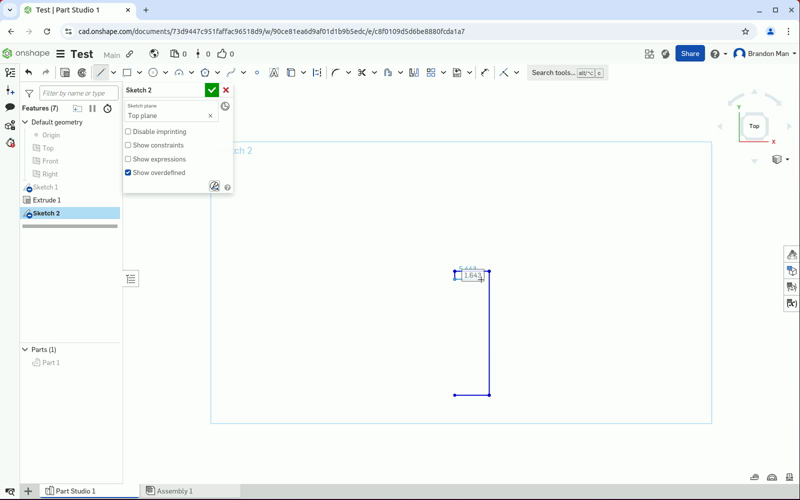
click(481, 279)
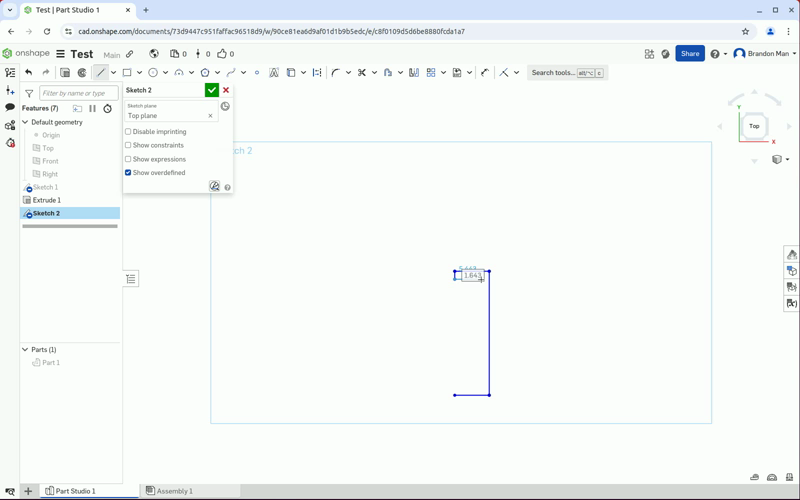
key_up(shift)
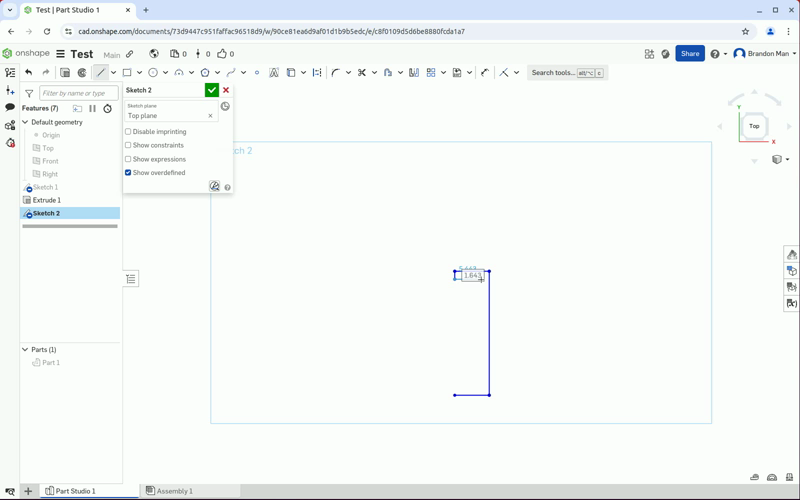
key_down(shift)
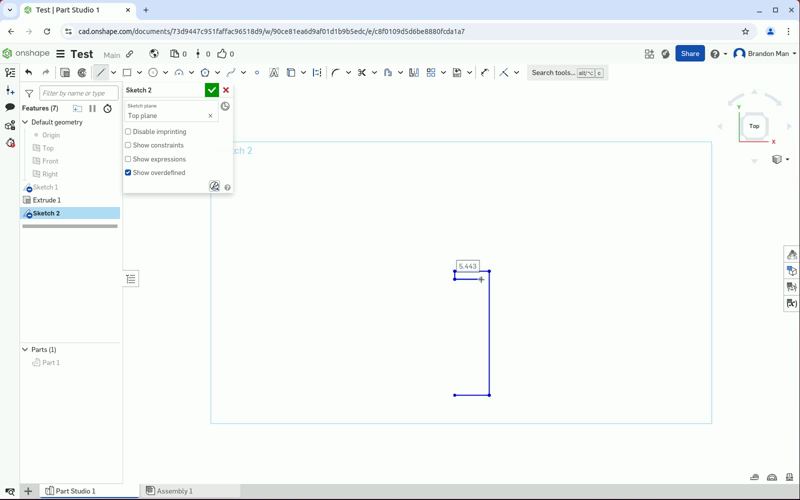
mouse_move(481, 387)
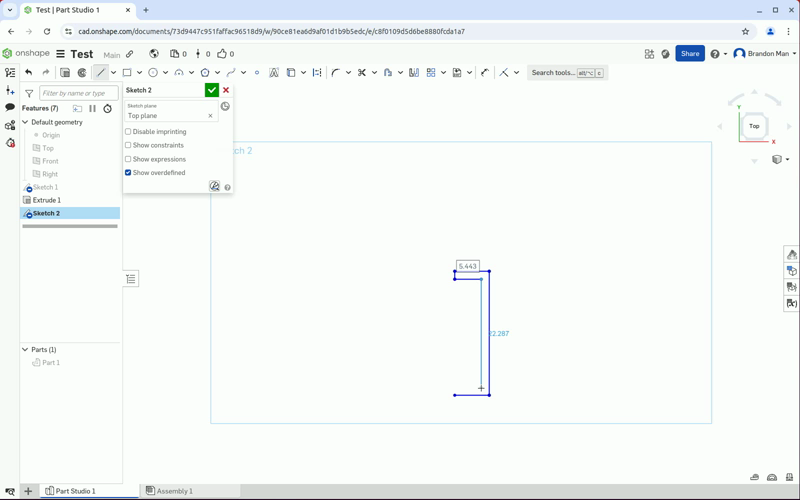
click(481, 387)
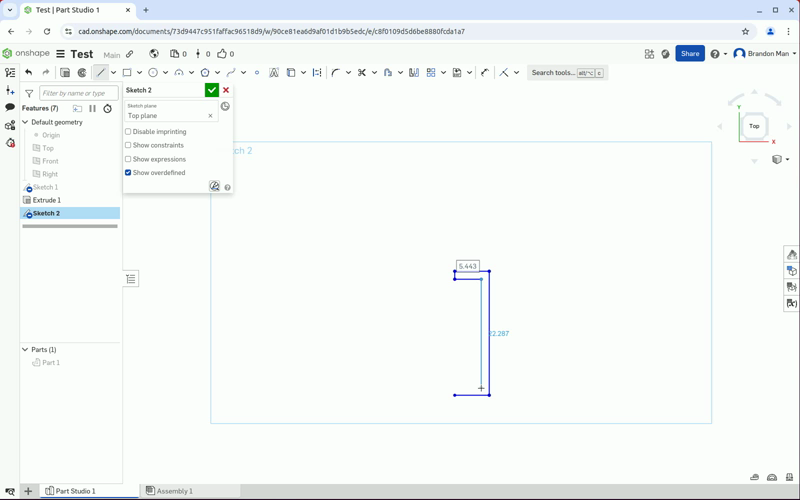
key_up(shift)
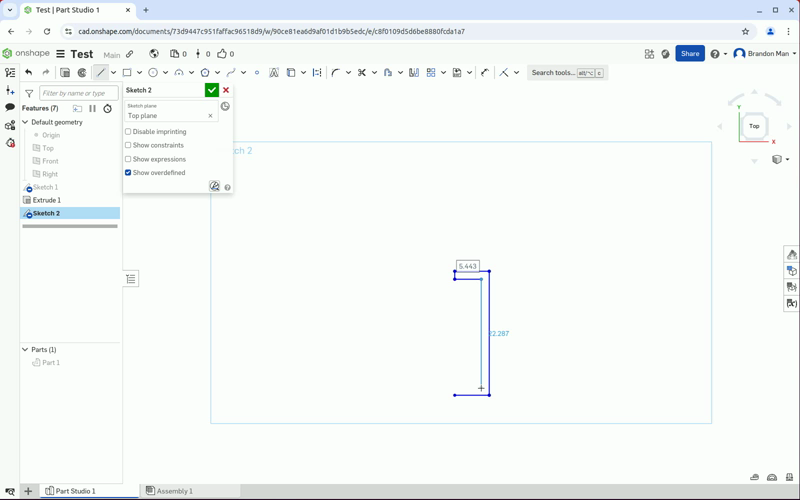
key_down(shift)
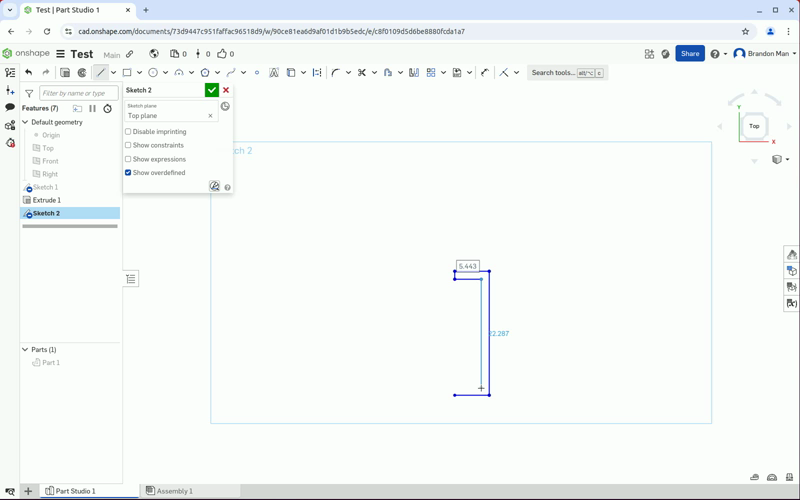
mouse_move(511, 387)
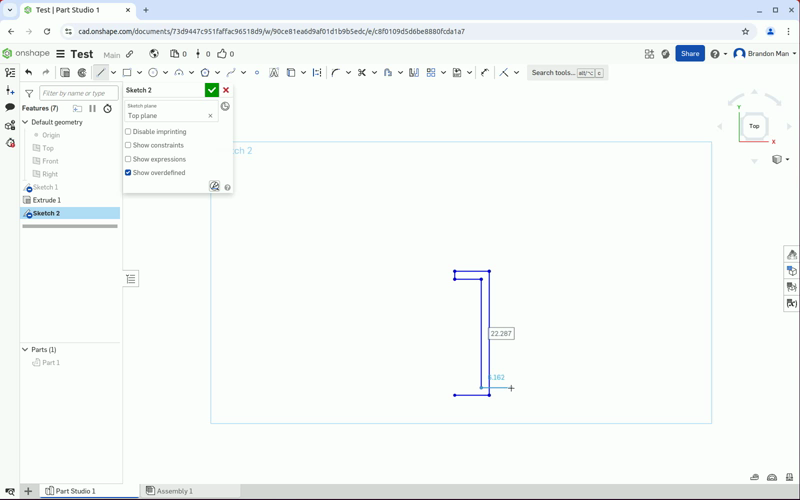
mouse_move(454, 387)
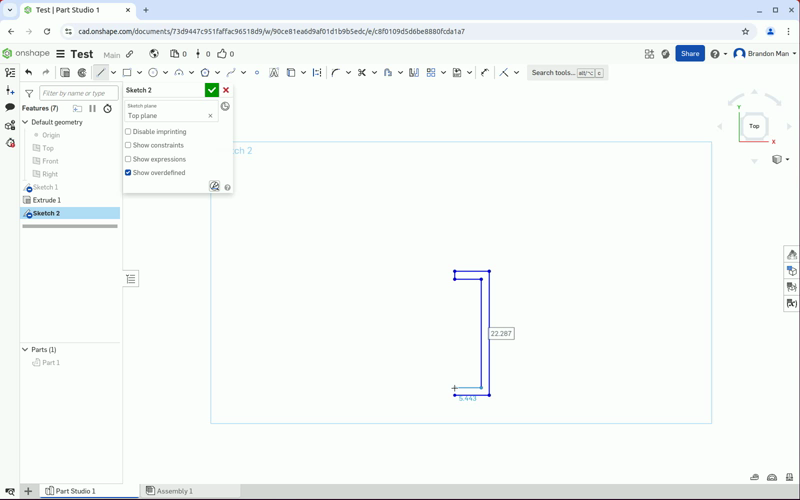
click(454, 387)
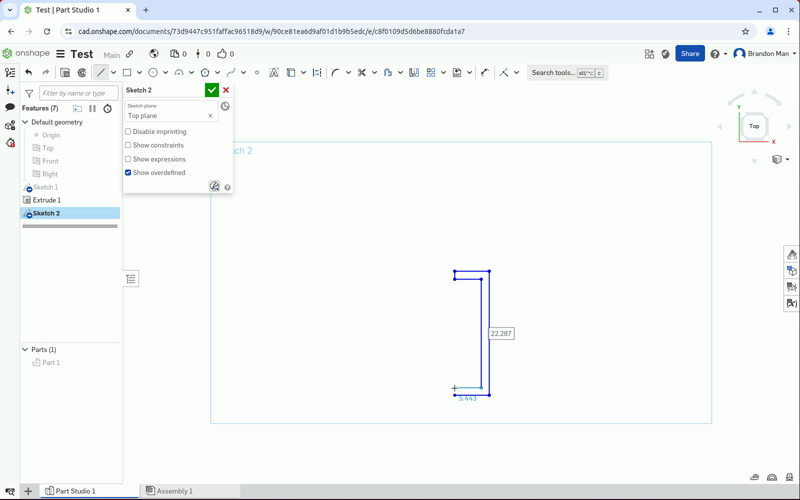
key_up(shift)
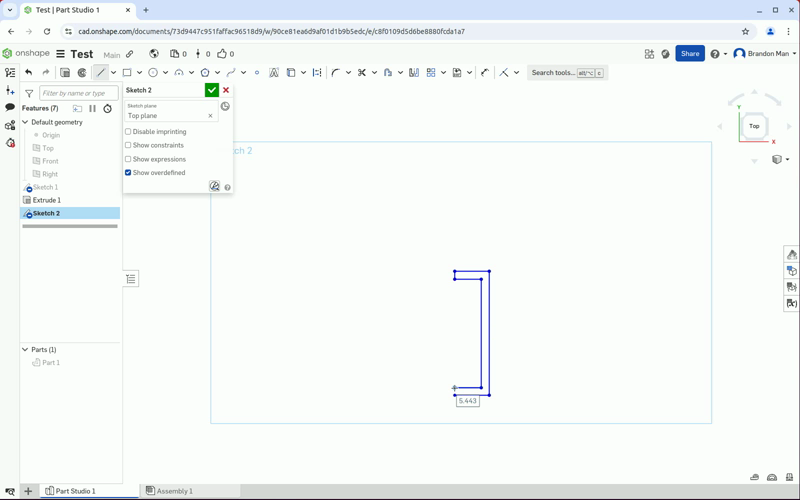
mouse_move(484, 387)
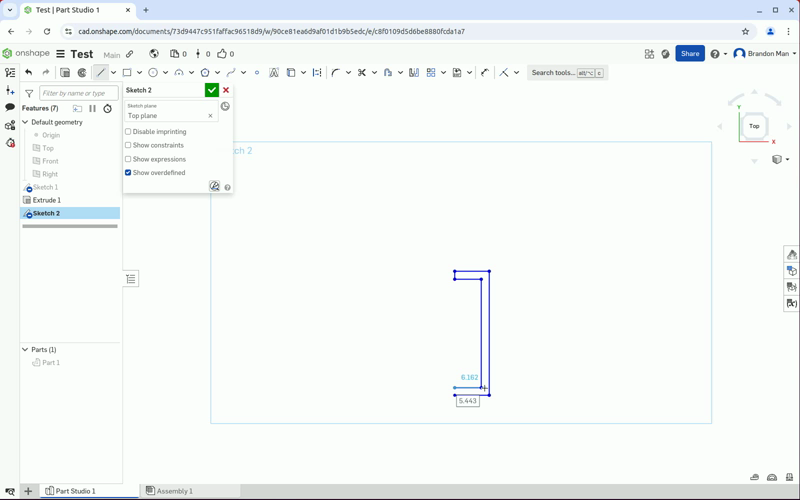
key_down(shift)
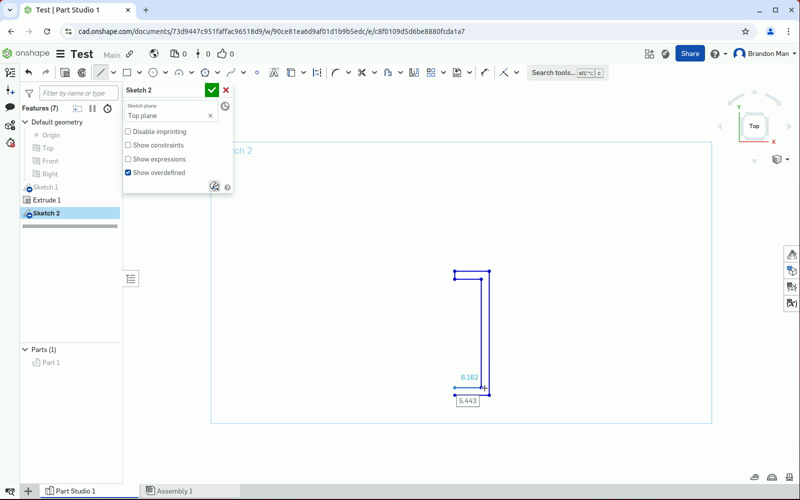
mouse_move(454, 395)
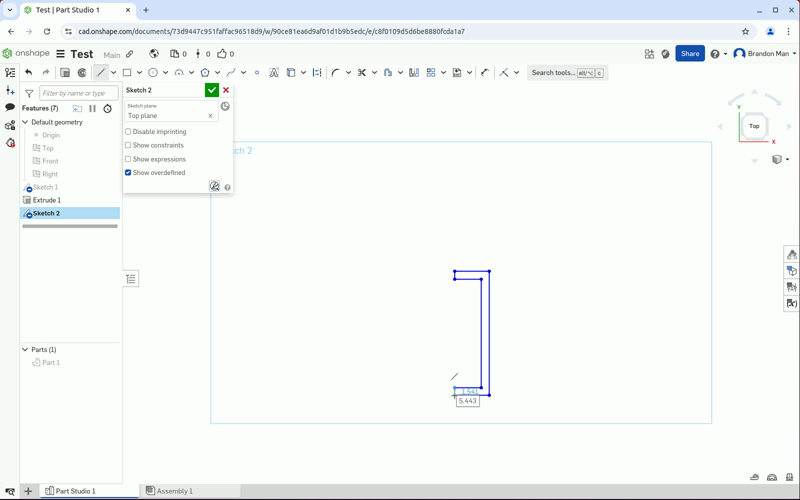
key_up(shift)
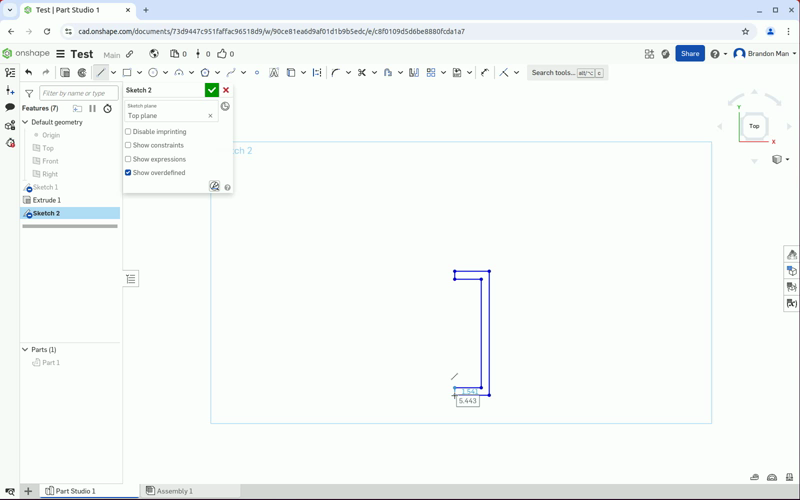
click(454, 395)
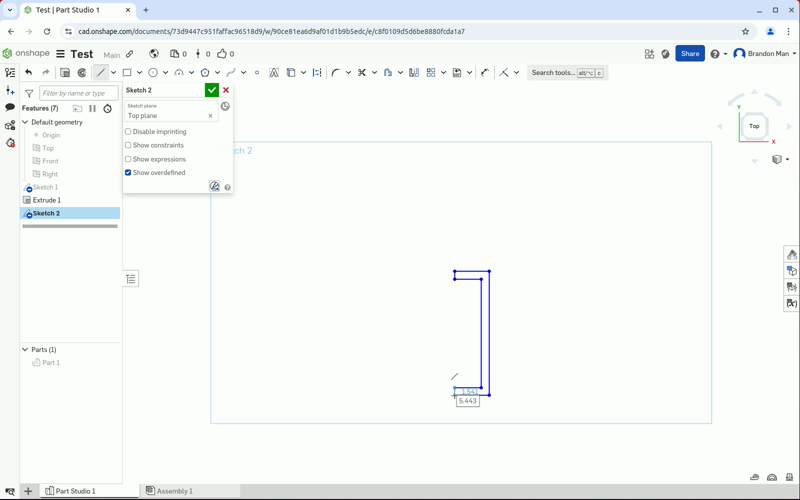
key(esc)
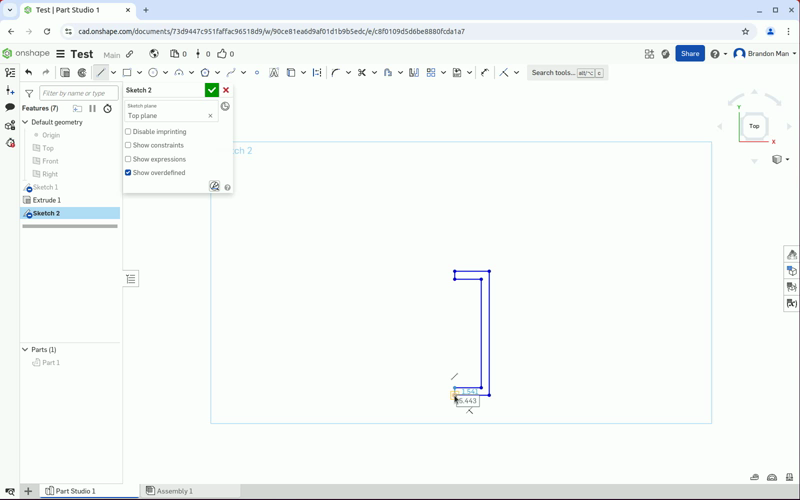
mouse_move(486, 296)
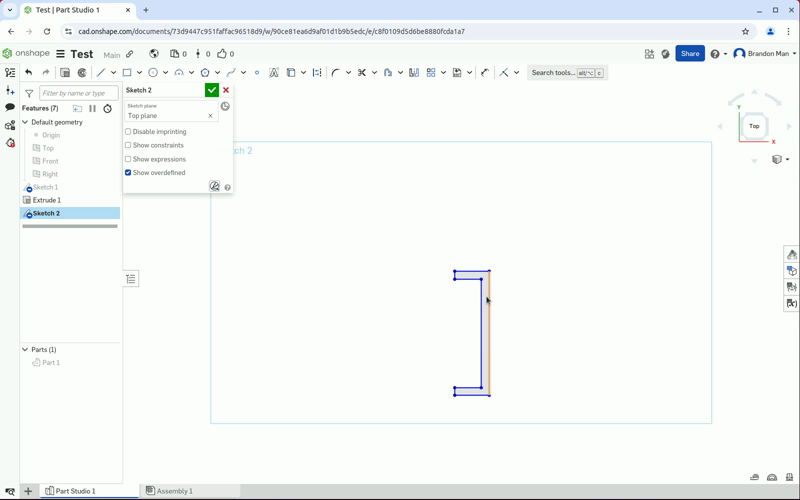
scroll(6)
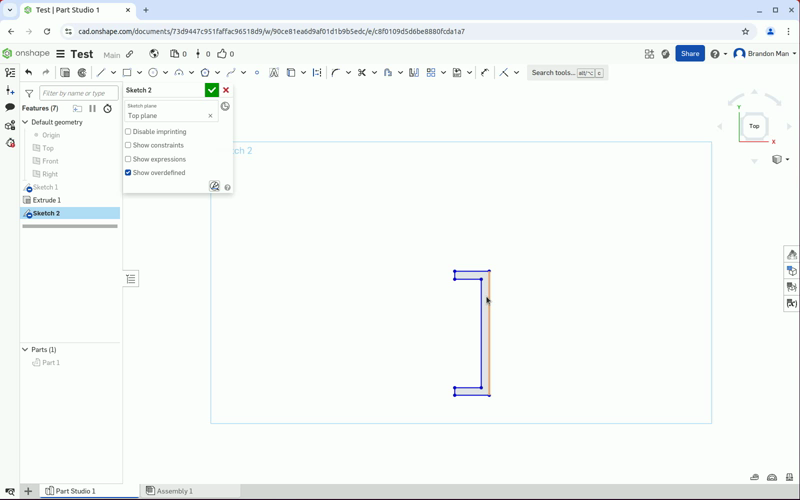
scroll(6)
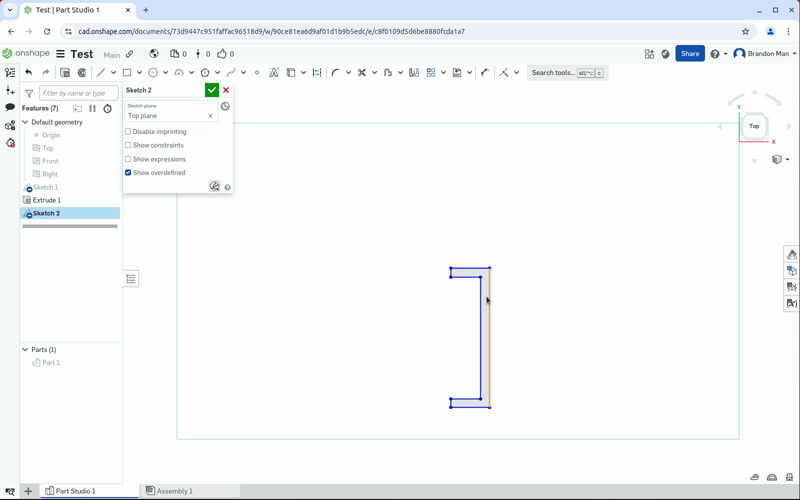
scroll(6)
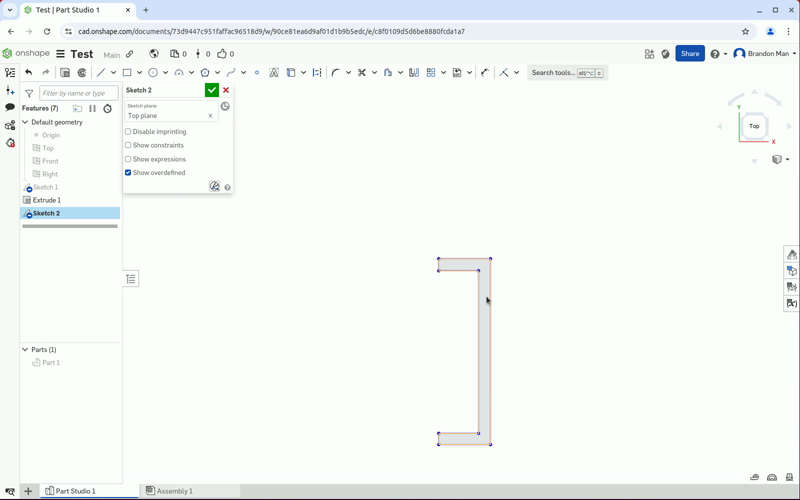
scroll(6)
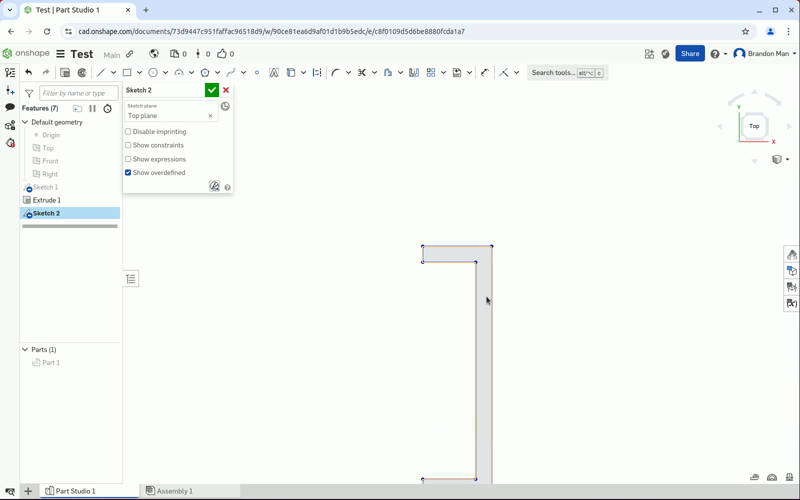
scroll(6)
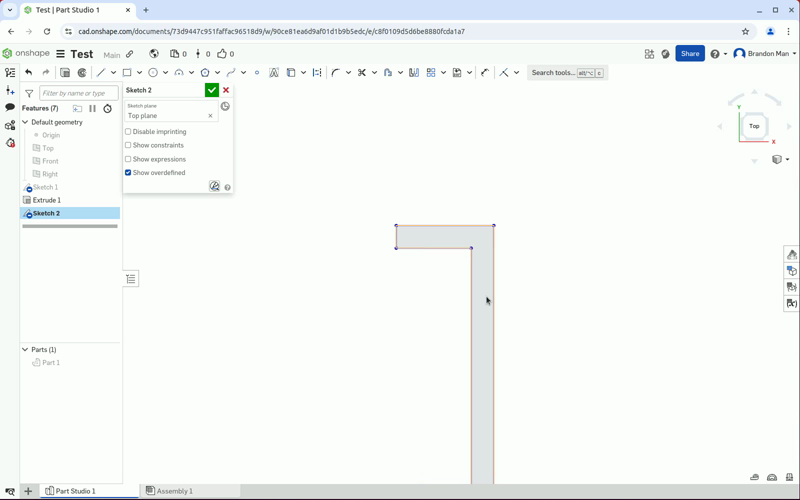
scroll(6)
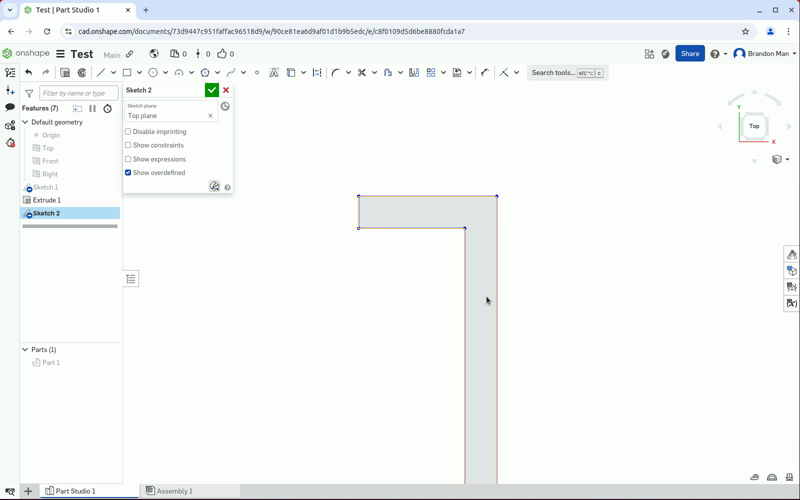
scroll(6)
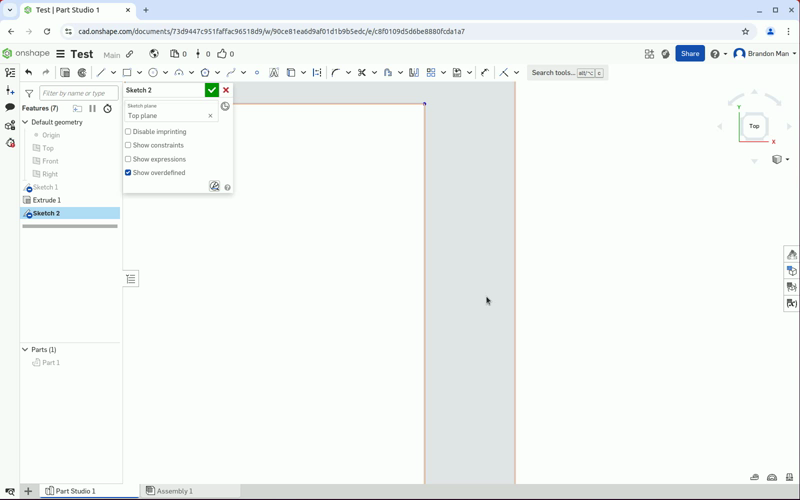
click(486, 296)
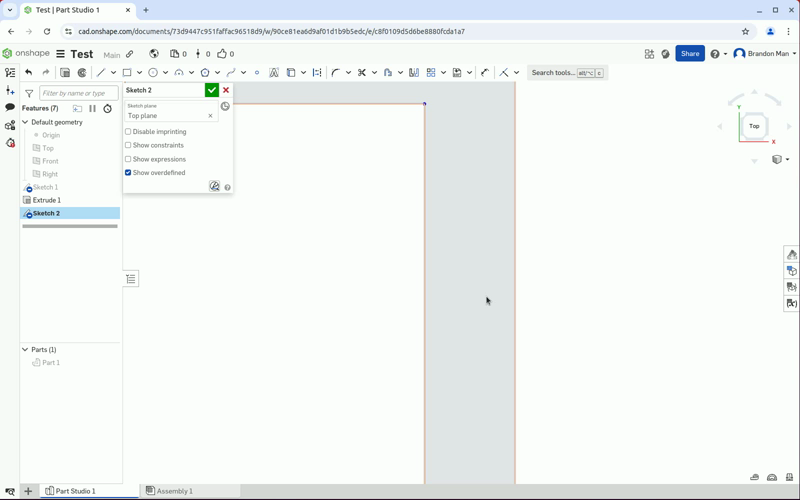
scroll(-6)
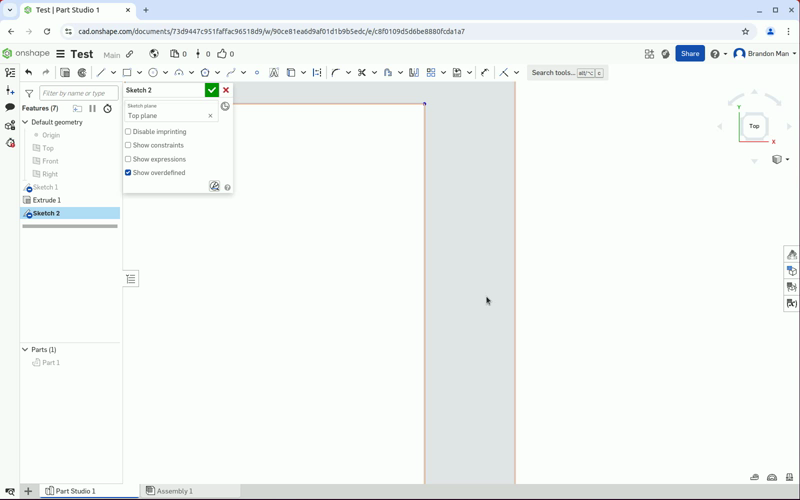
scroll(-6)
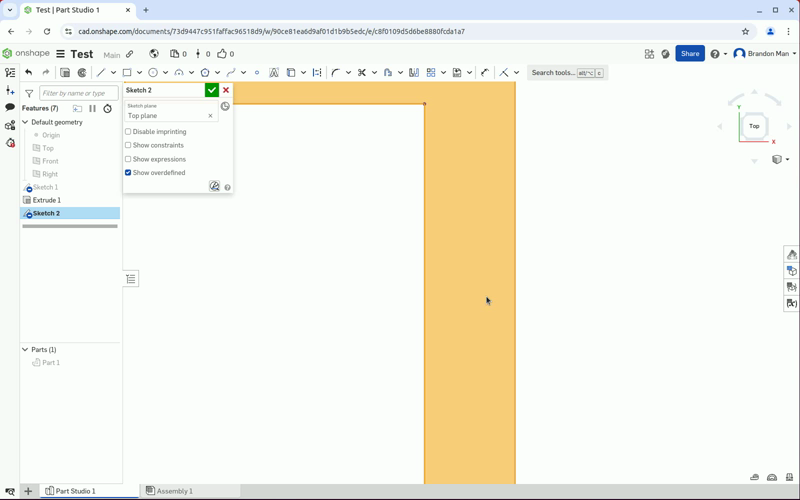
scroll(-6)
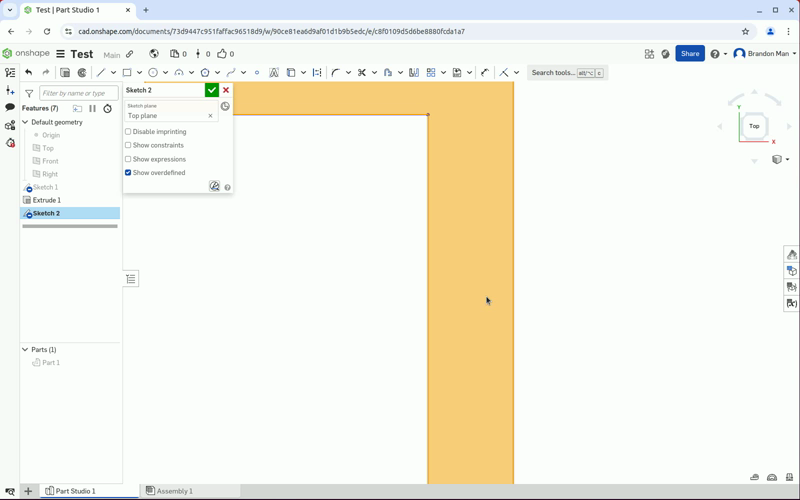
scroll(-6)
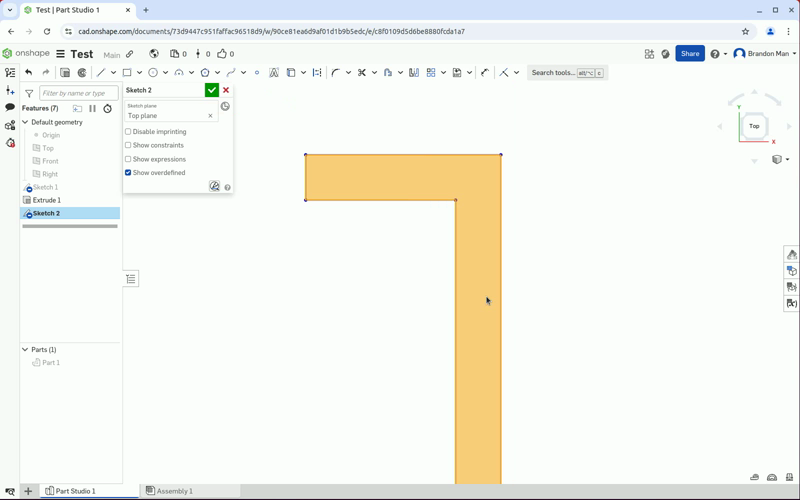
scroll(-6)
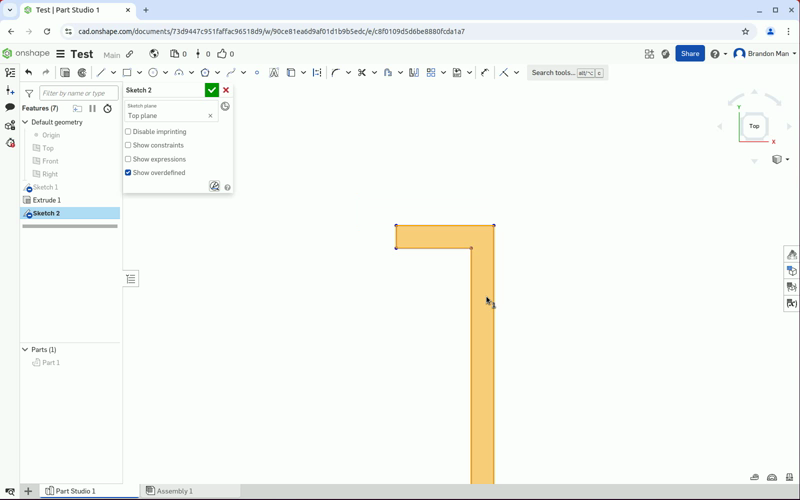
scroll(-6)
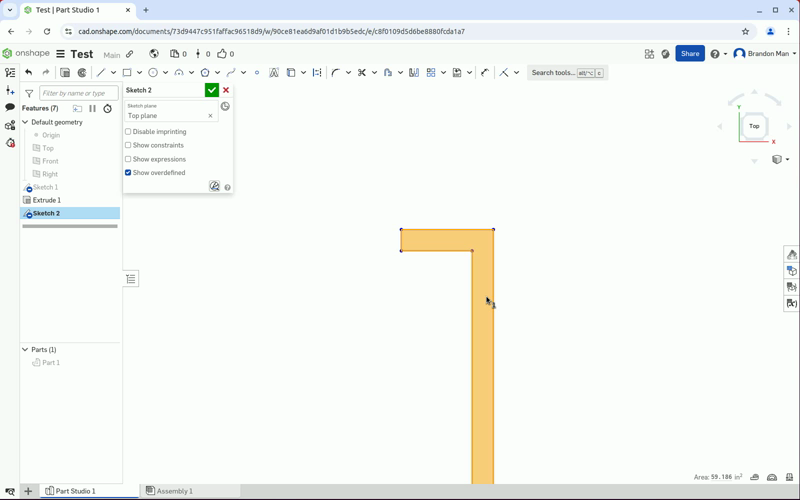
scroll(-6)
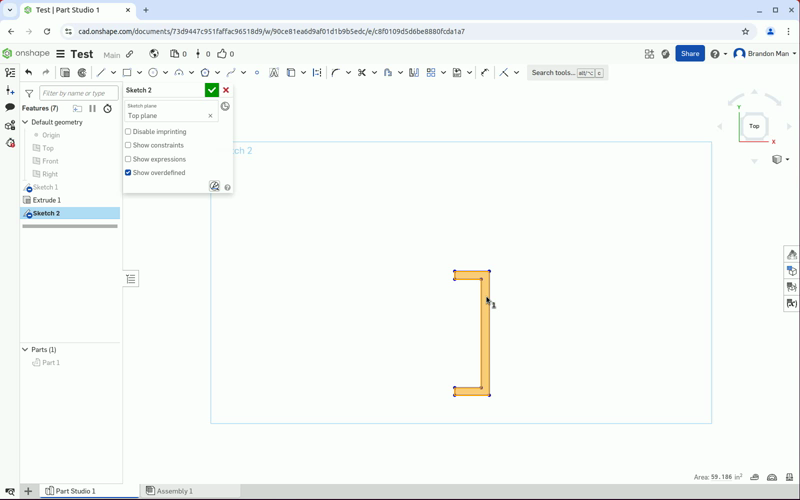
mouse_move(73, 352)
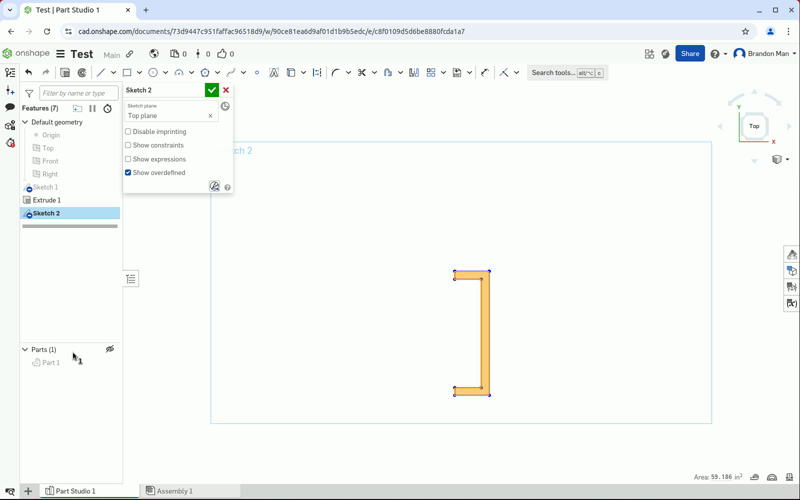
key(shift+y)
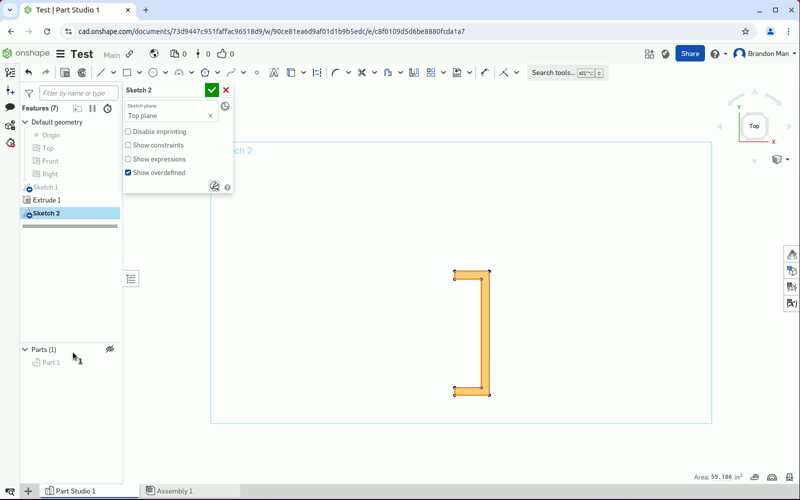
key(shift+e)
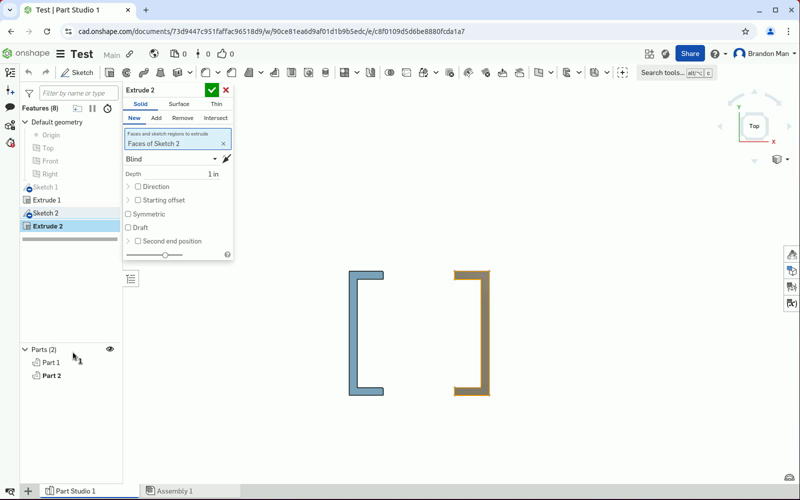
mouse_move(143, 106)
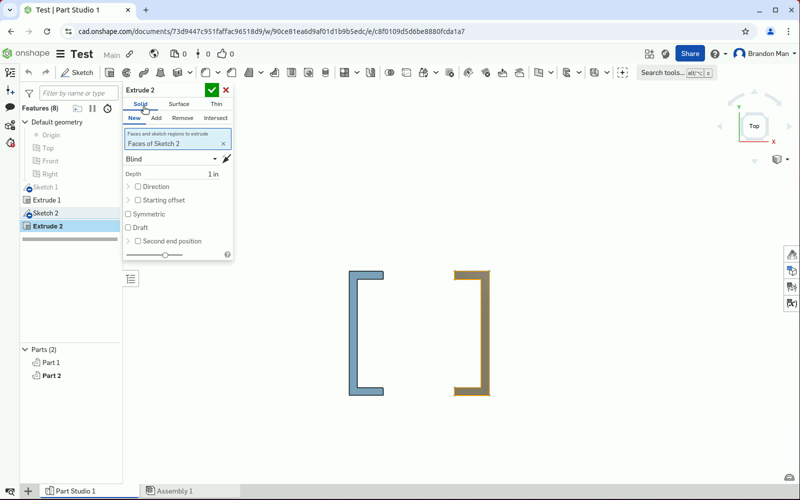
click(143, 106)
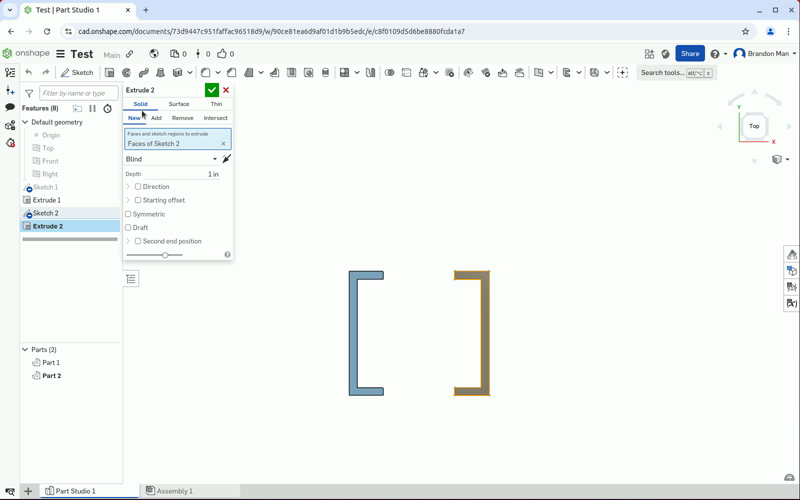
mouse_move(137, 120)
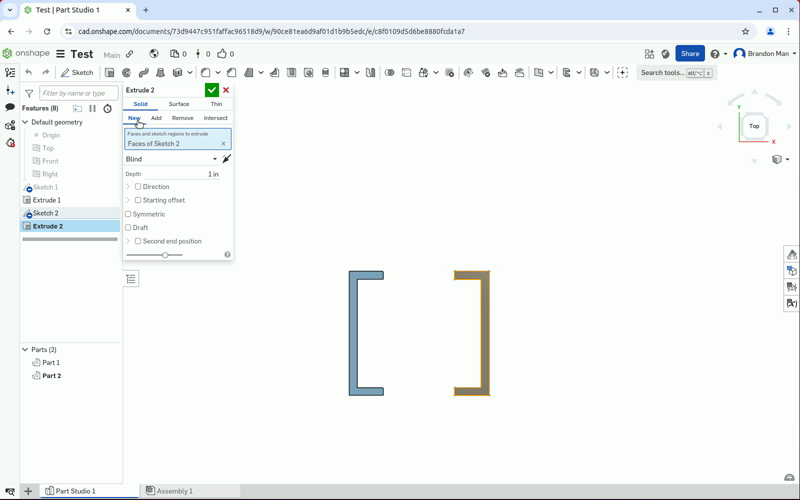
click(137, 120)
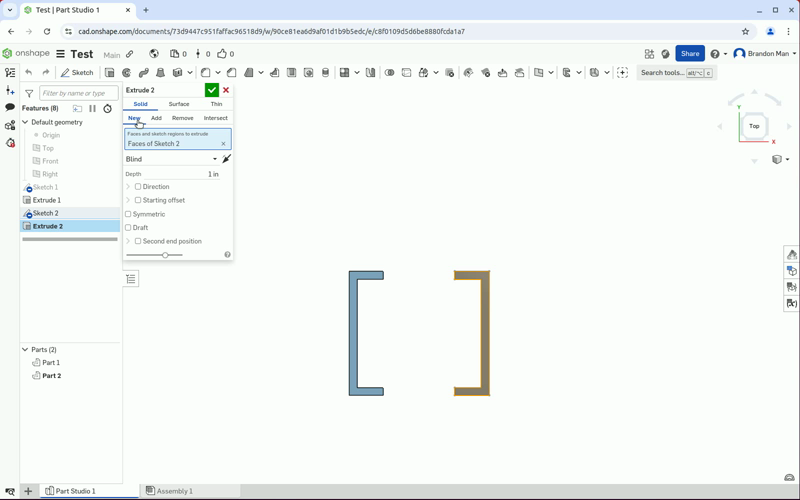
key(tab, 4)
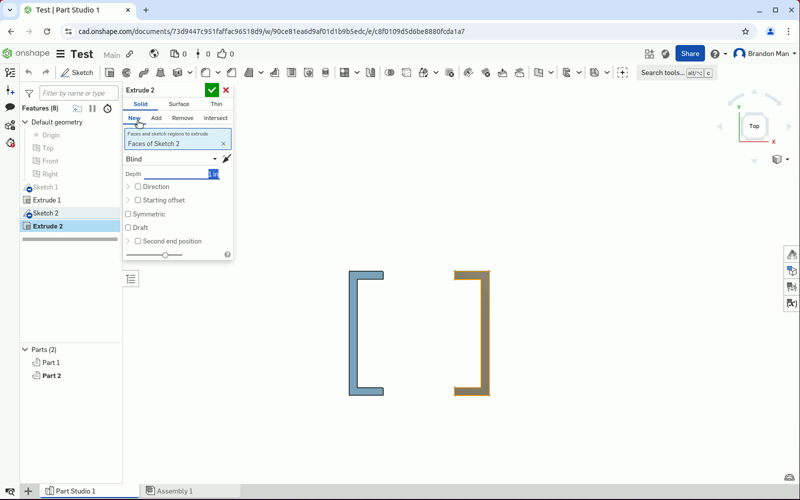
text(12.758)
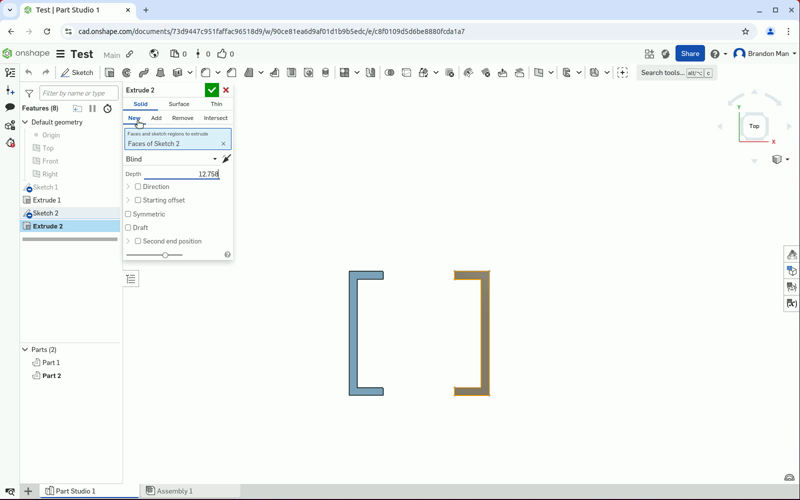
key(enter)
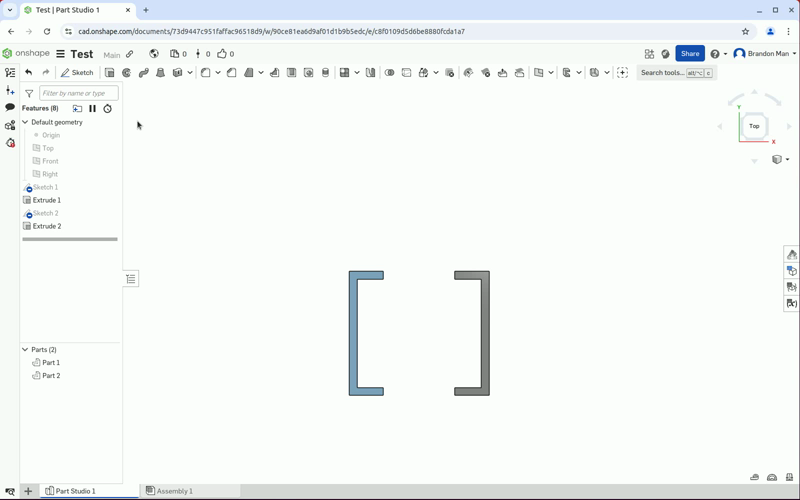
key(shift+h)
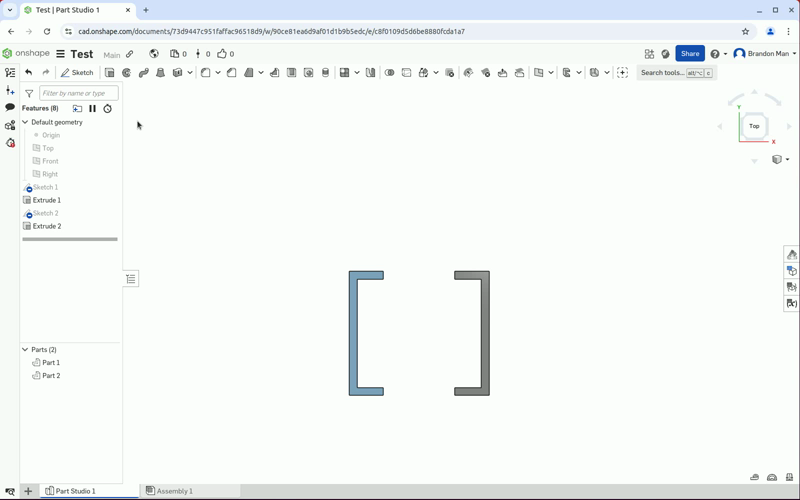
key(shift+h)
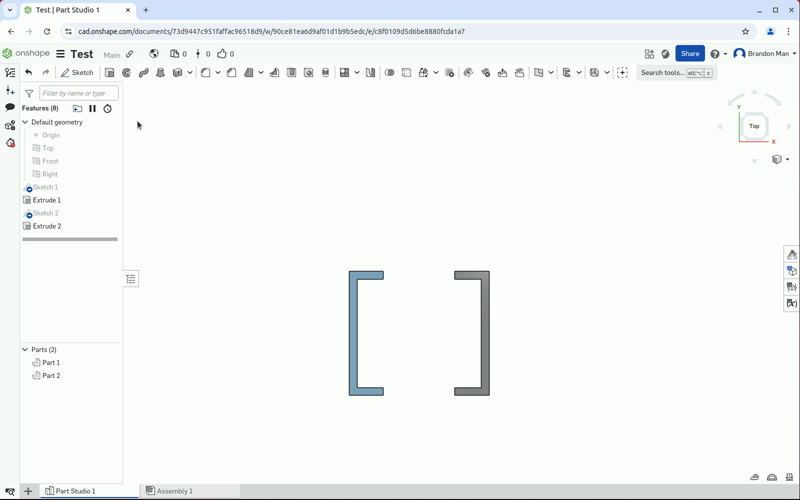
mouse_move(73, 189)
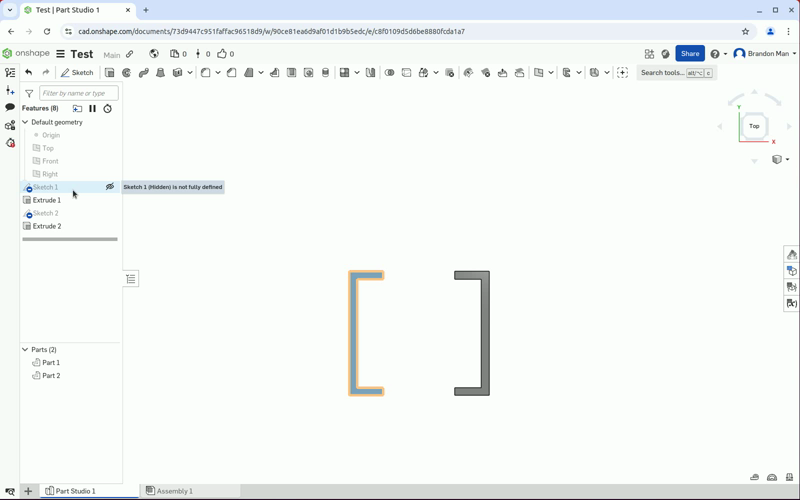
click(73, 189)
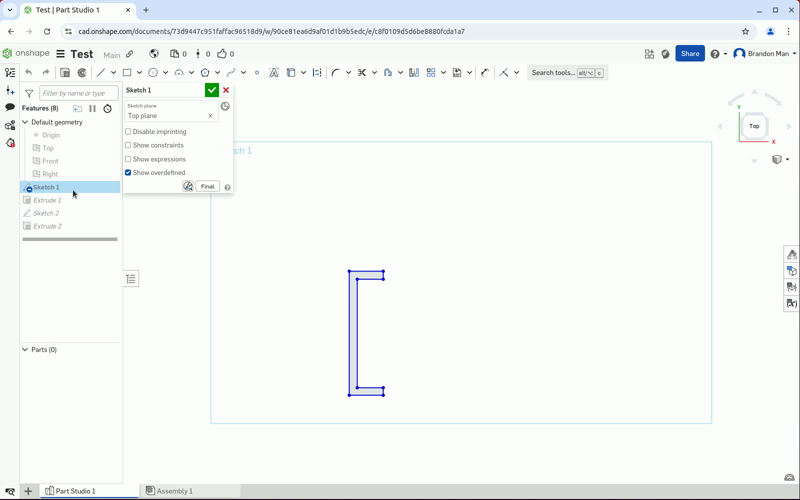
mouse_move(229, 92)
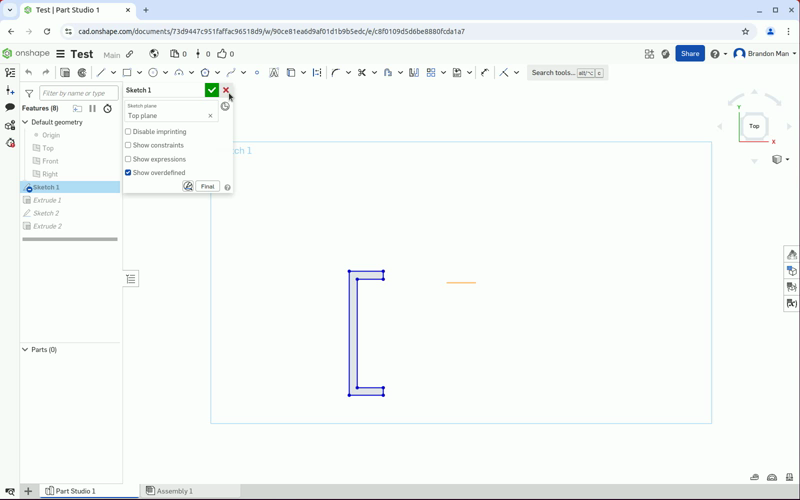
click(229, 92)
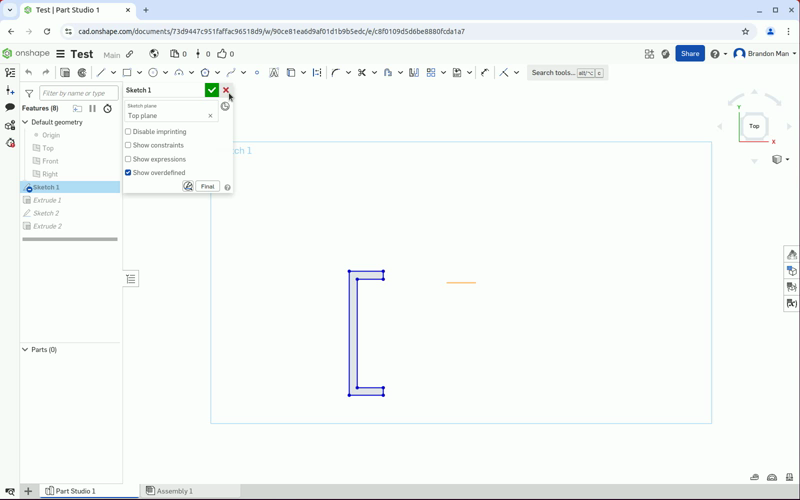
key(shift+s)
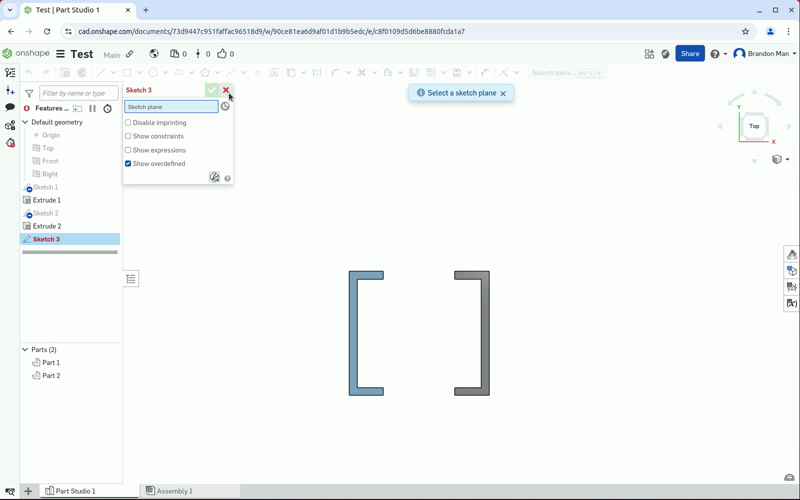
mouse_move(73, 150)
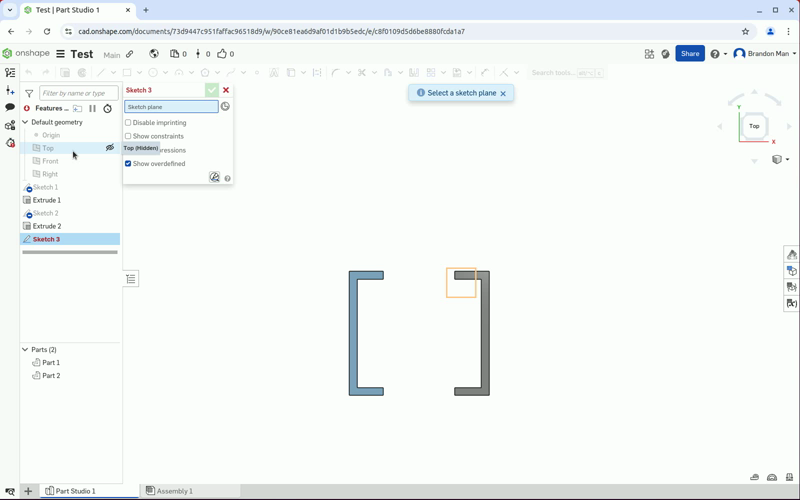
click(73, 150)
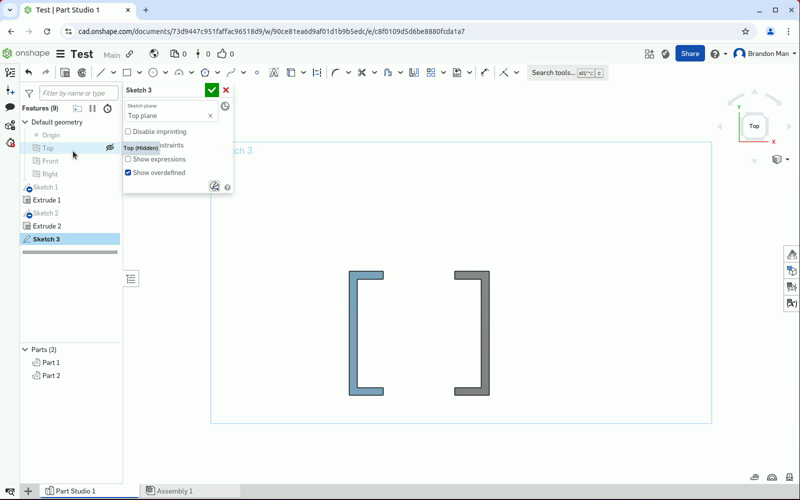
mouse_move(73, 352)
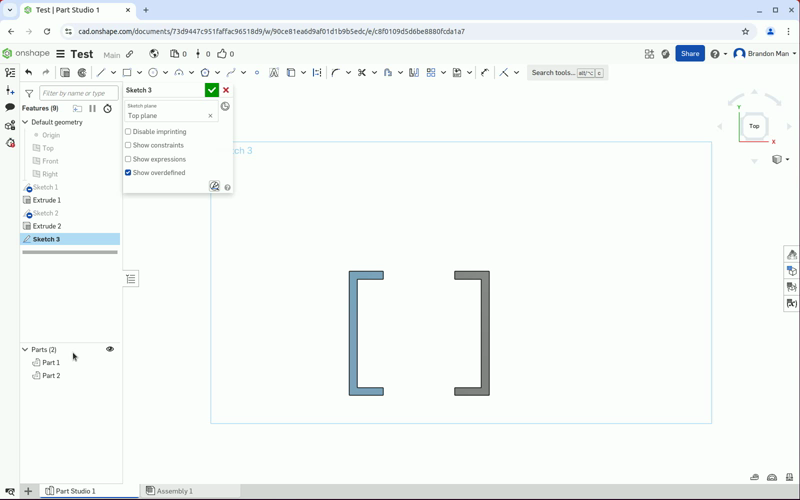
key(y)
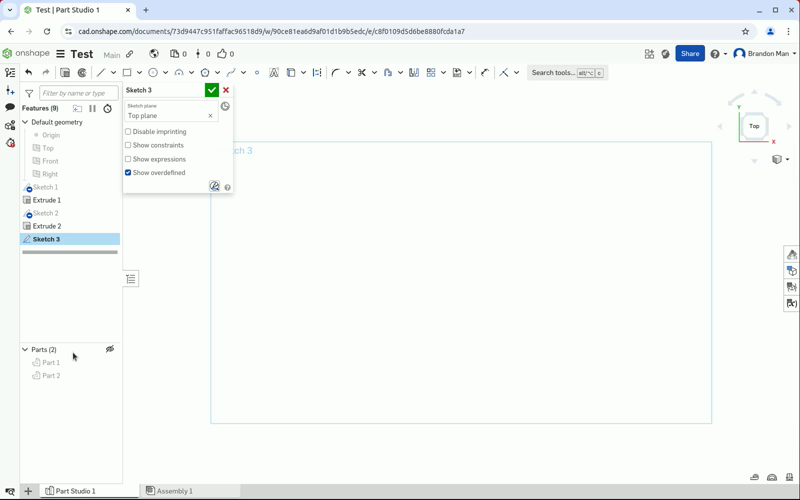
key(l)
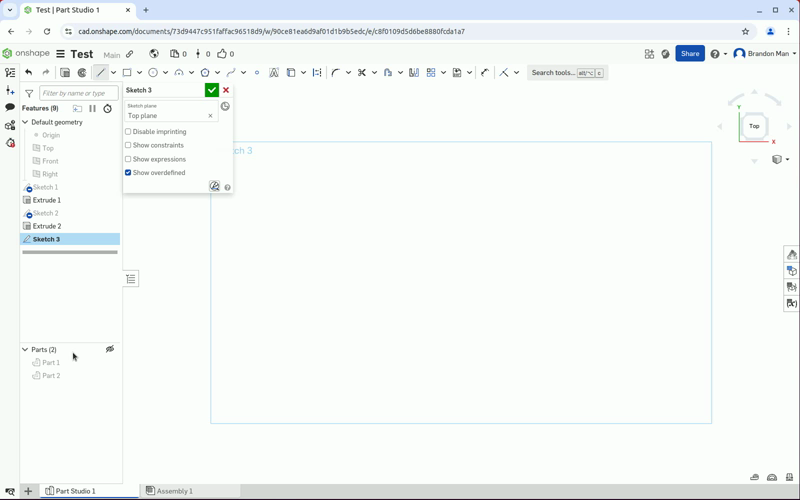
key_down(shift)
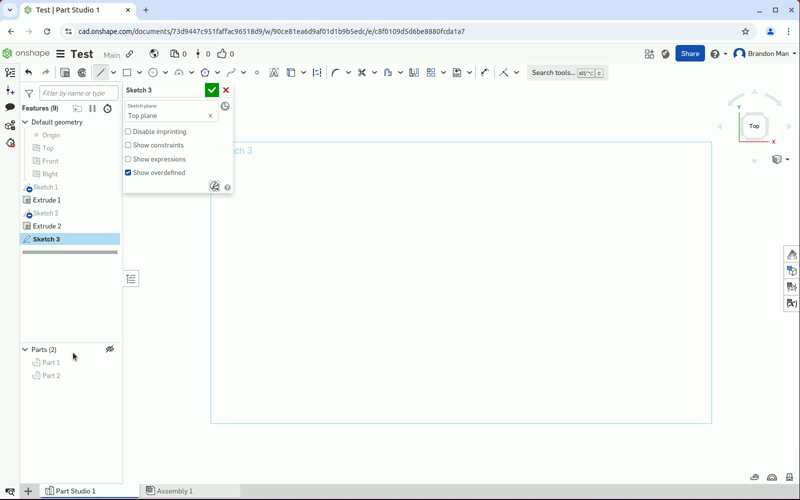
mouse_move(382, 395)
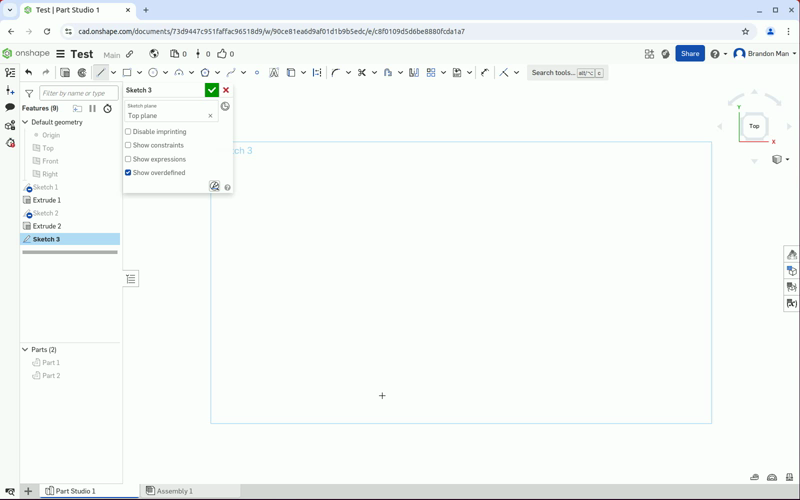
click(382, 395)
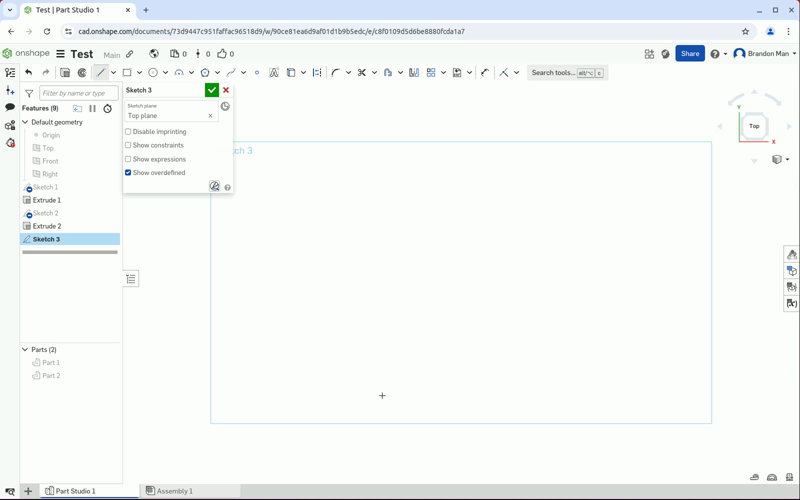
key_up(shift)
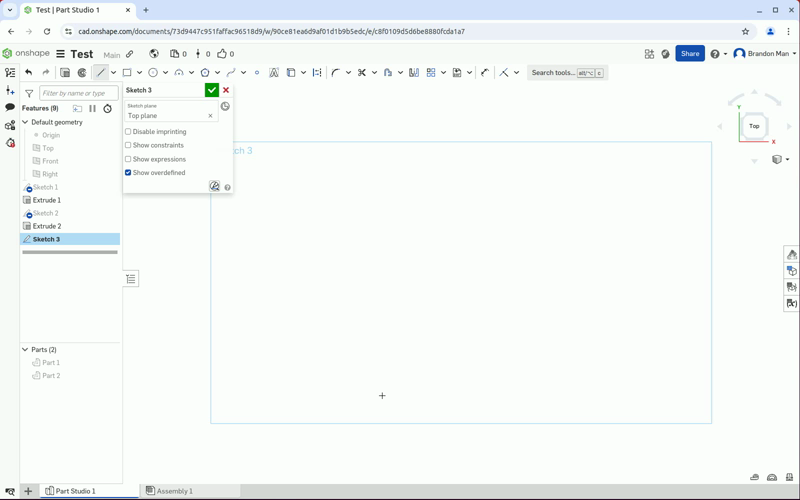
key_down(shift)
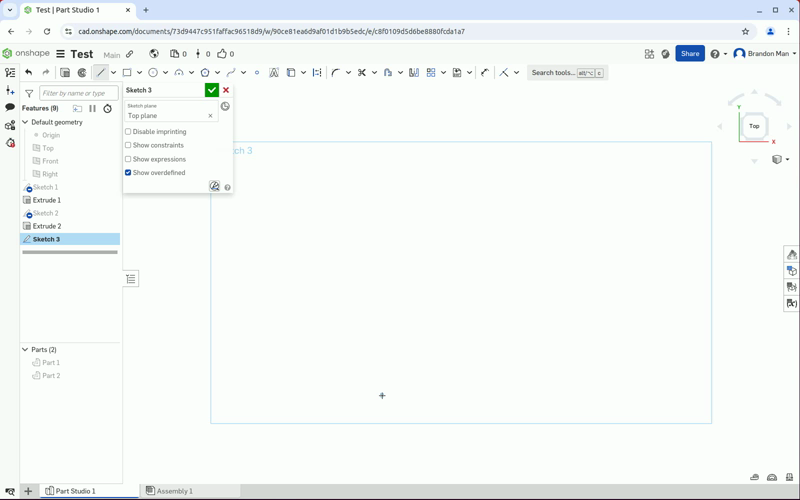
mouse_move(454, 395)
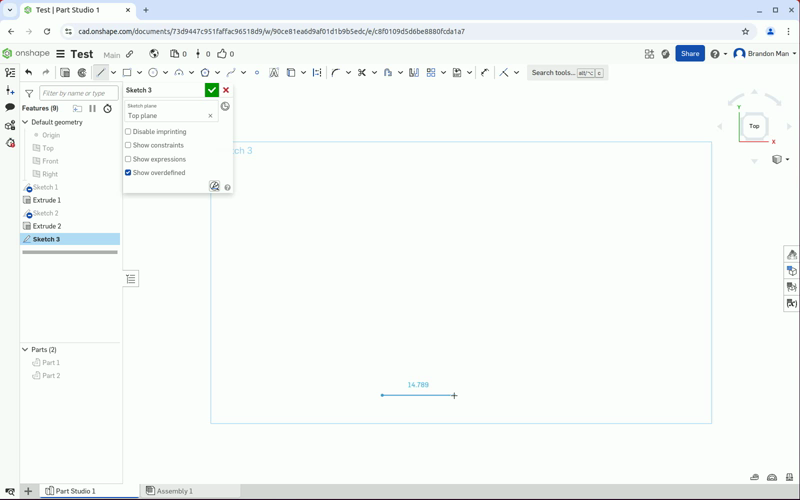
click(454, 395)
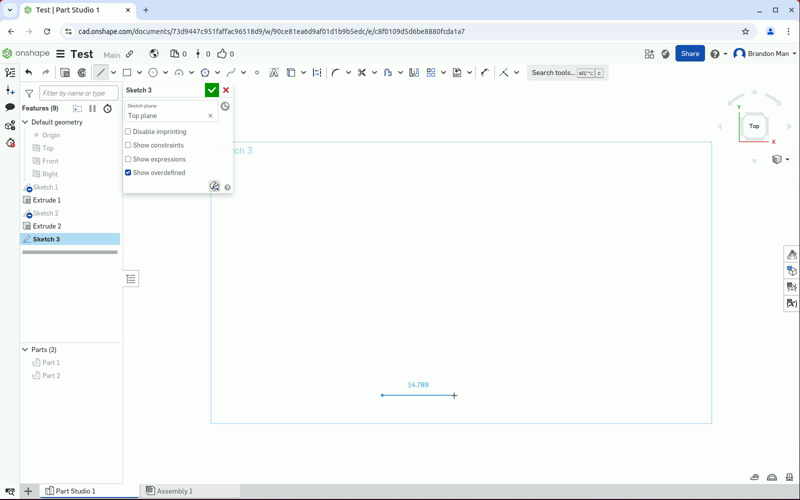
key_up(shift)
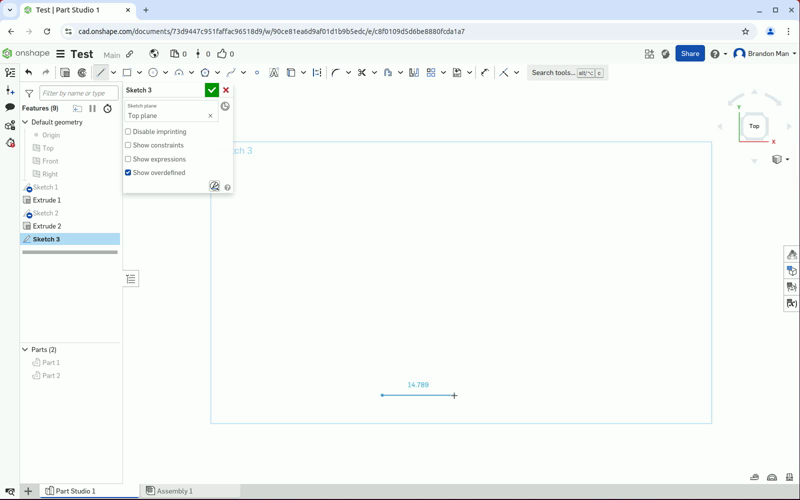
key_down(shift)
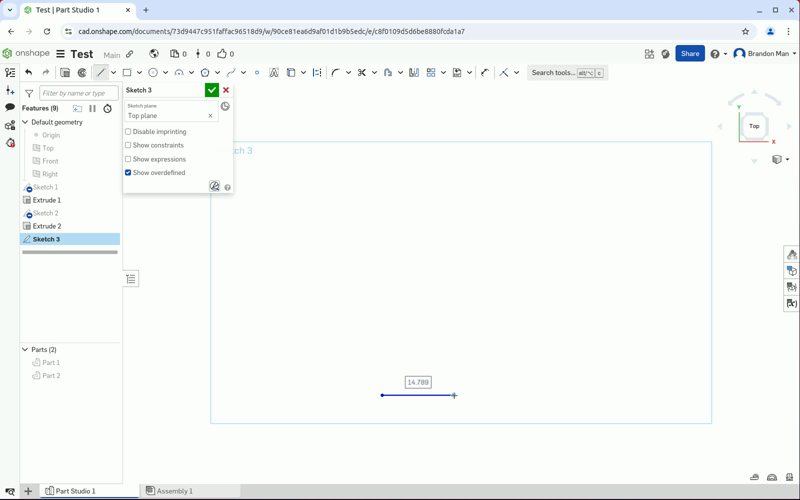
mouse_move(484, 395)
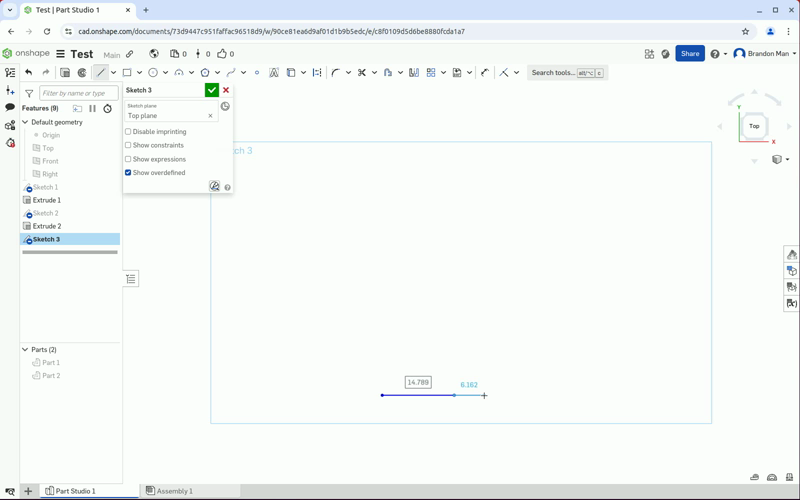
mouse_move(454, 387)
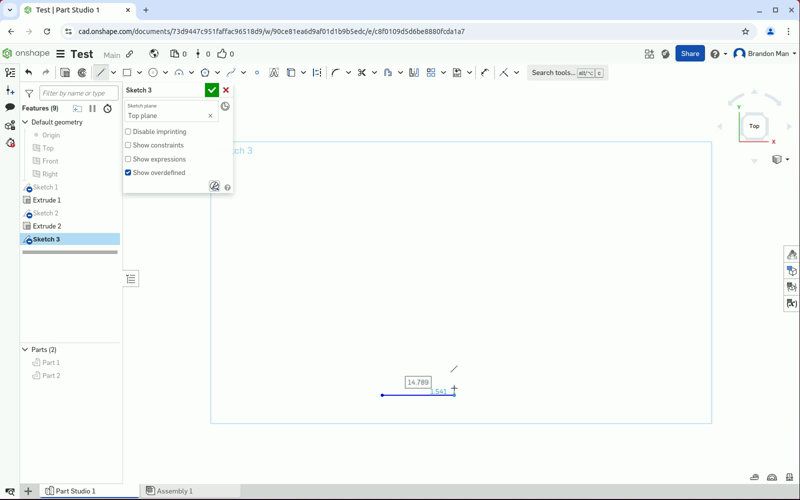
click(454, 387)
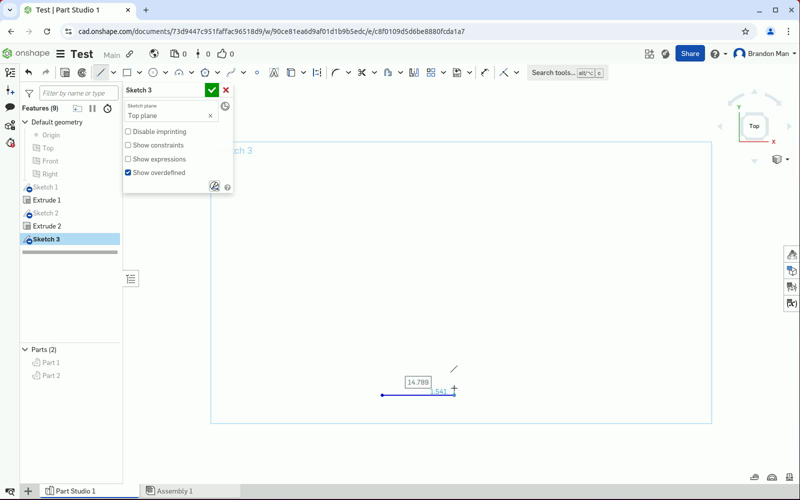
key_up(shift)
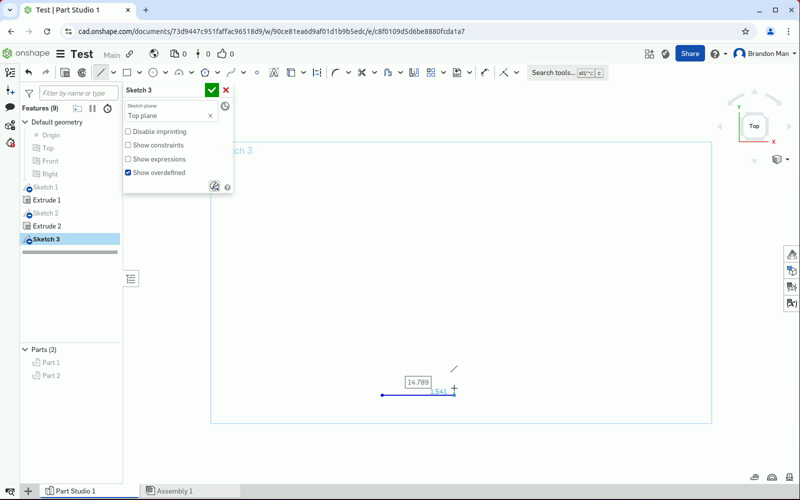
key_down(shift)
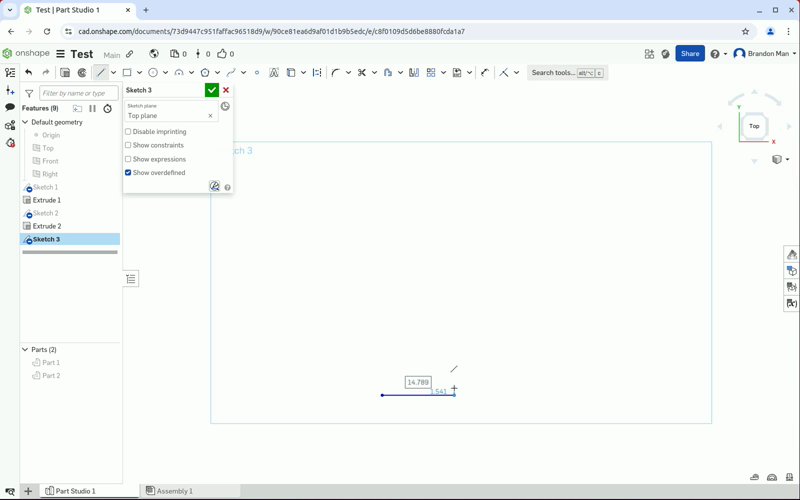
mouse_move(454, 279)
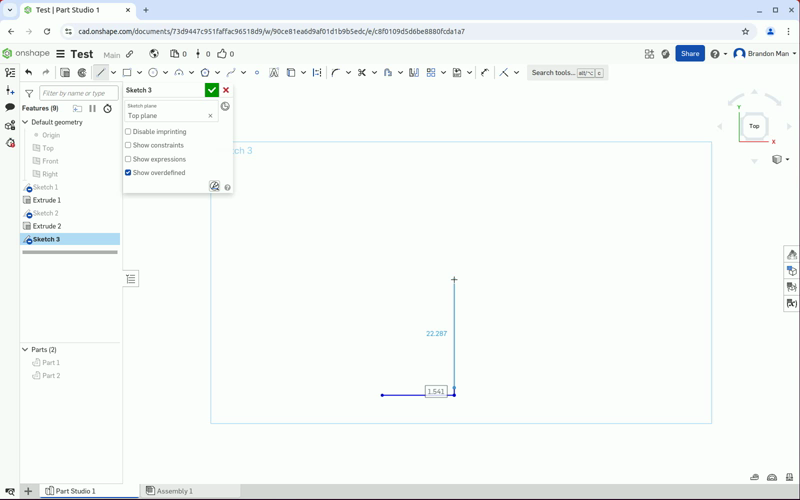
click(454, 279)
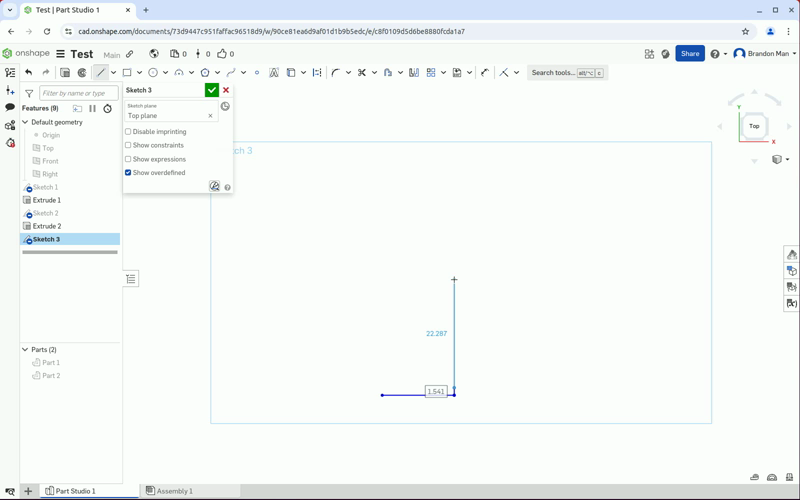
key_up(shift)
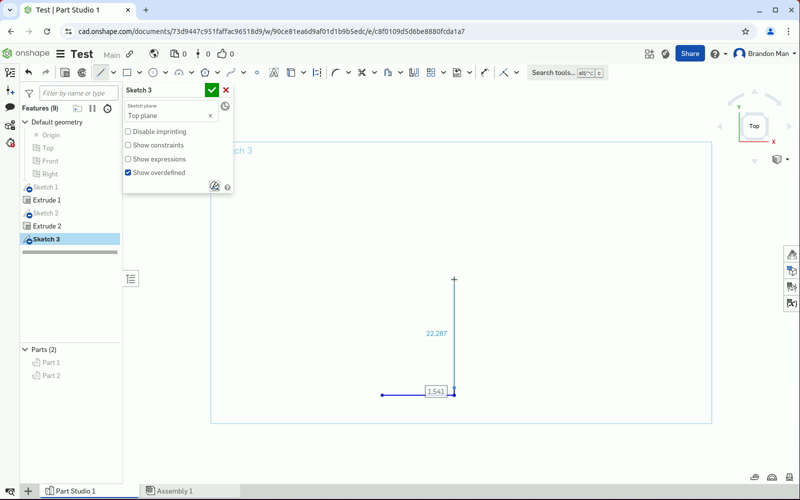
key_down(shift)
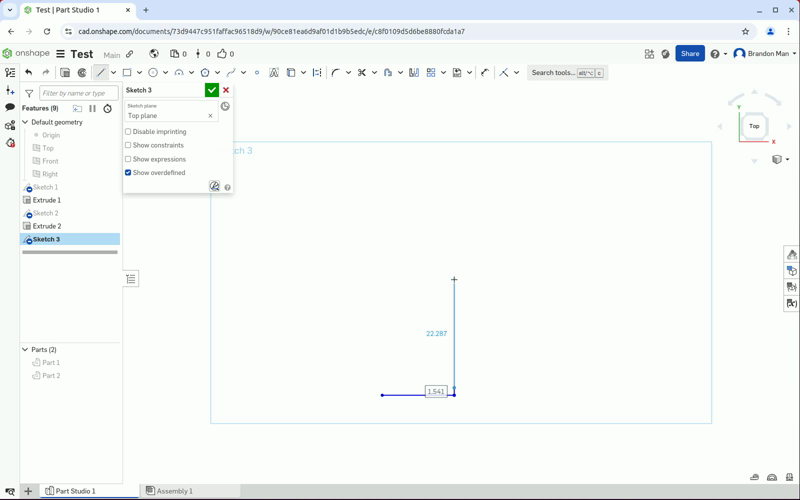
mouse_move(484, 279)
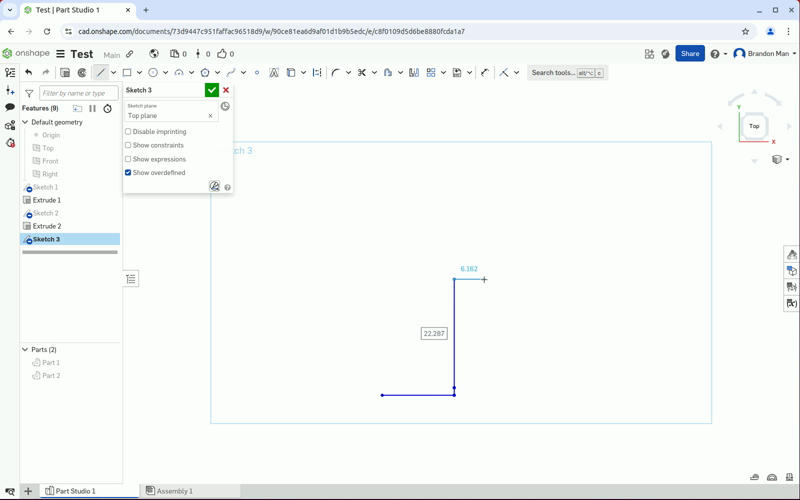
mouse_move(454, 271)
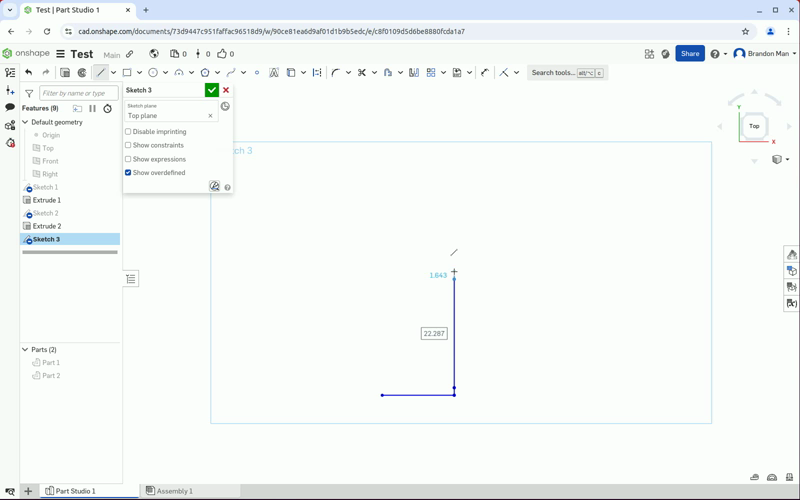
click(454, 271)
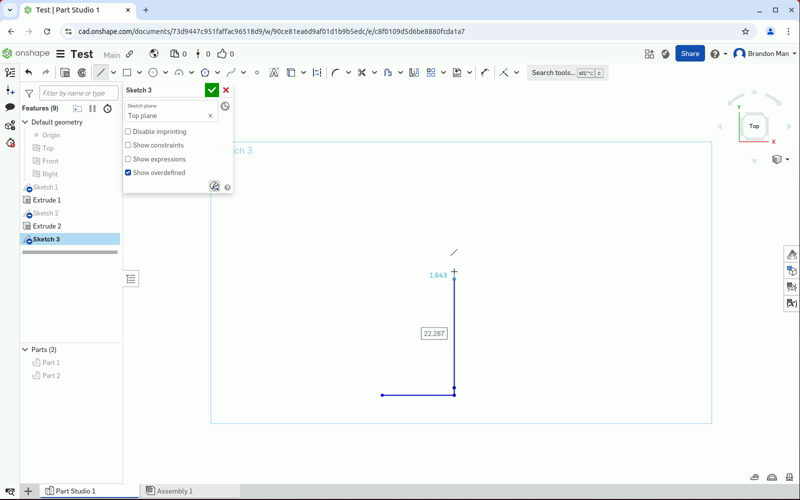
key_up(shift)
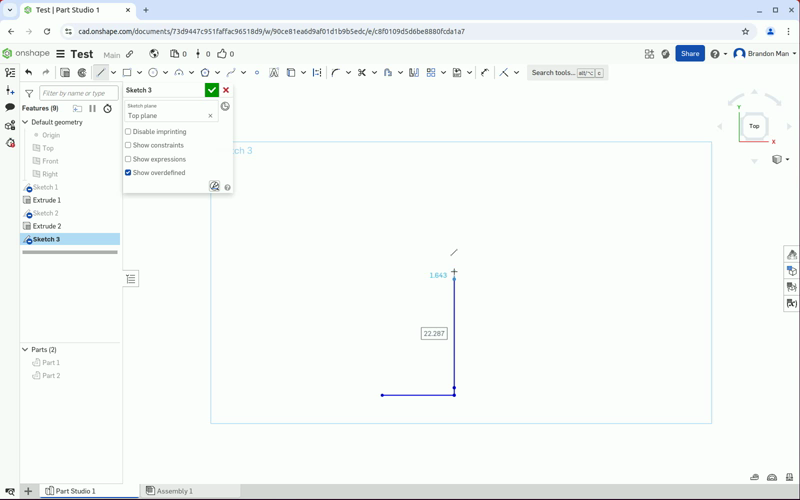
key_down(shift)
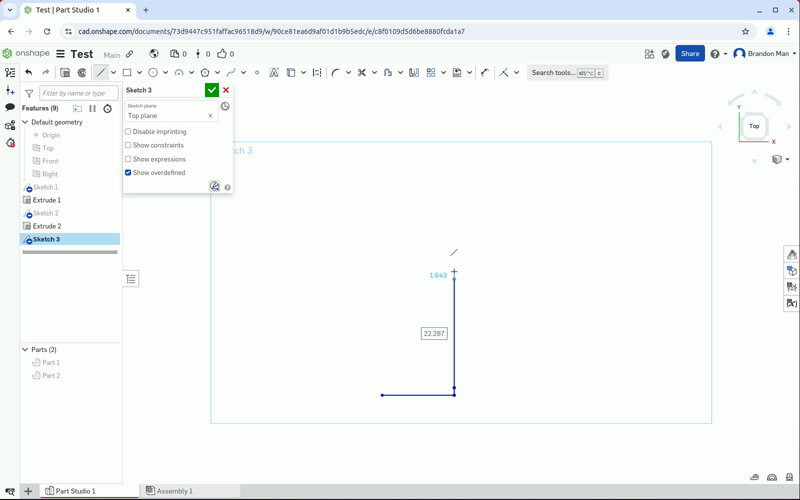
mouse_move(382, 271)
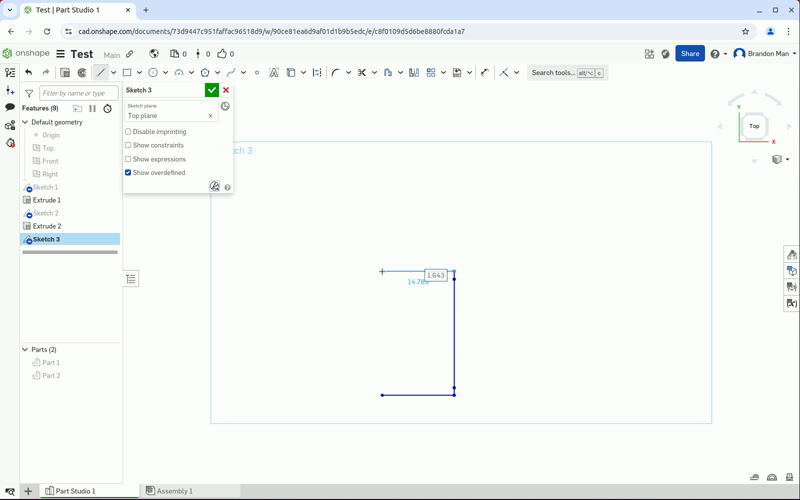
click(382, 271)
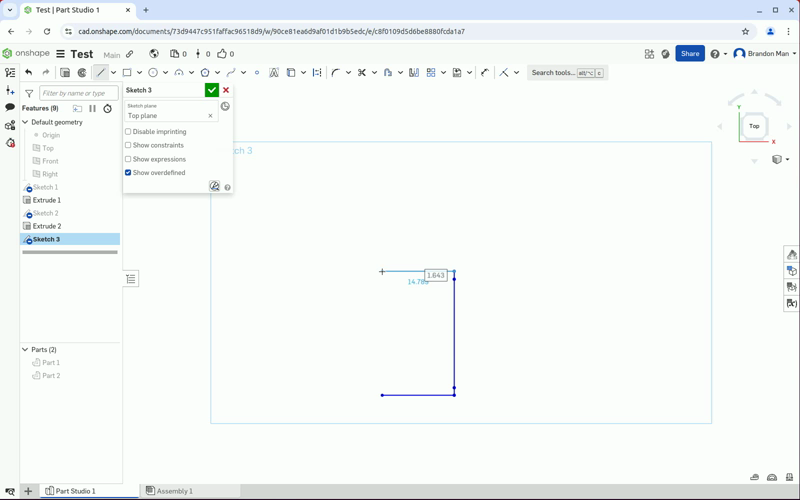
key_up(shift)
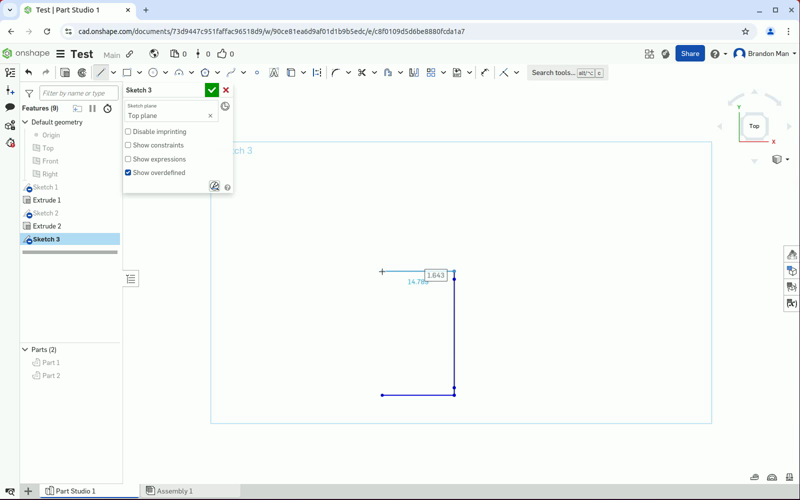
key_down(shift)
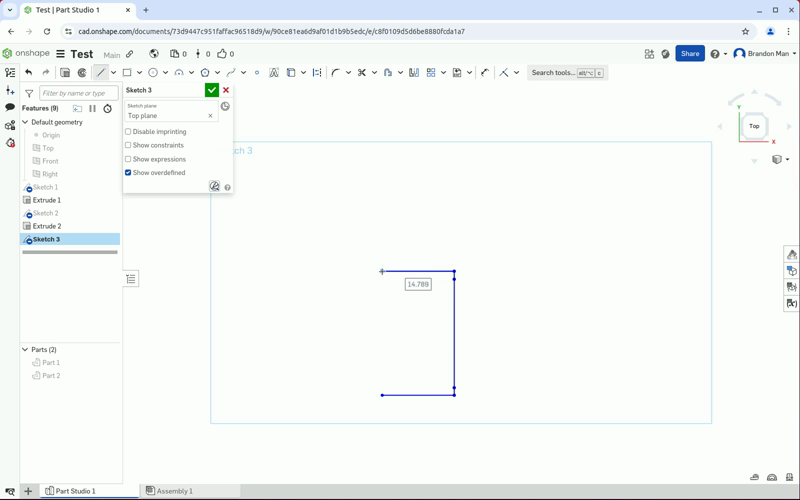
mouse_move(412, 271)
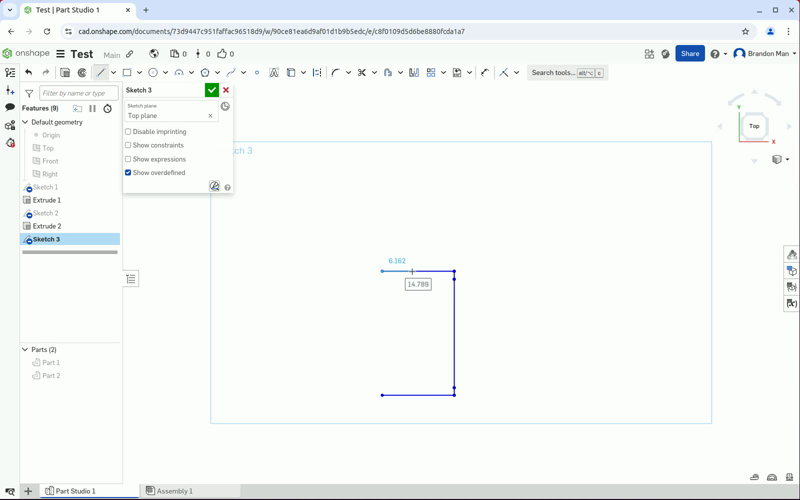
mouse_move(382, 279)
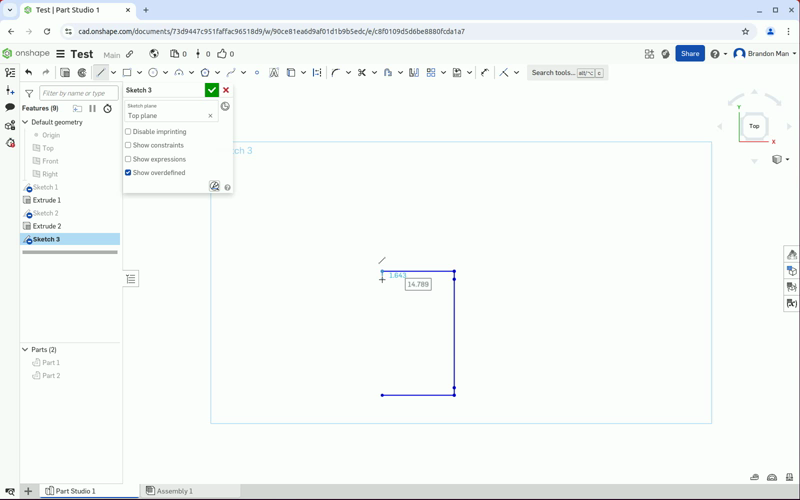
click(382, 279)
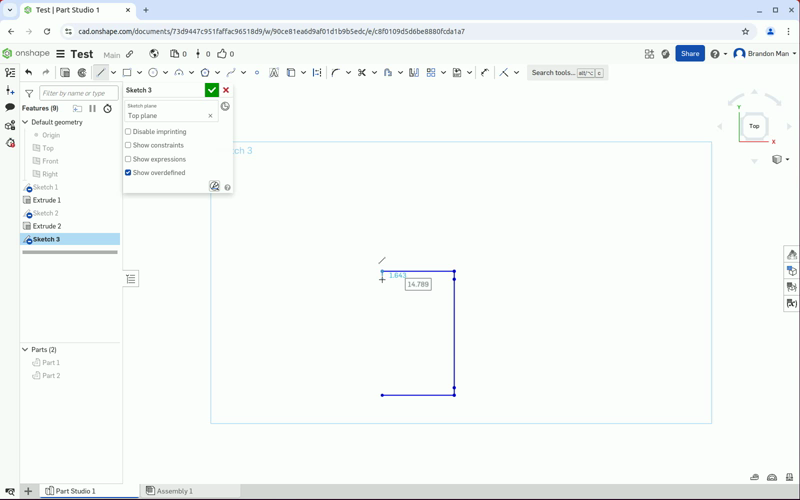
key_up(shift)
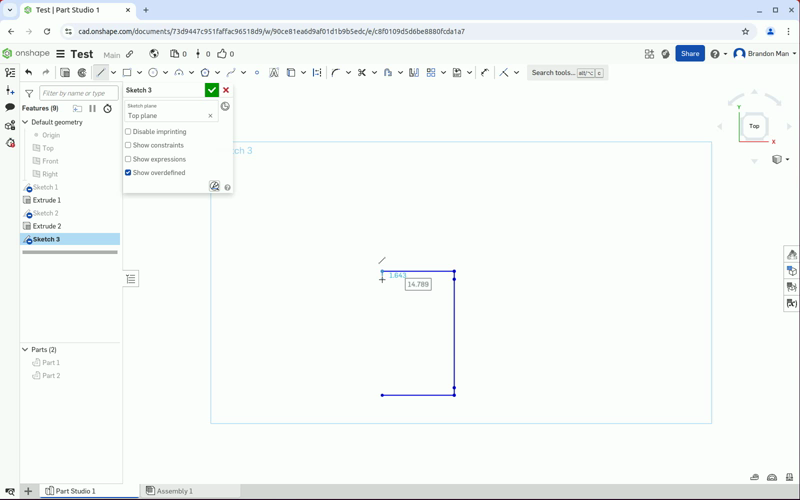
key_down(shift)
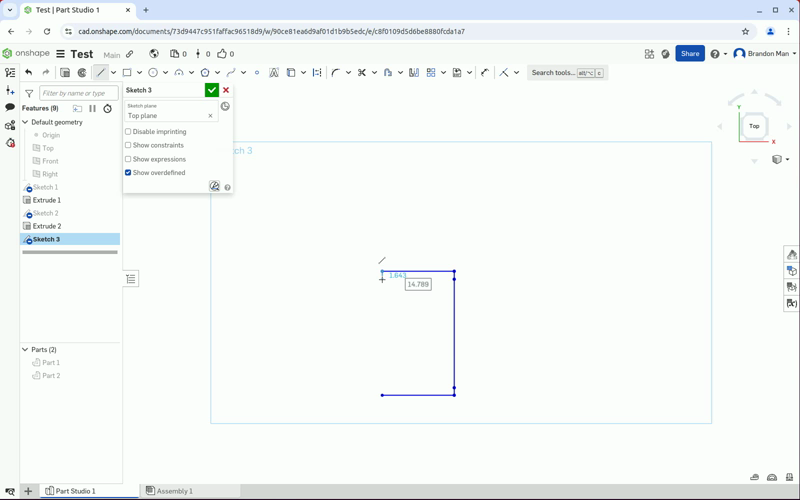
mouse_move(382, 387)
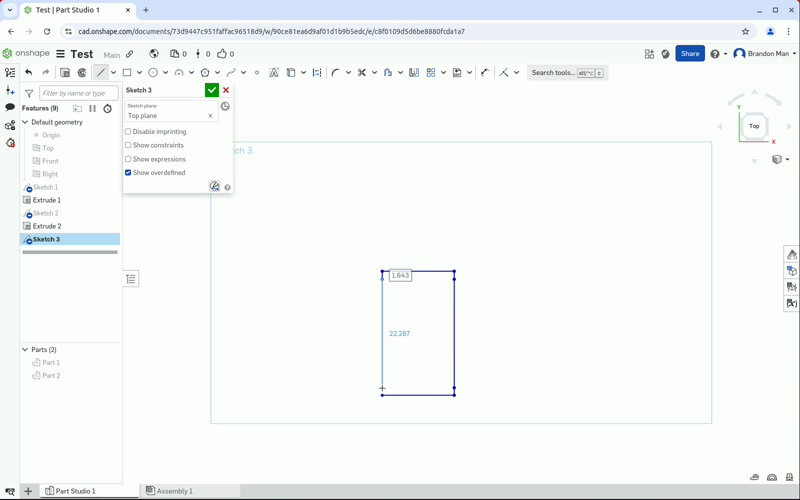
click(382, 387)
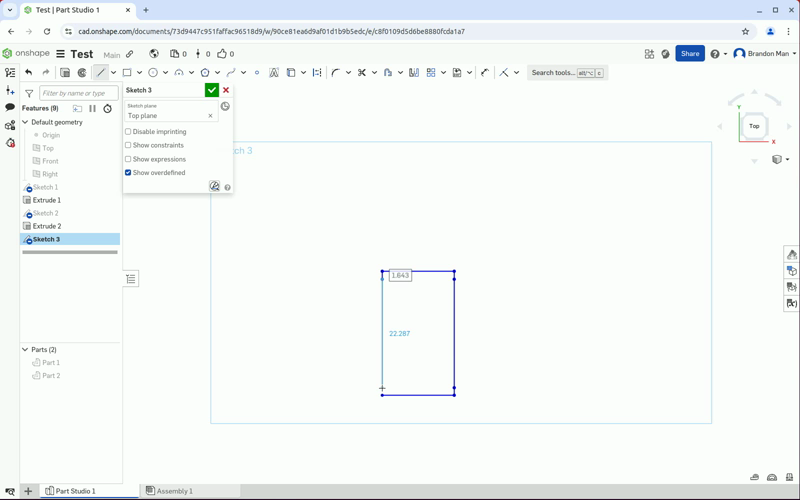
key_up(shift)
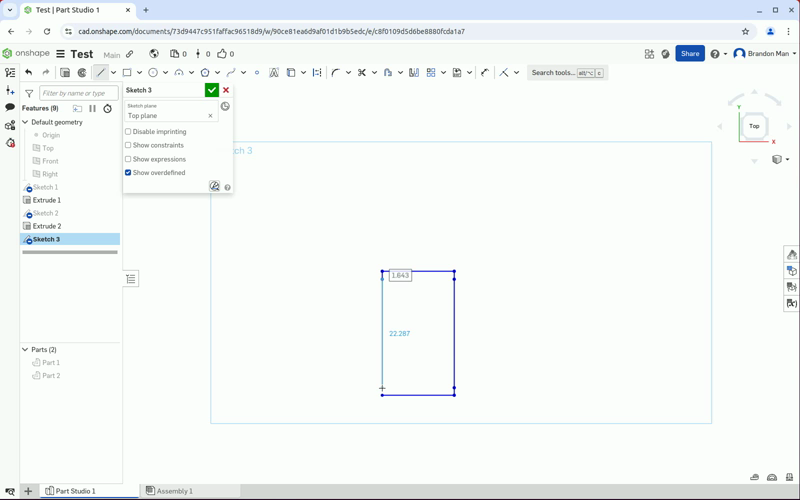
mouse_move(412, 387)
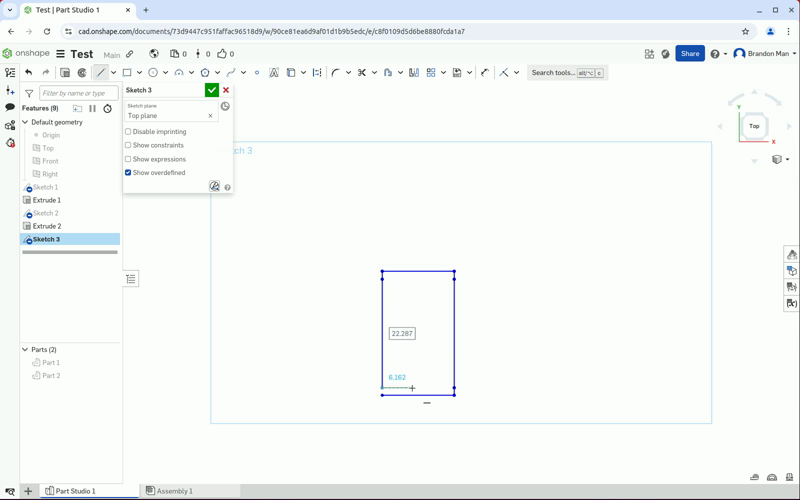
key_down(shift)
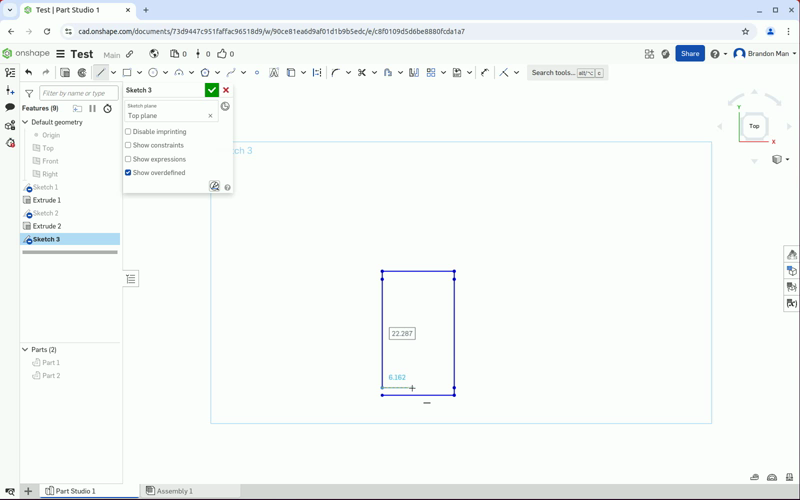
mouse_move(382, 395)
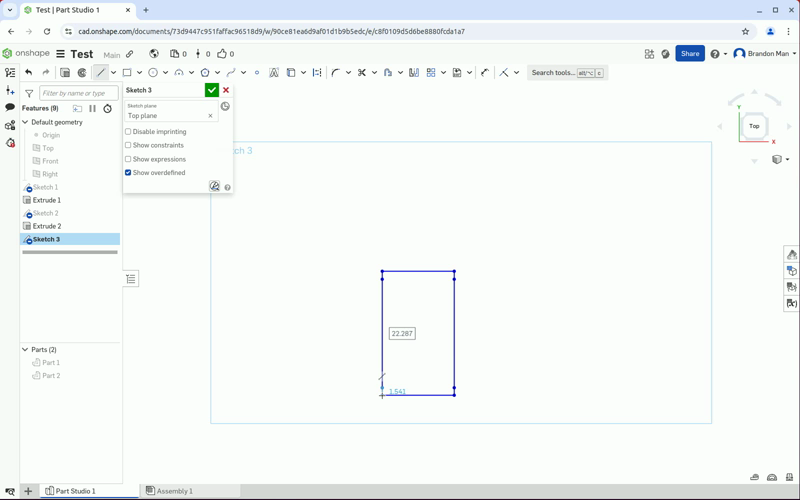
key_up(shift)
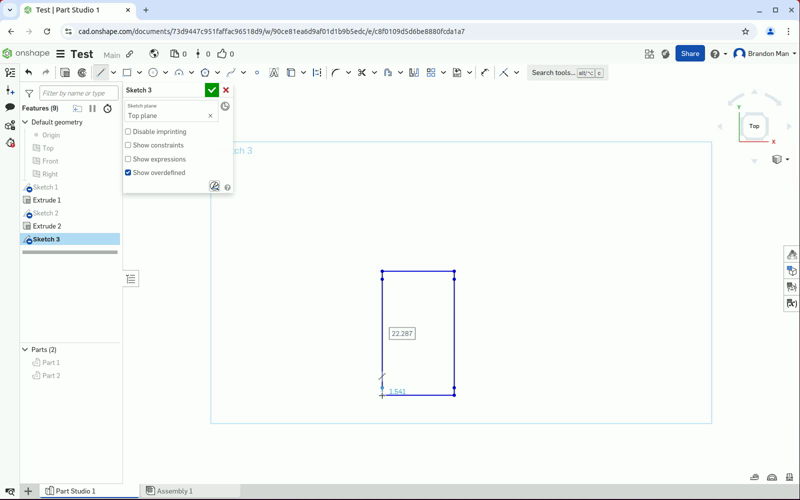
click(382, 395)
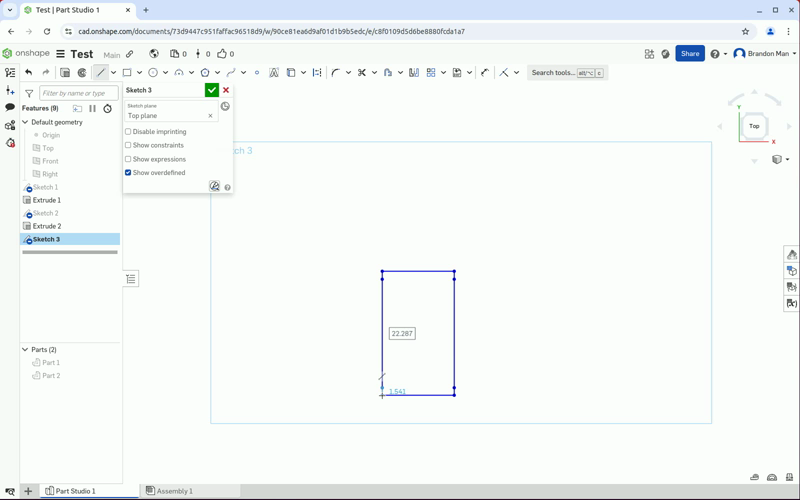
key(esc)
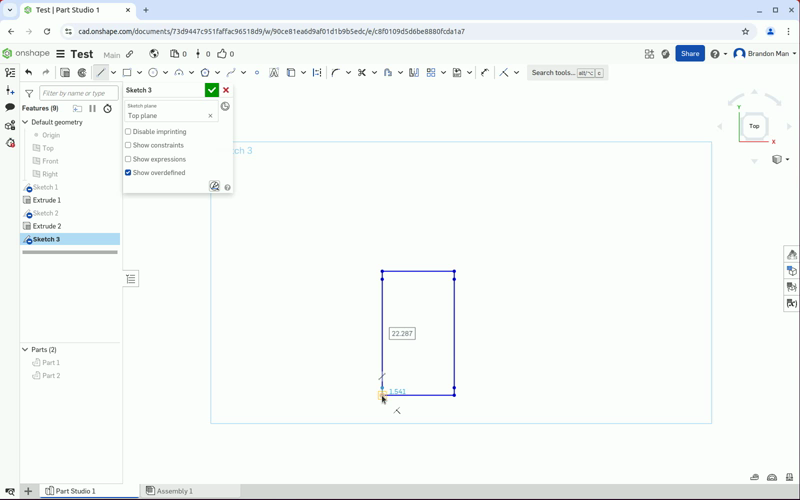
key(l)
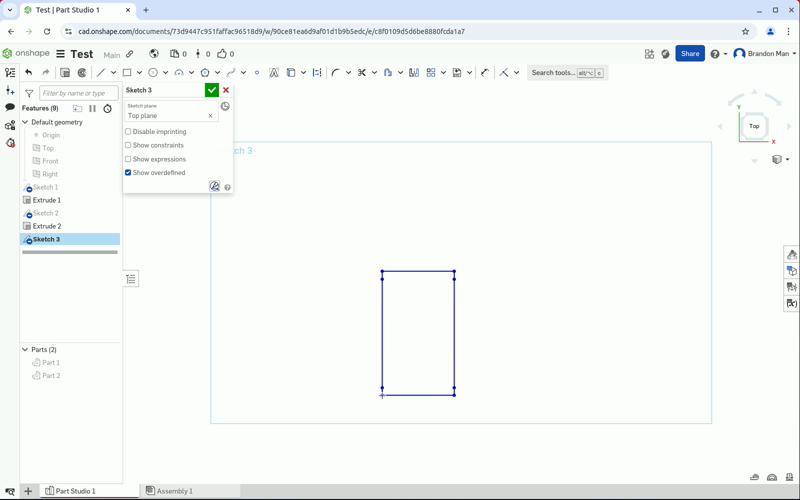
key_down(shift)
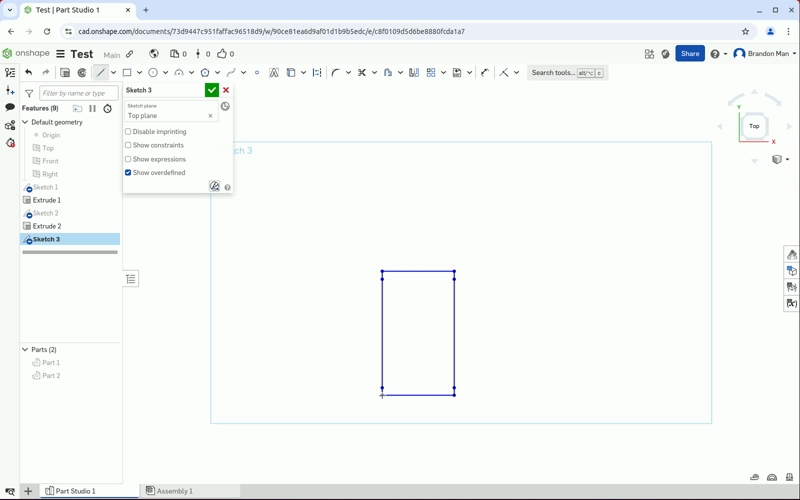
mouse_move(390, 387)
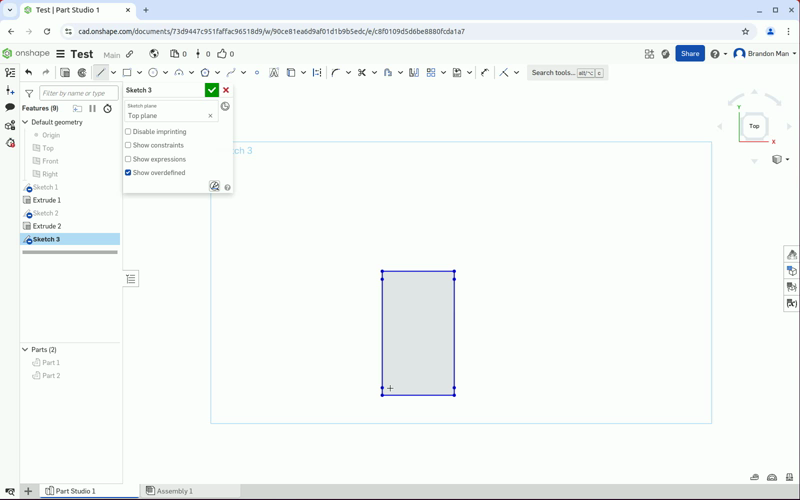
click(390, 387)
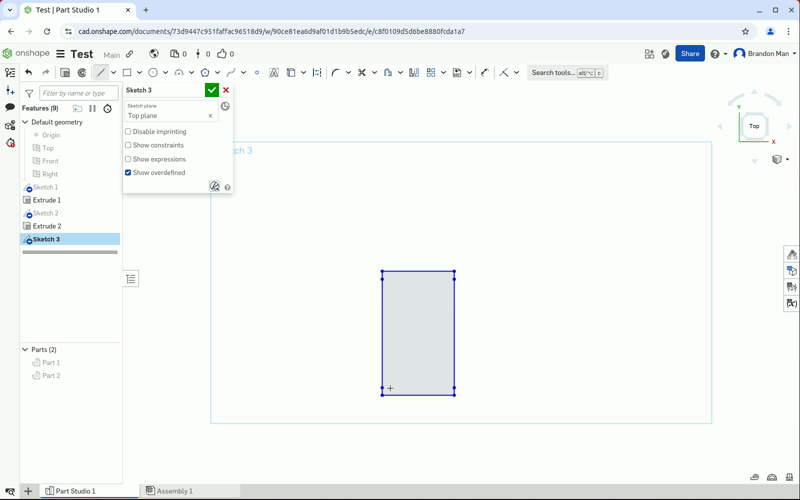
key_up(shift)
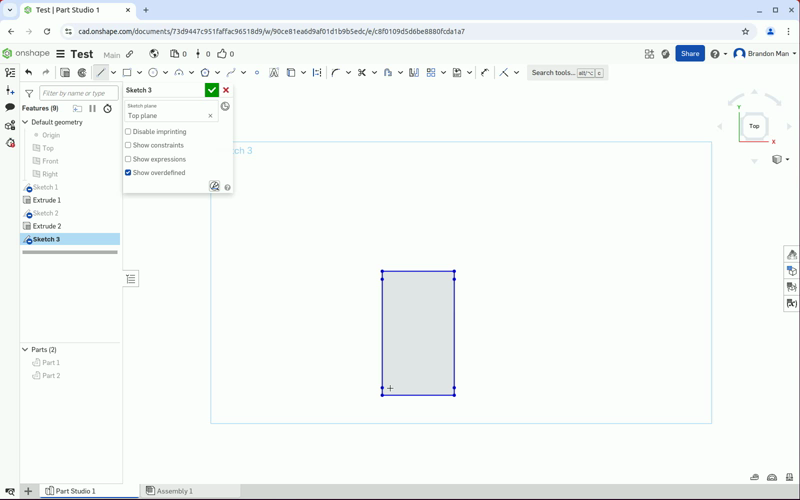
key_down(shift)
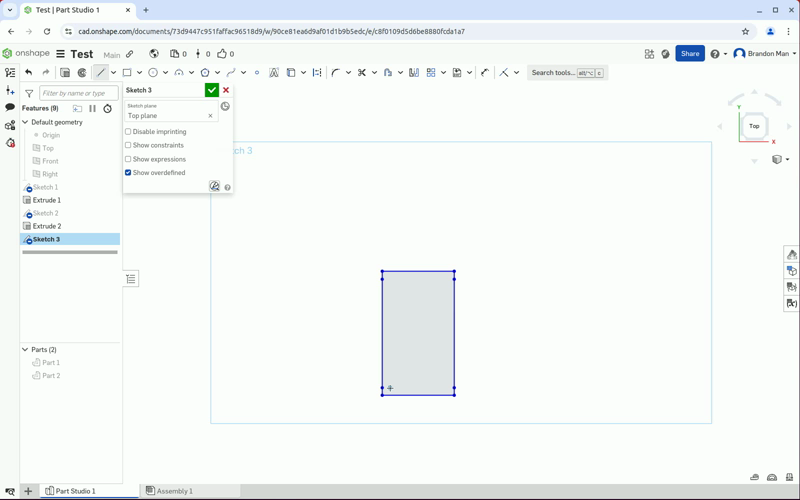
mouse_move(420, 387)
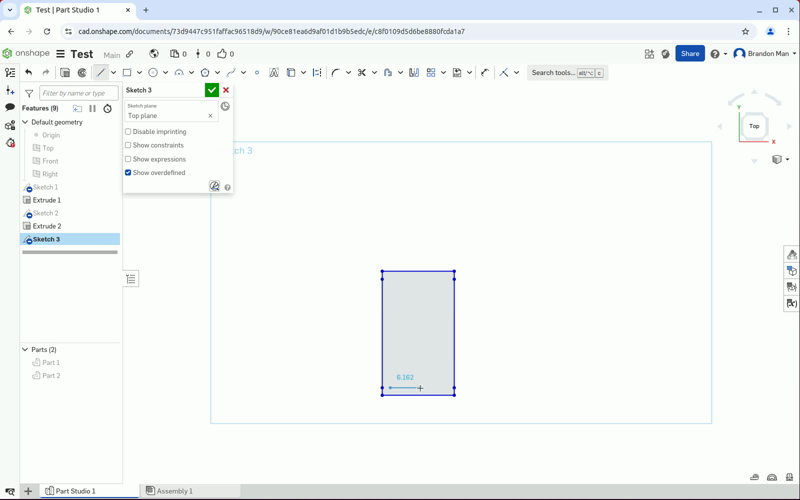
mouse_move(446, 387)
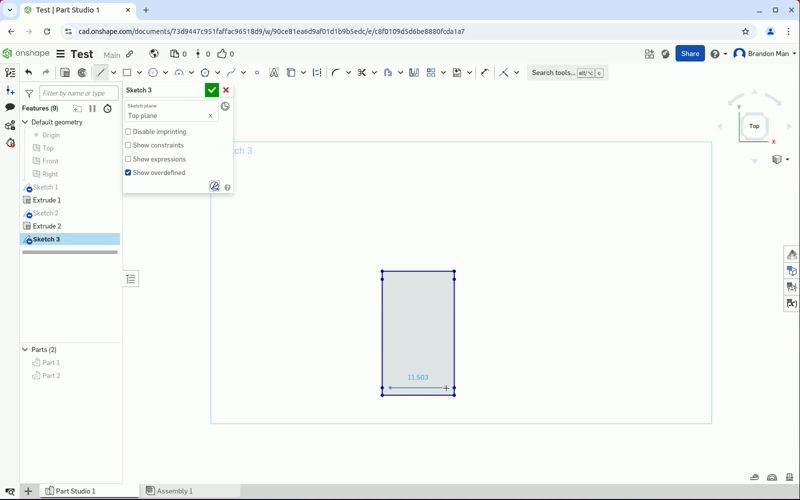
click(446, 387)
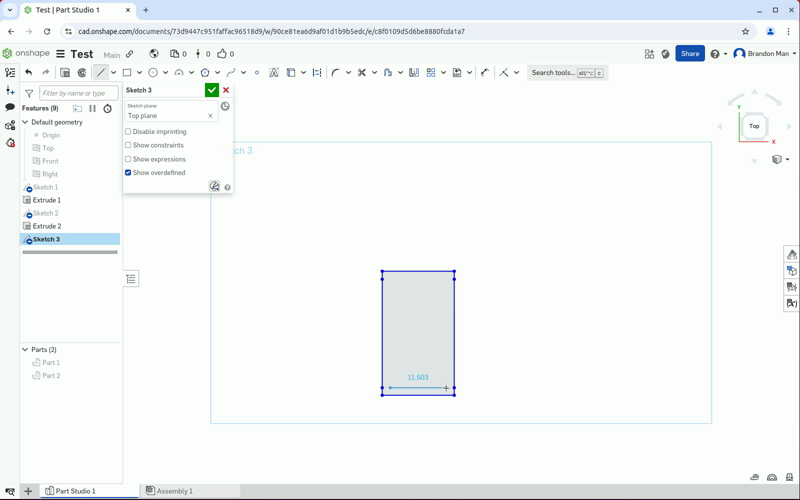
key_up(shift)
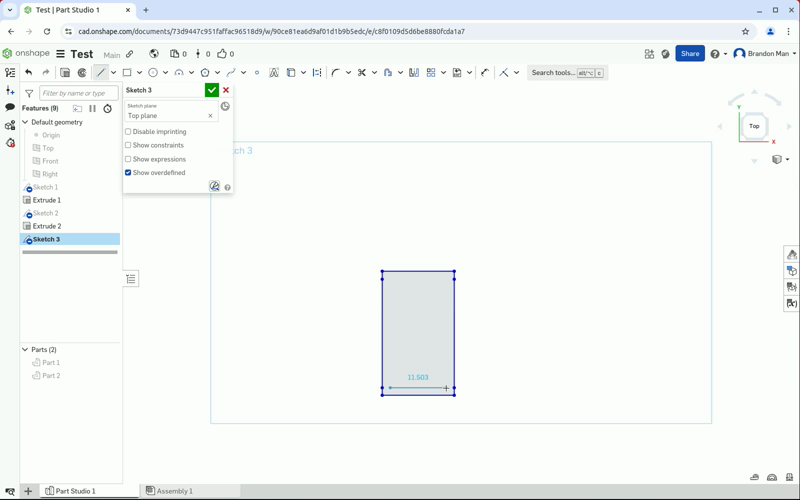
key_down(shift)
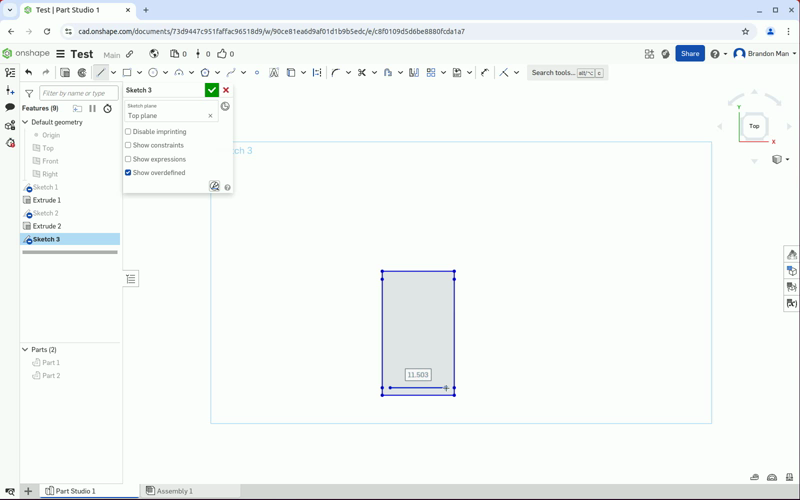
mouse_move(446, 279)
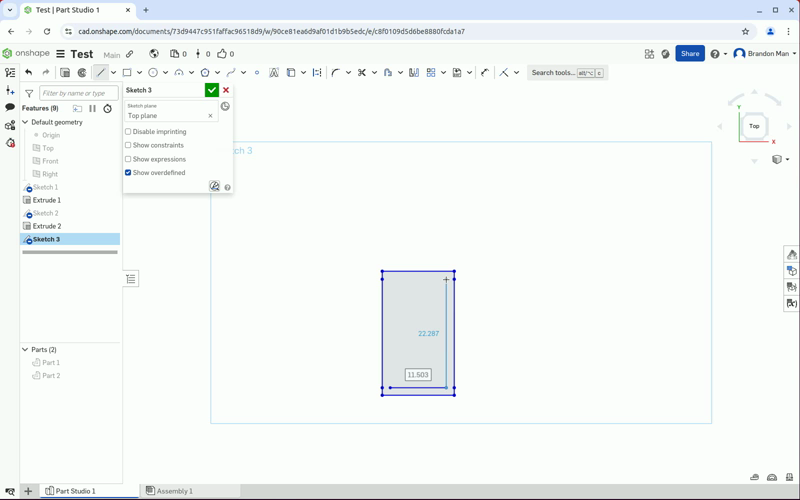
click(446, 279)
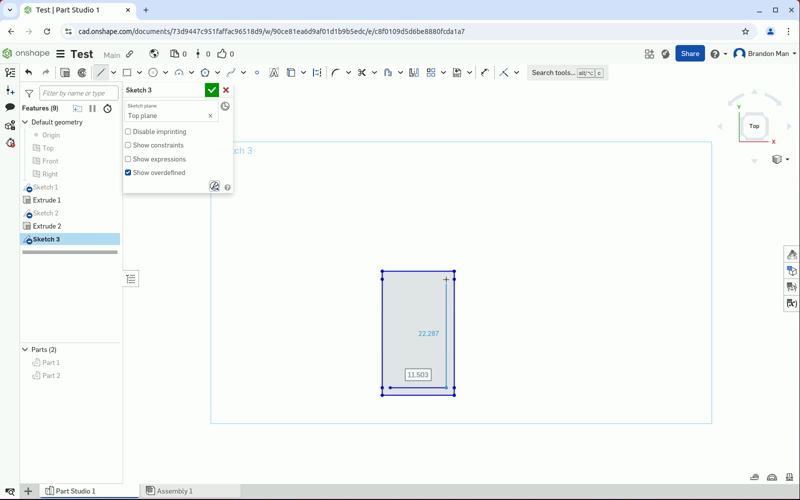
key_up(shift)
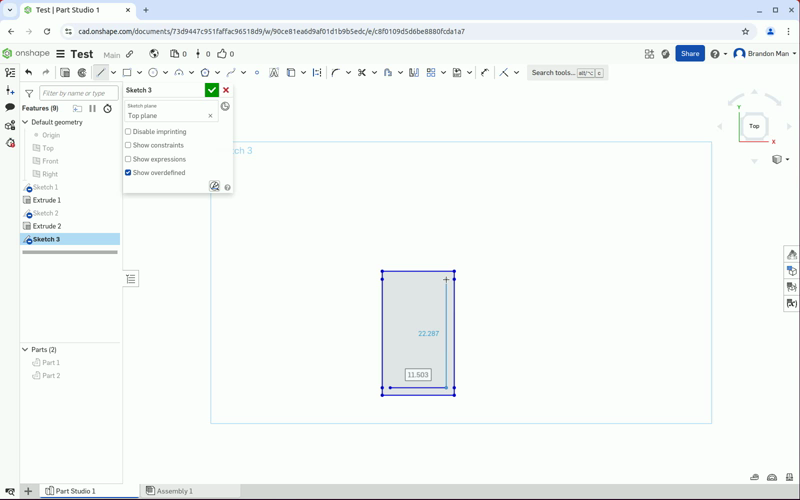
key_down(shift)
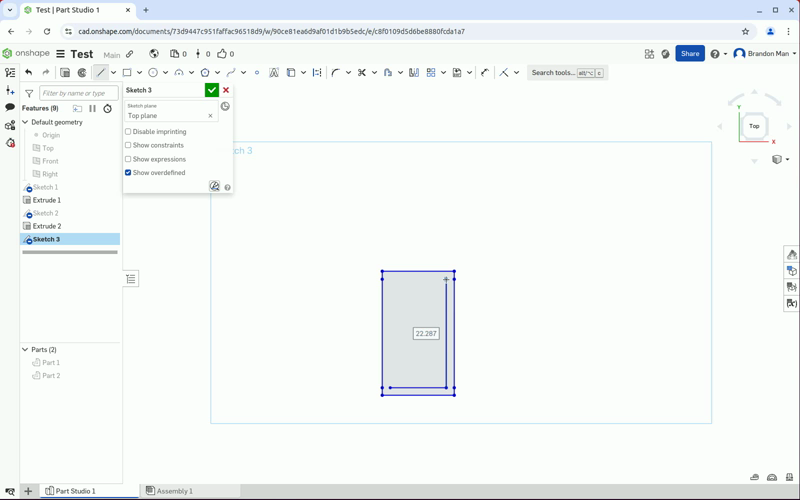
mouse_move(476, 279)
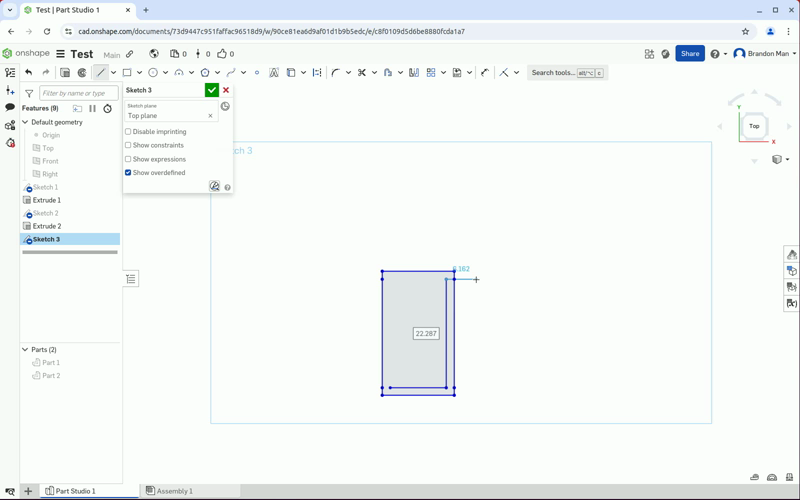
mouse_move(390, 279)
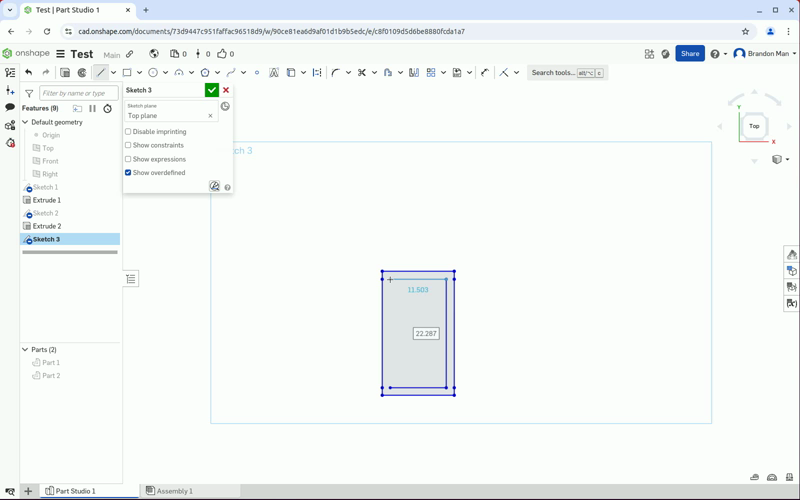
click(390, 279)
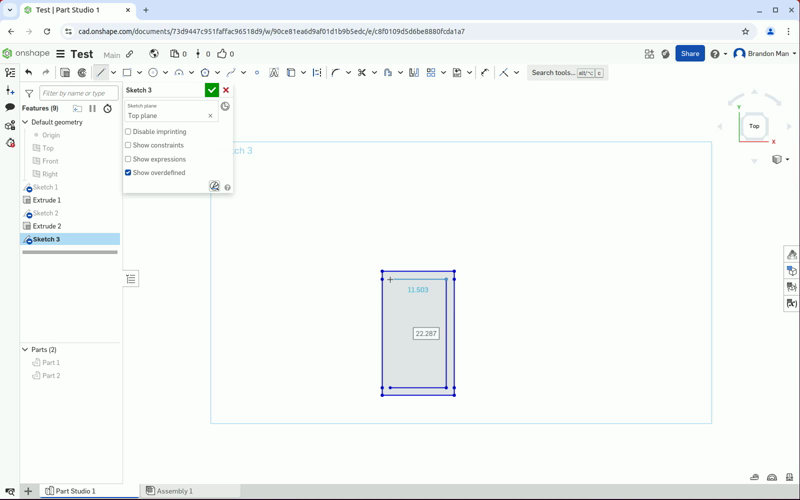
key_up(shift)
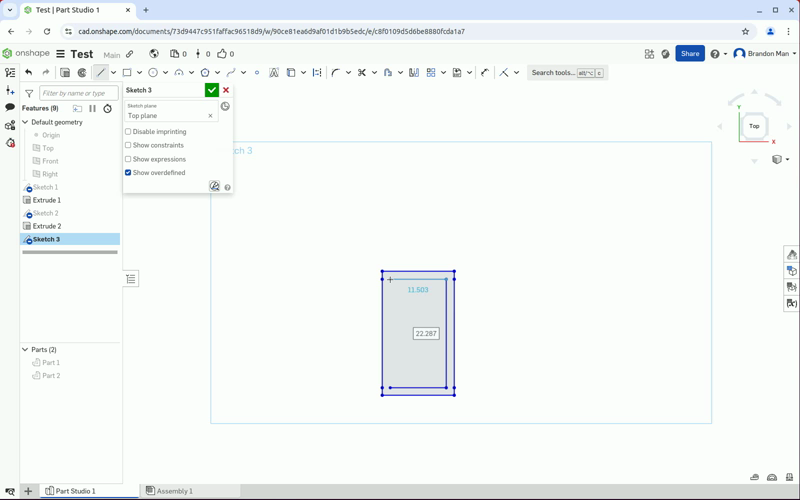
key_down(shift)
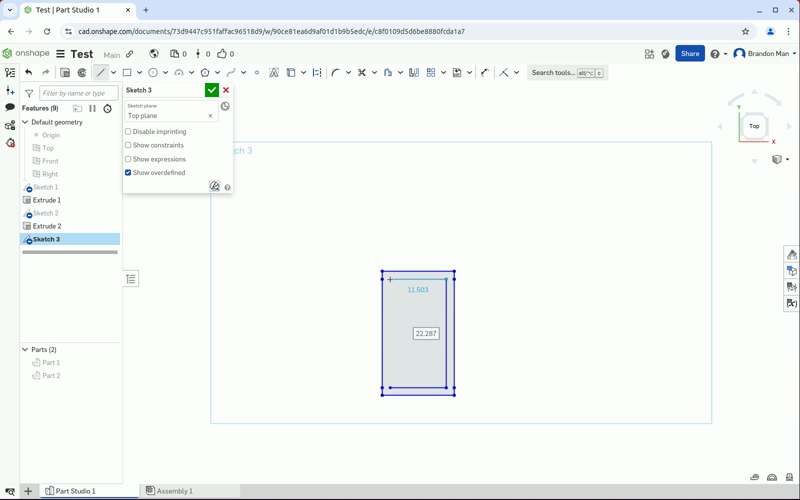
mouse_move(390, 387)
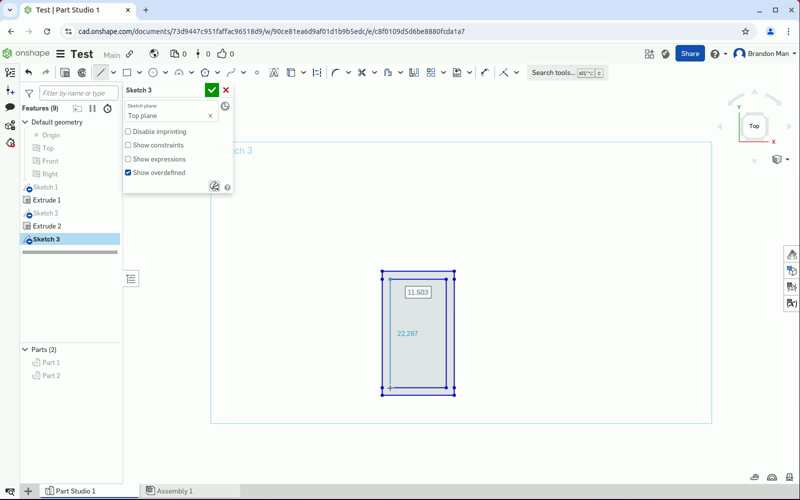
key_up(shift)
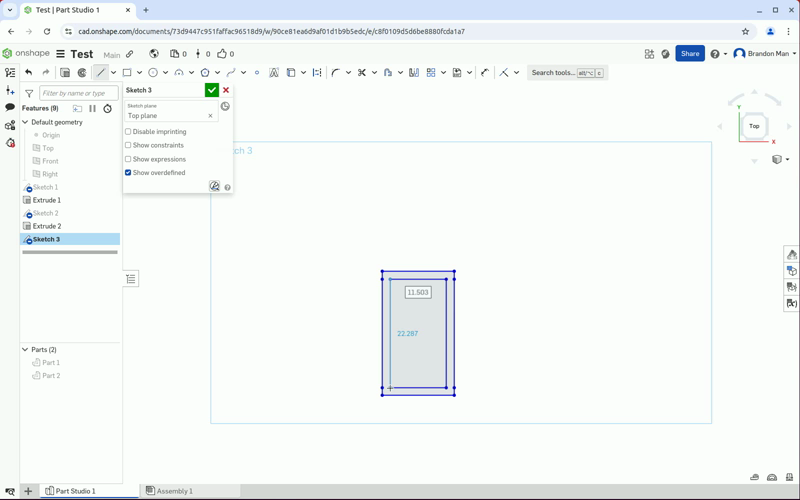
click(390, 387)
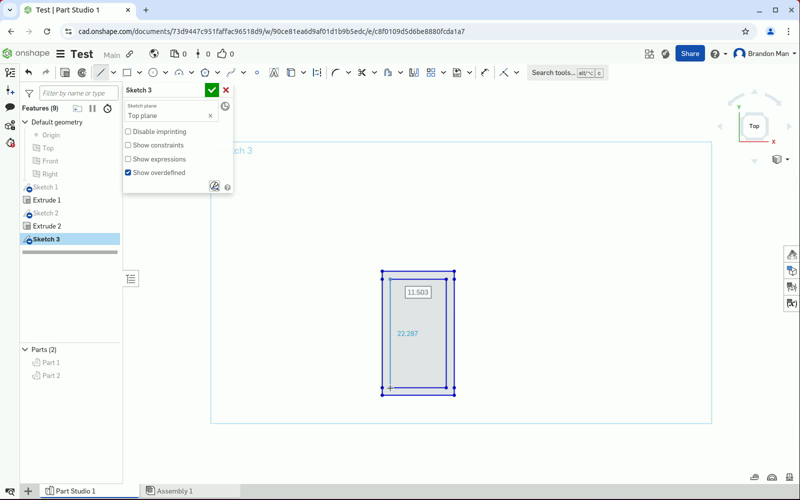
key(esc)
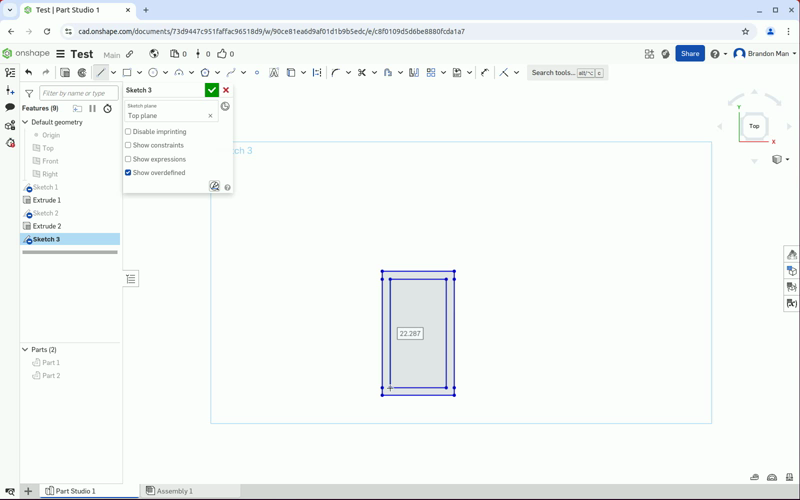
mouse_move(448, 326)
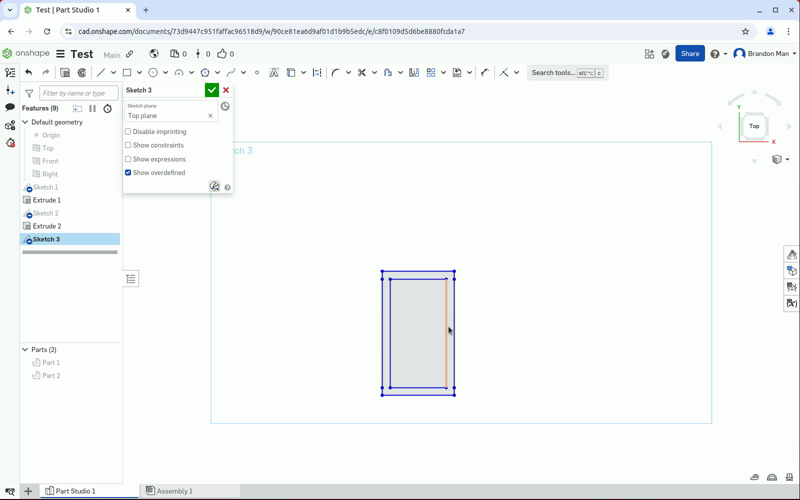
click(448, 326)
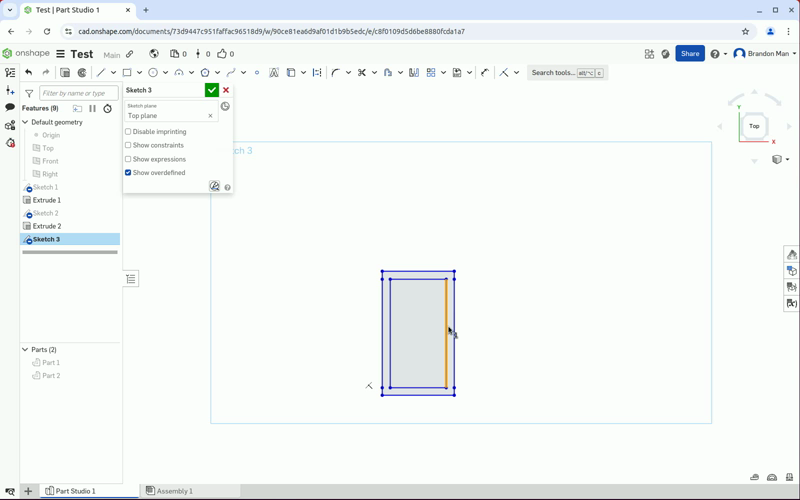
mouse_move(73, 352)
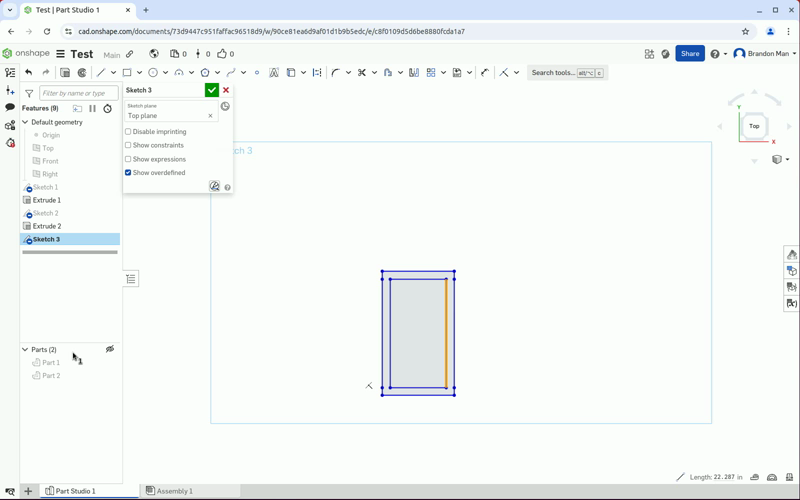
key(shift+y)
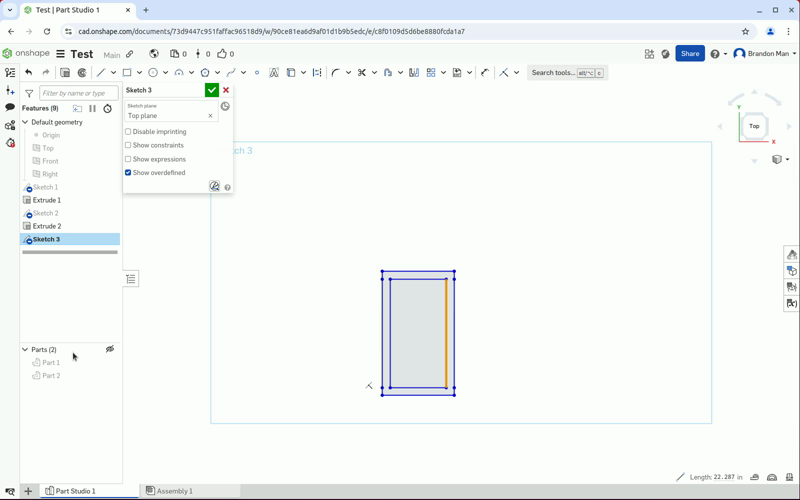
key(shift+e)
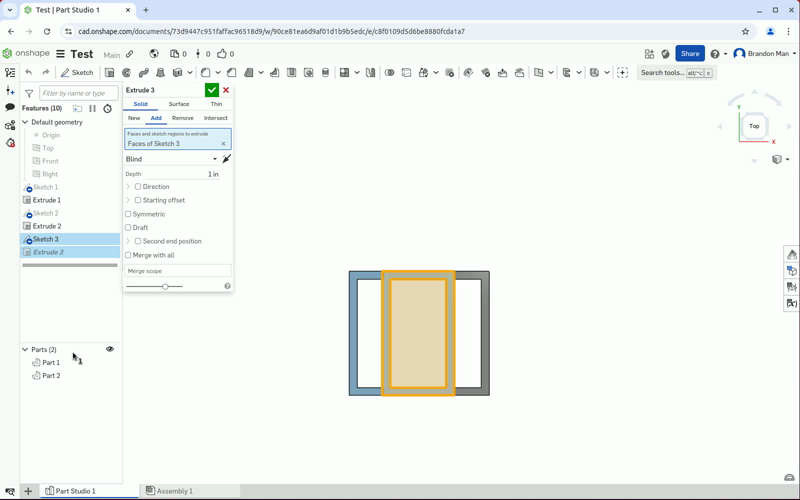
mouse_move(143, 106)
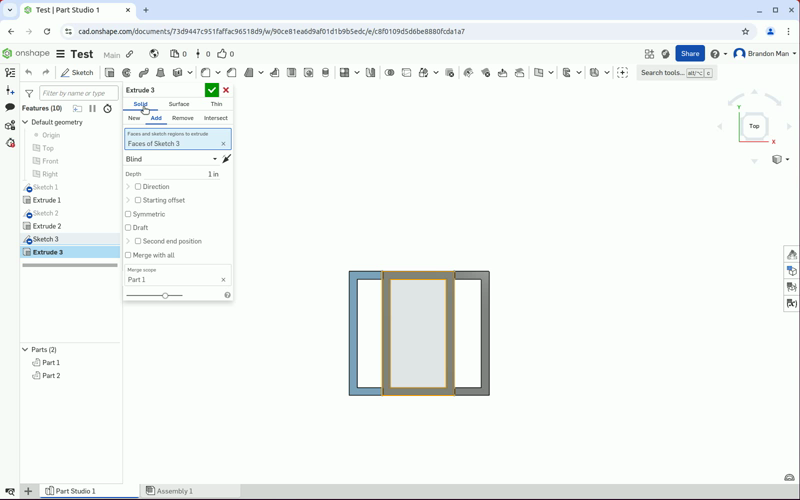
click(143, 106)
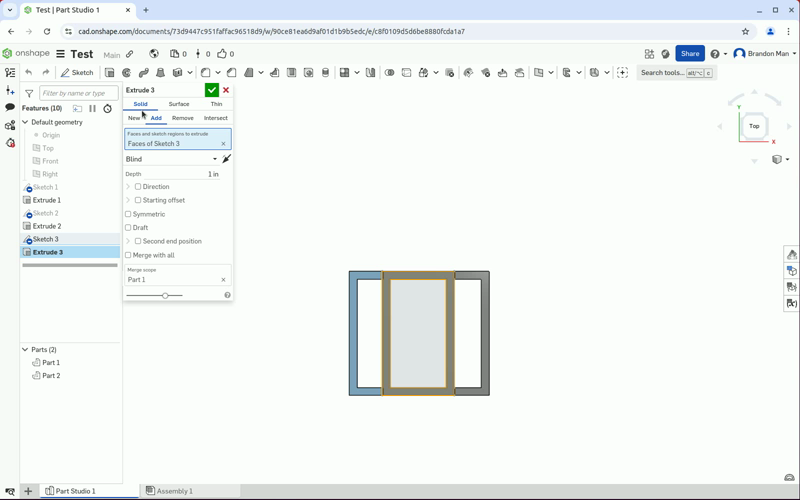
mouse_move(137, 120)
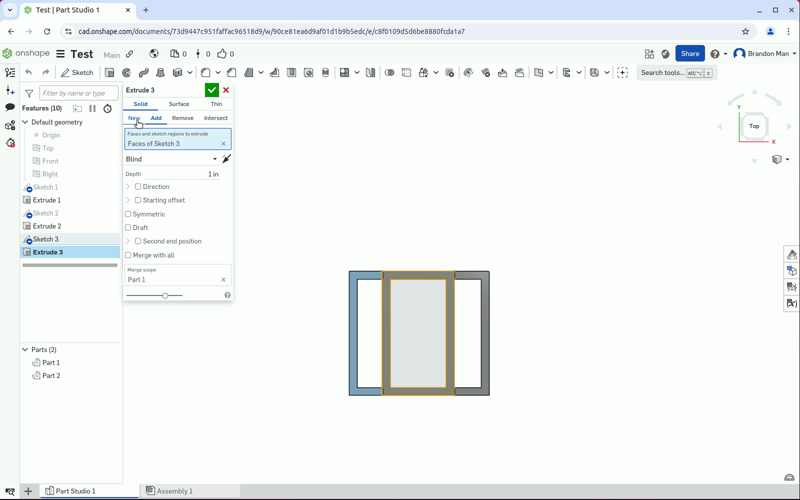
click(137, 120)
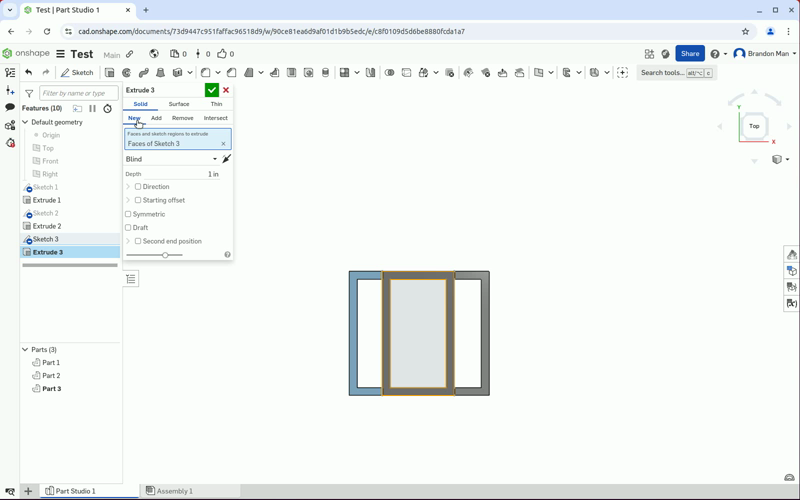
key(tab, 4)
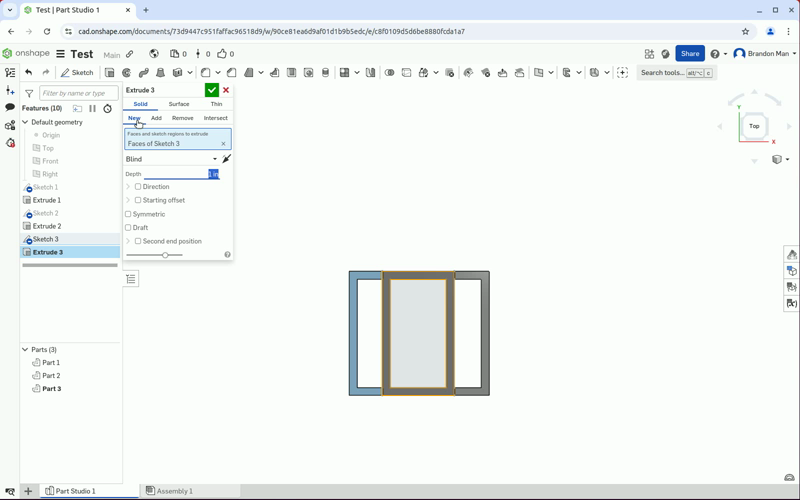
text(12.758)
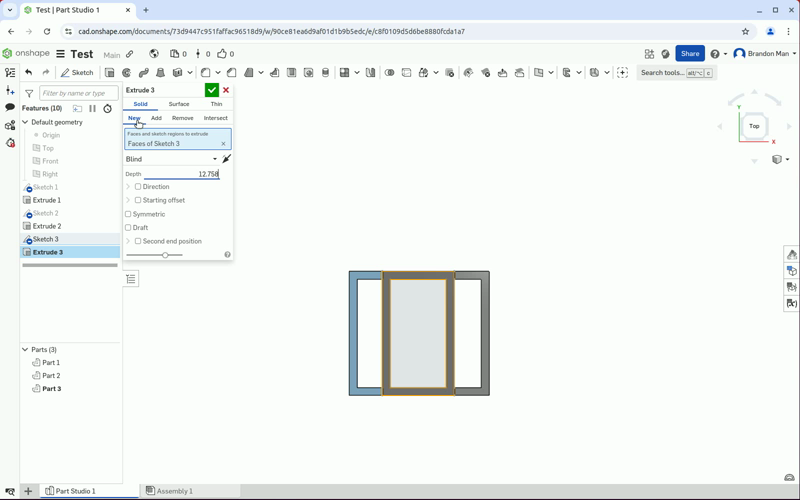
key(enter)
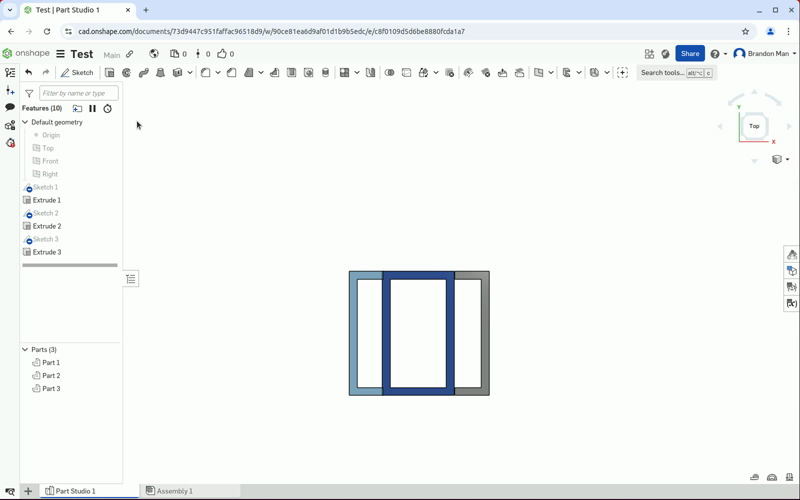
key(shift+h)
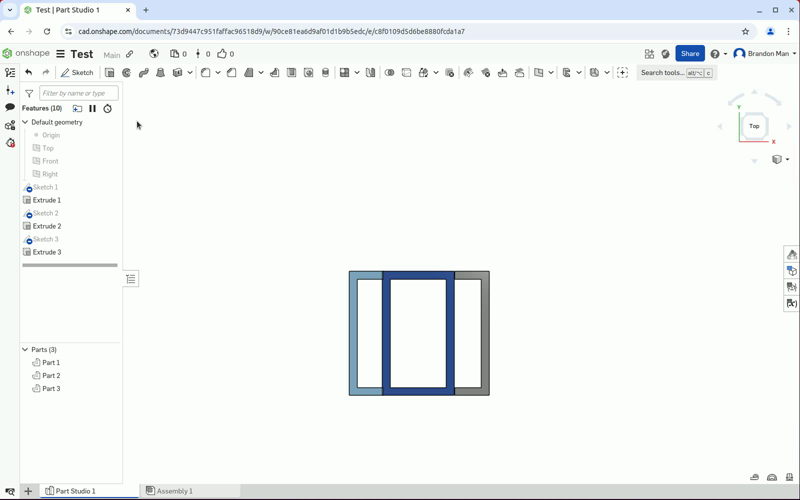
key(shift+h)
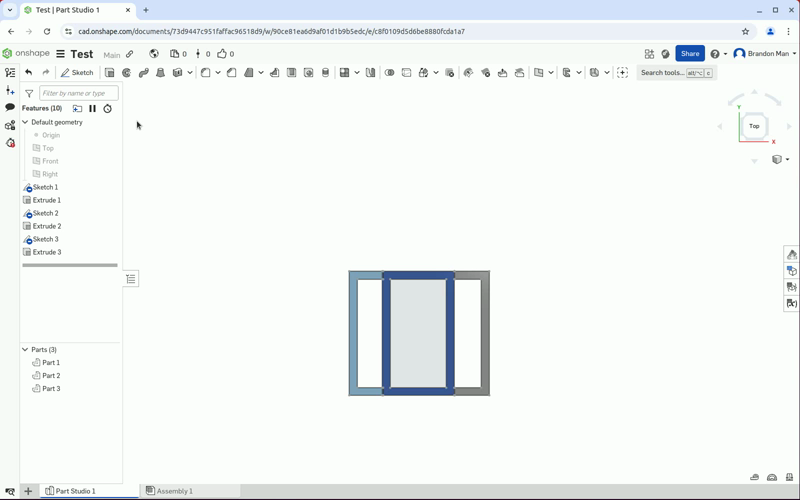
key(shift+7)
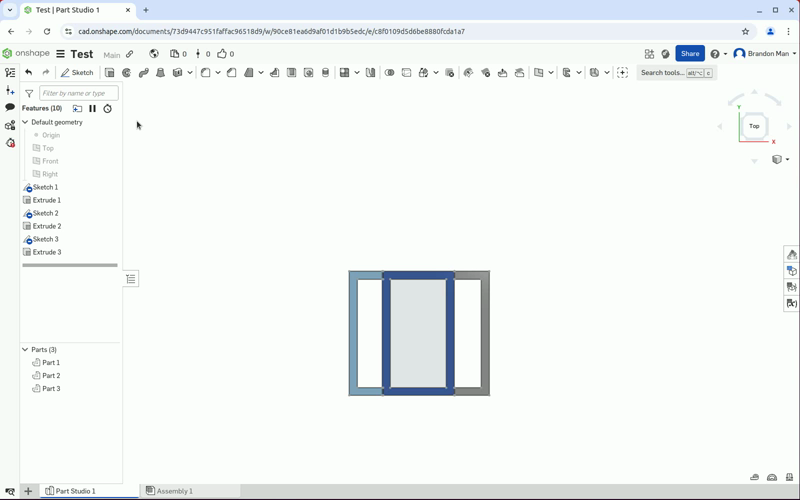
key(up, 3)
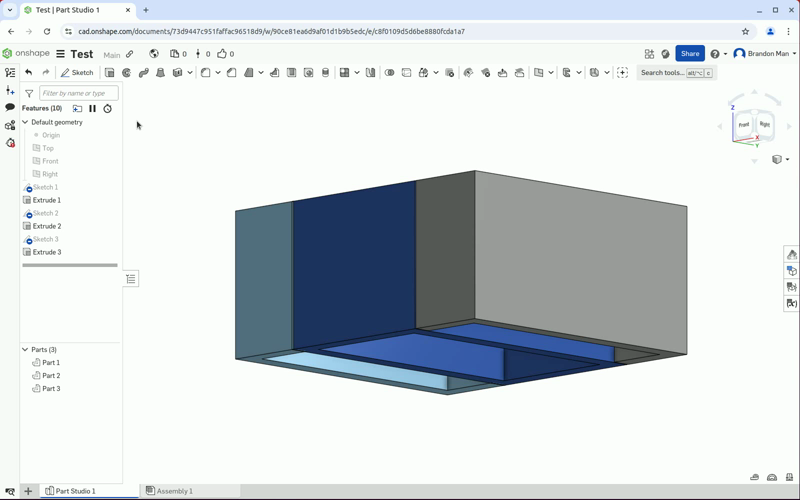
key(left, 3)
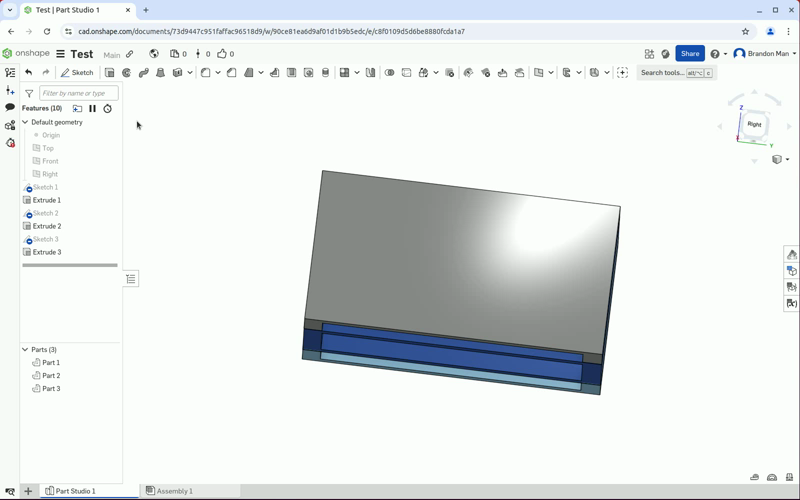
key(right, 3)
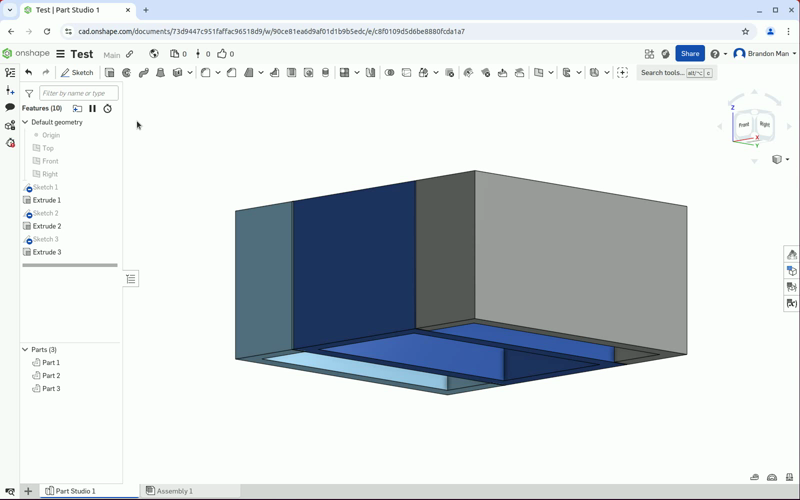
key(down, 3)
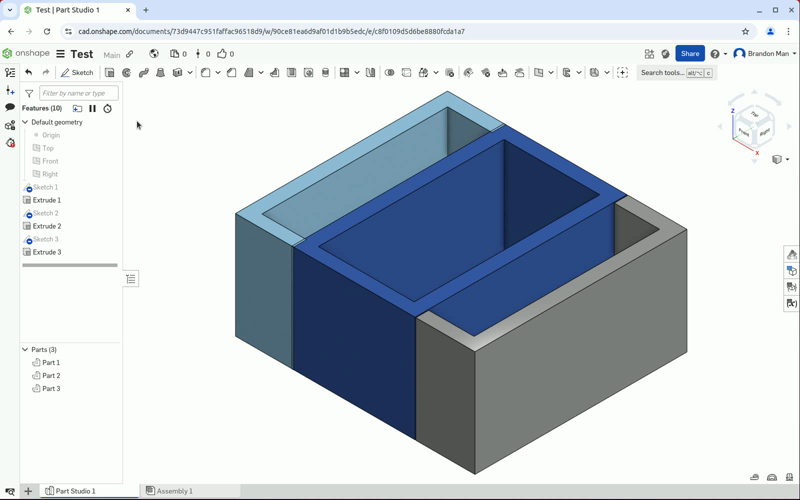
mouse_move(73, 189)
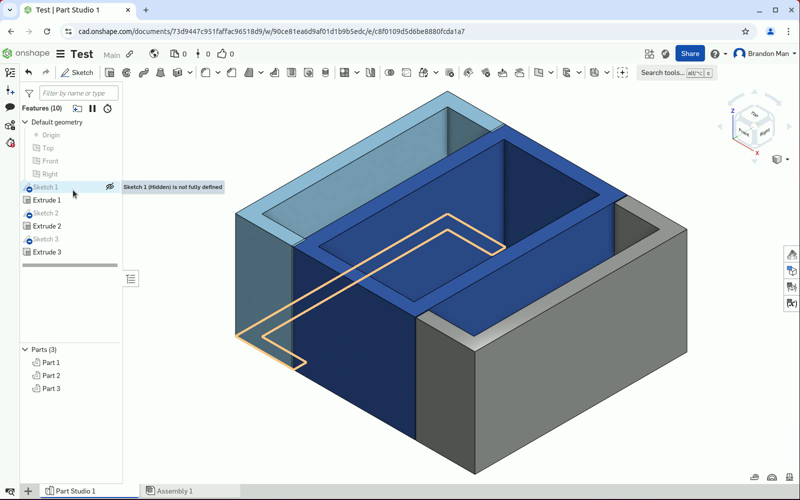
click(73, 189)